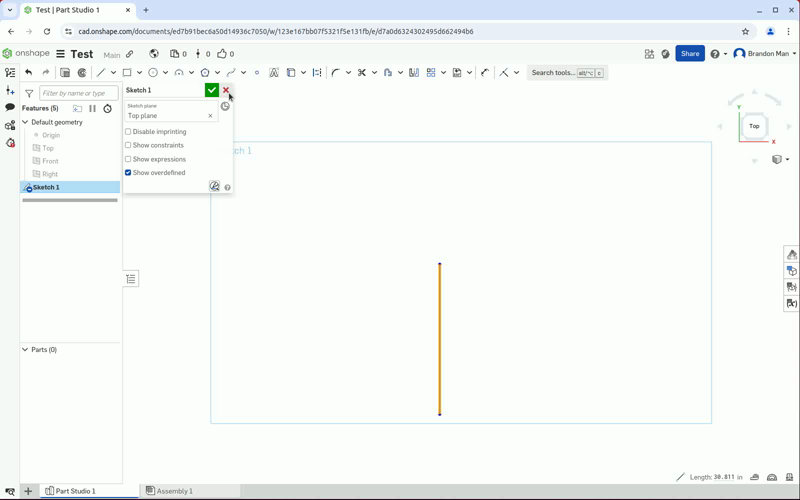
key(shift+h)
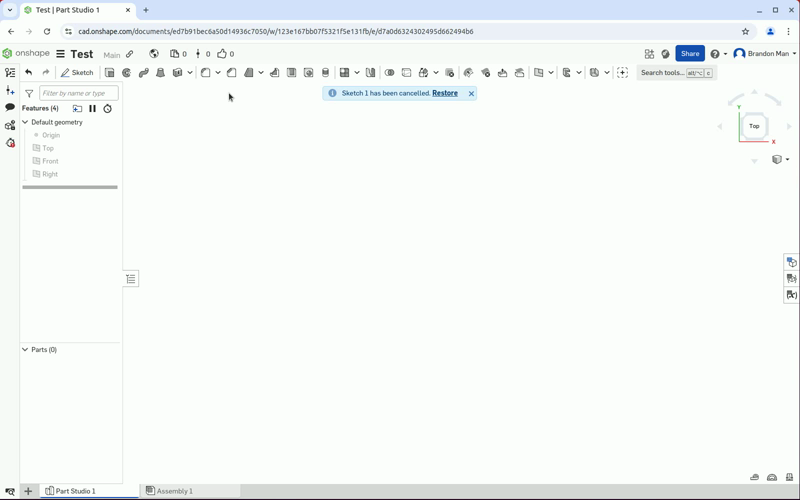
mouse_move(73, 352)
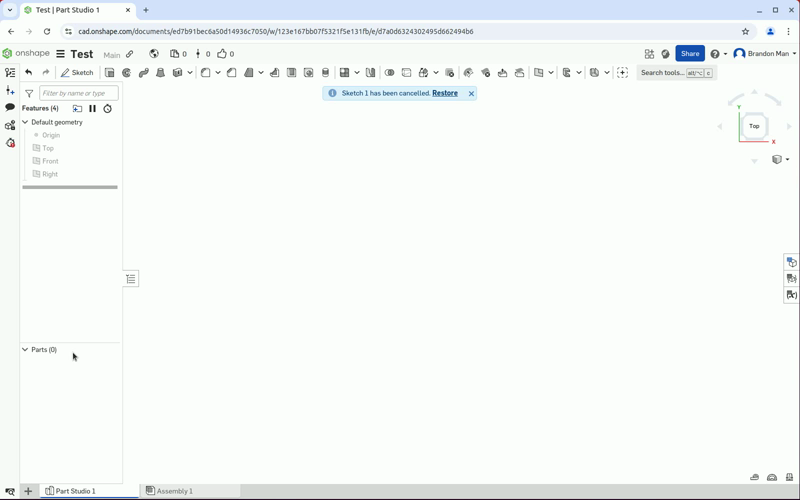
key(y)
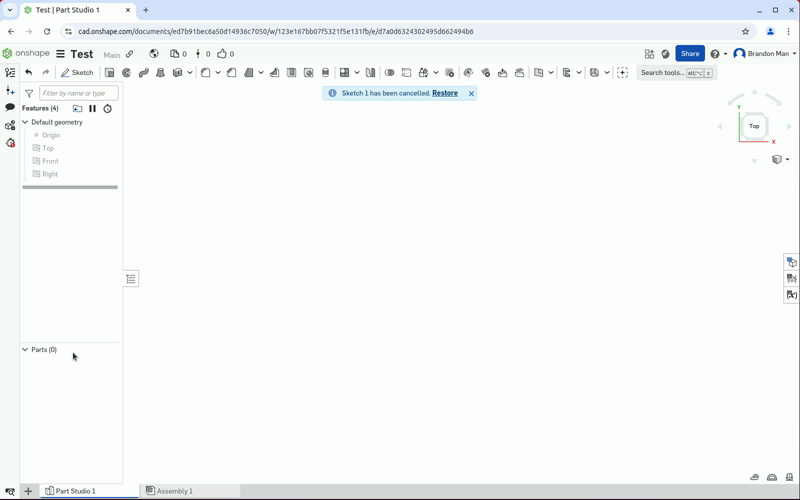
key(shift+p)
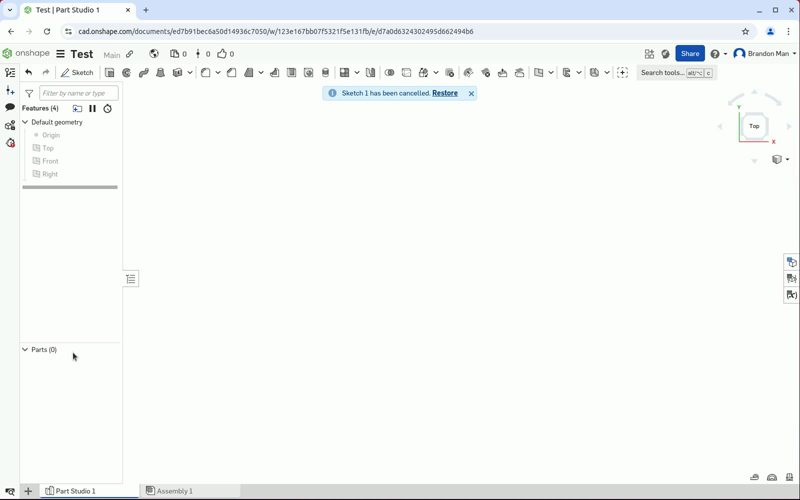
key(space)
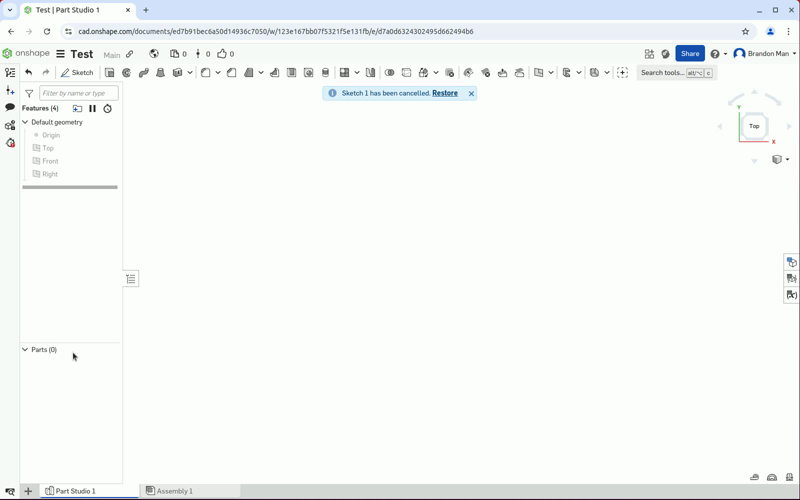
key_down(shift)
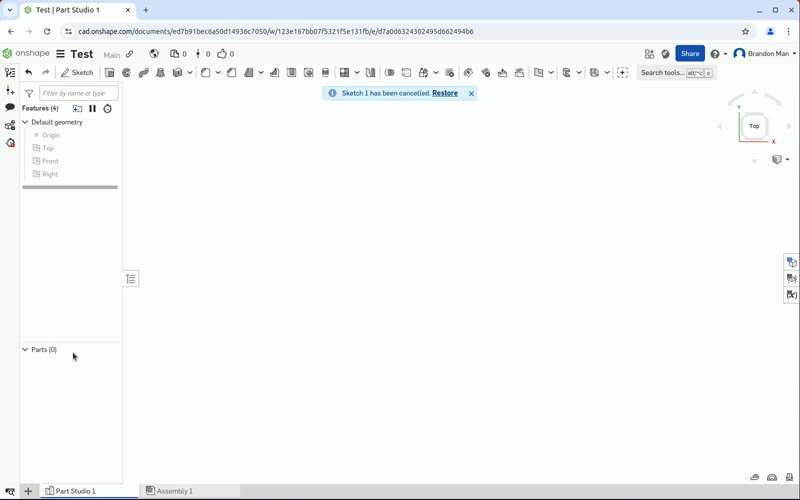
key(up)
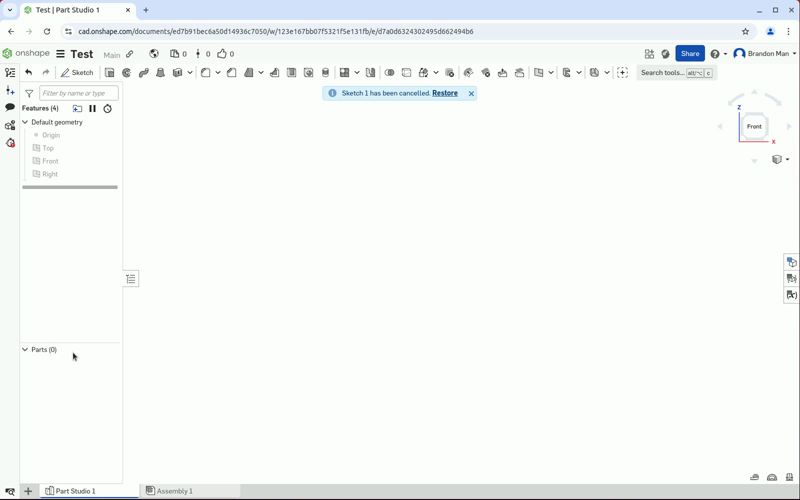
key_up(shift)
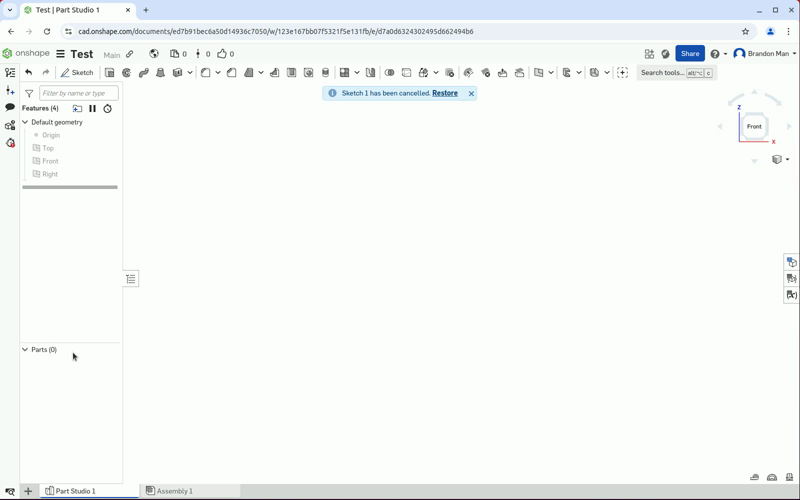
mouse_move(73, 352)
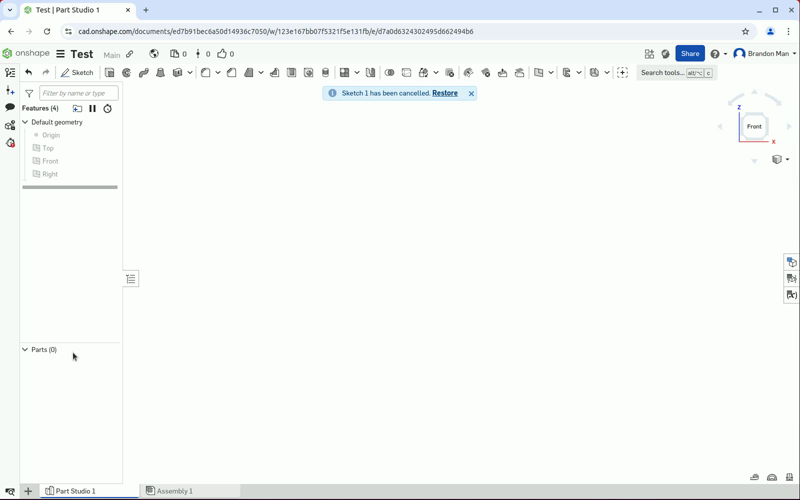
key(shift+y)
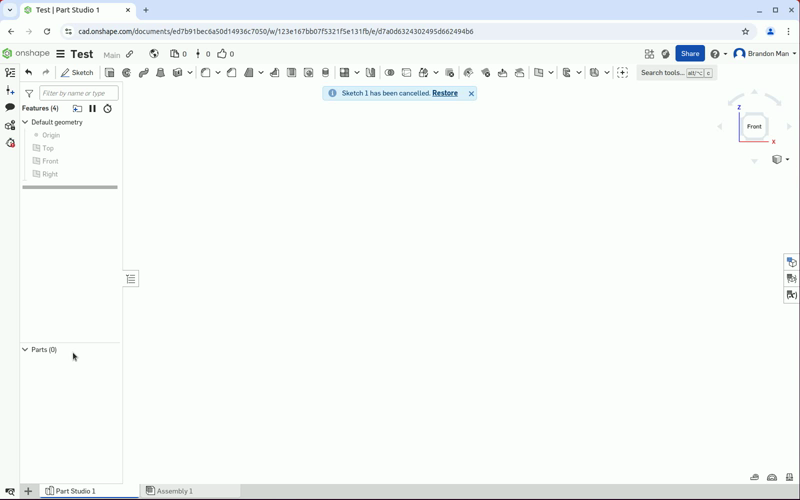
key(shift+s)
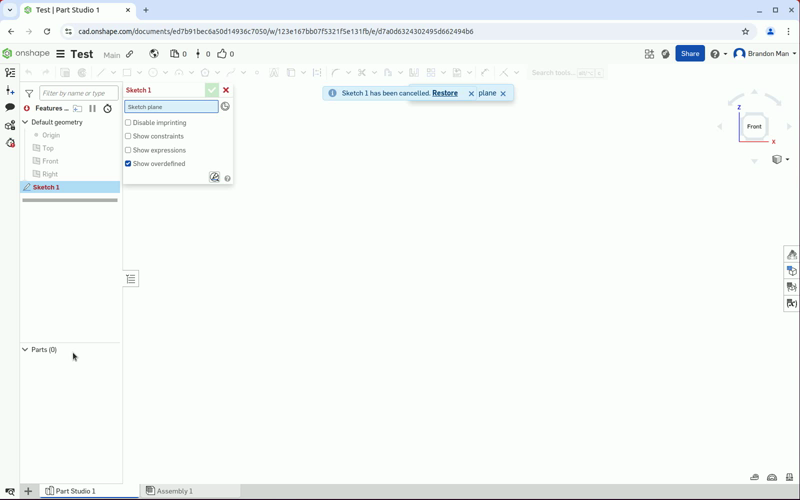
mouse_move(73, 163)
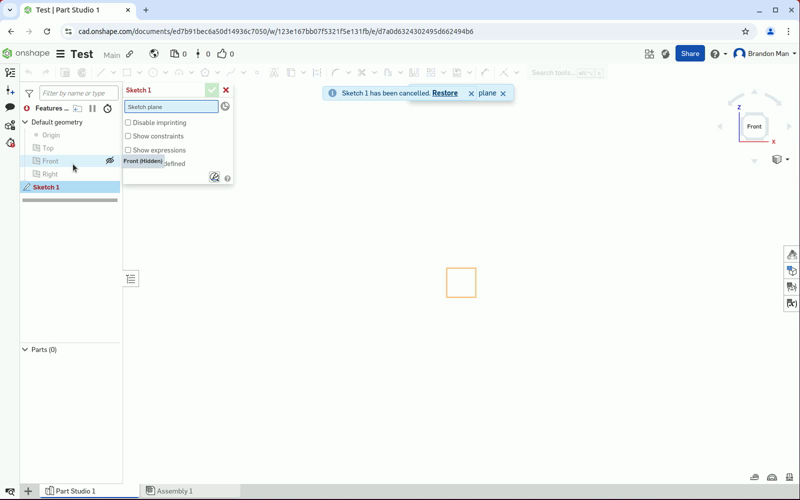
click(73, 163)
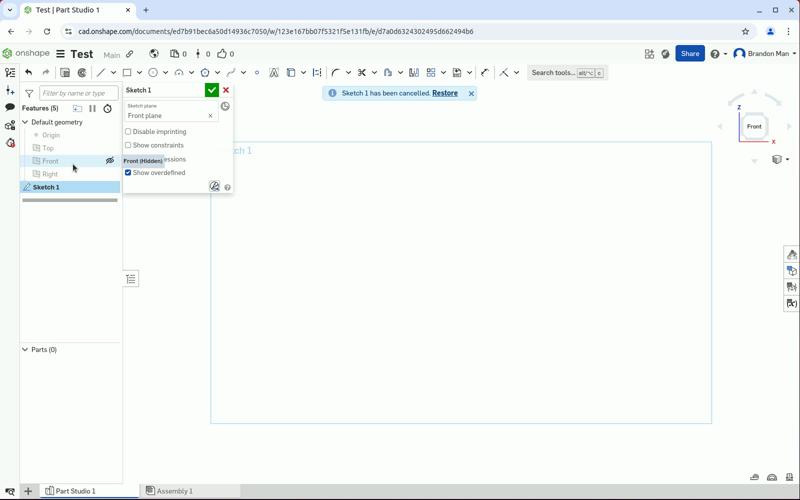
mouse_move(73, 352)
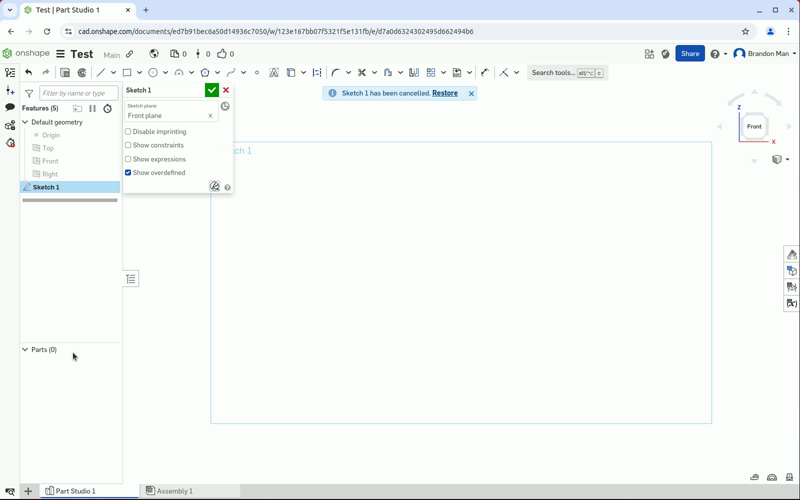
key(y)
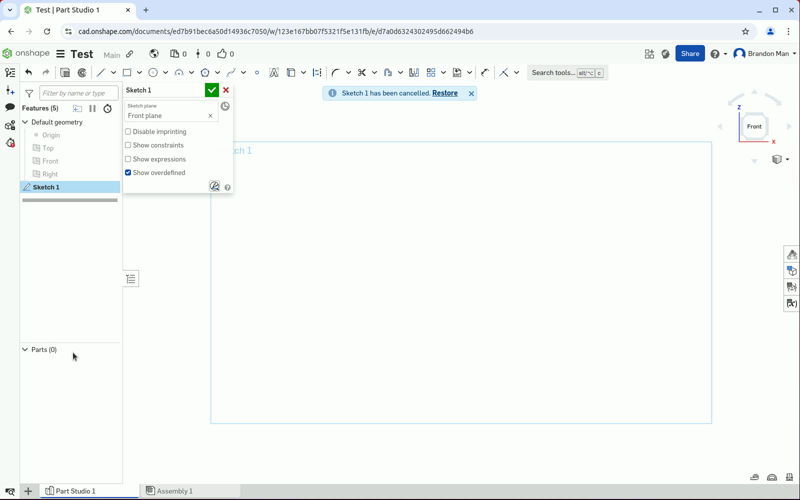
key(l)
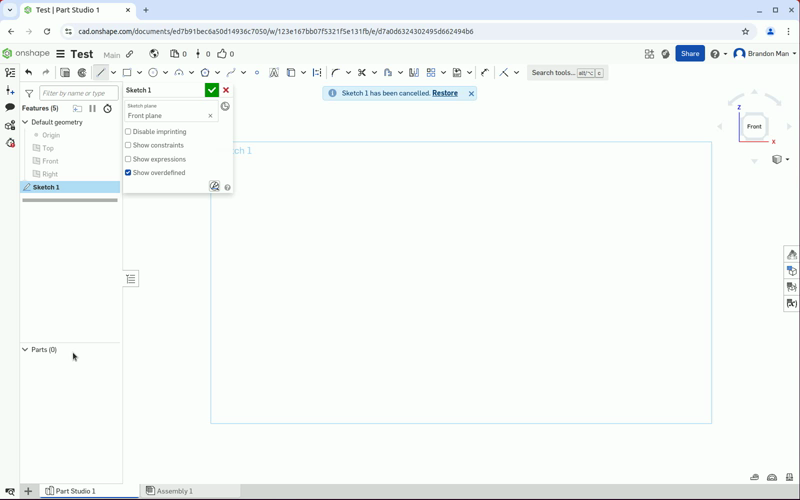
key_down(shift)
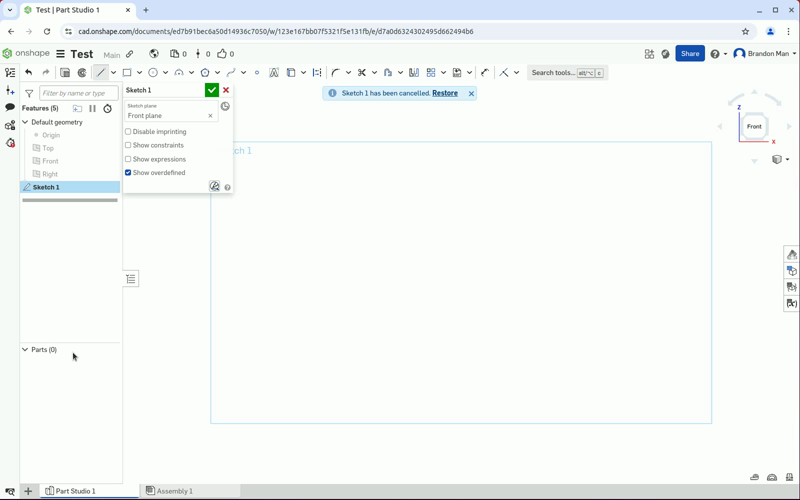
mouse_move(514, 282)
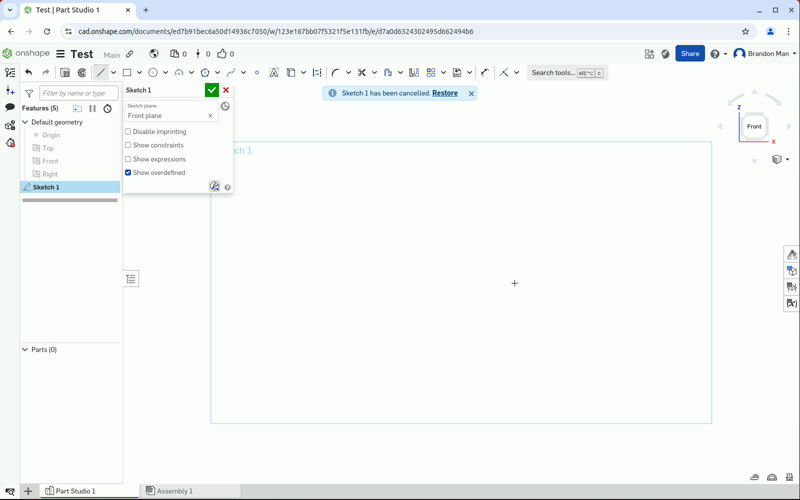
click(514, 282)
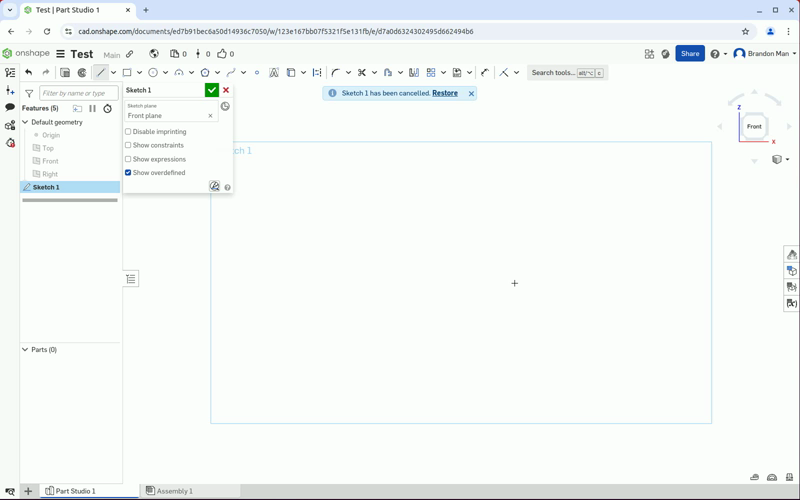
key_up(shift)
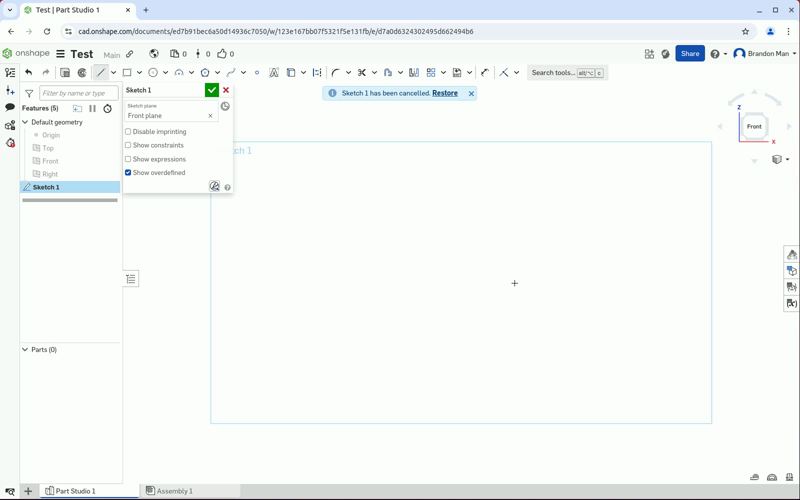
key_down(shift)
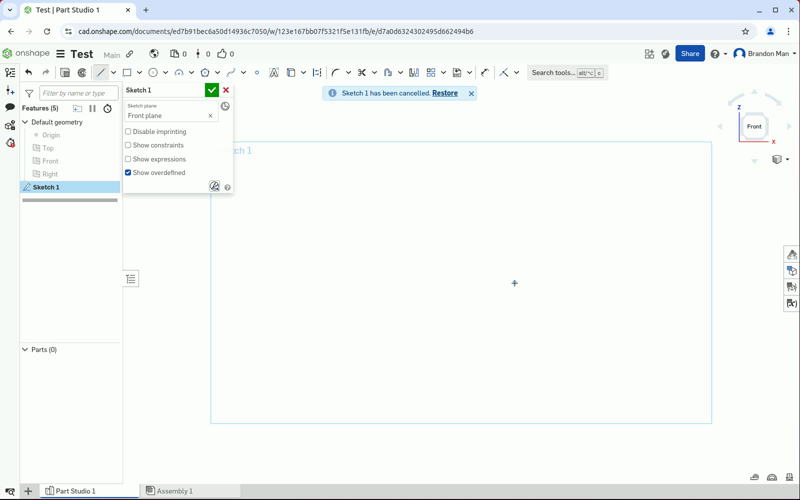
mouse_move(544, 282)
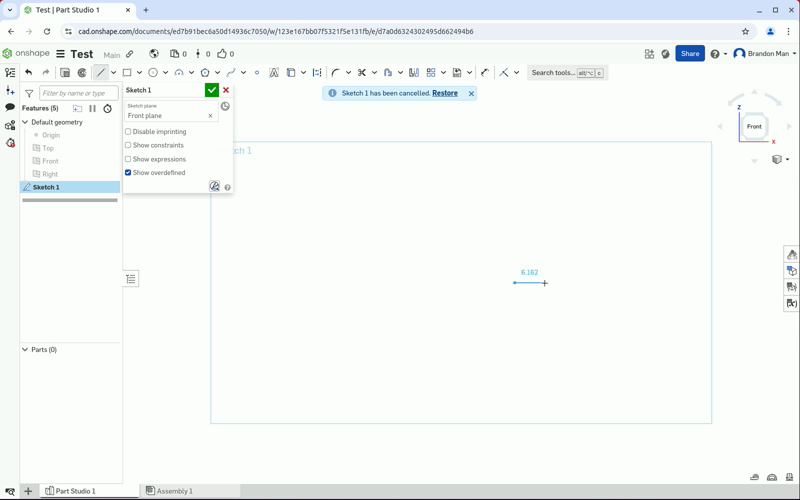
mouse_move(525, 301)
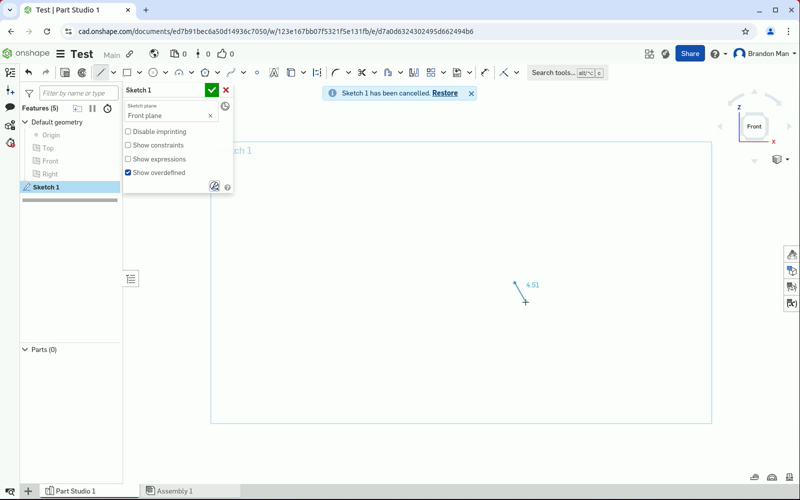
click(525, 301)
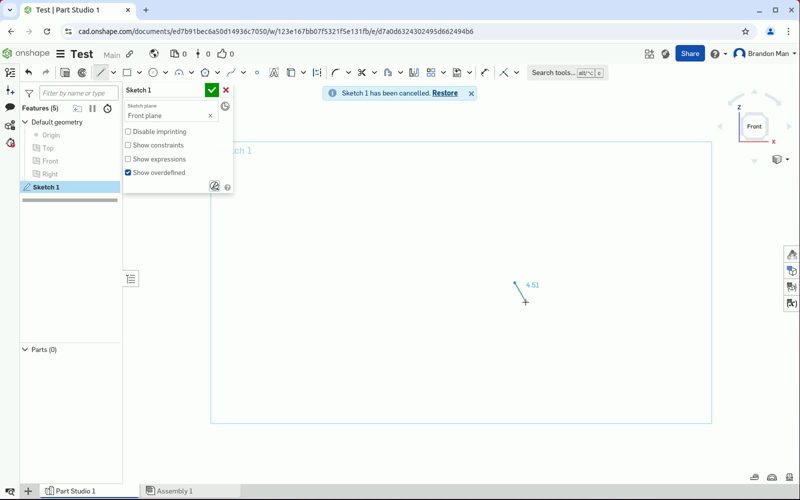
key_up(shift)
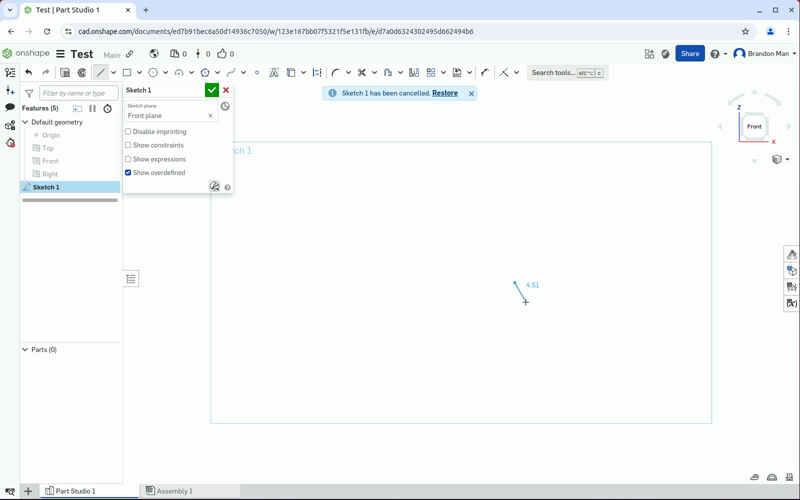
key_down(shift)
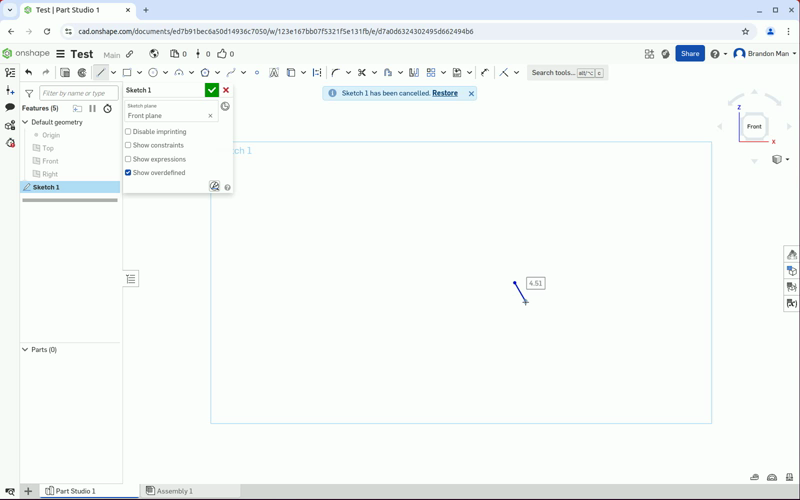
mouse_move(555, 301)
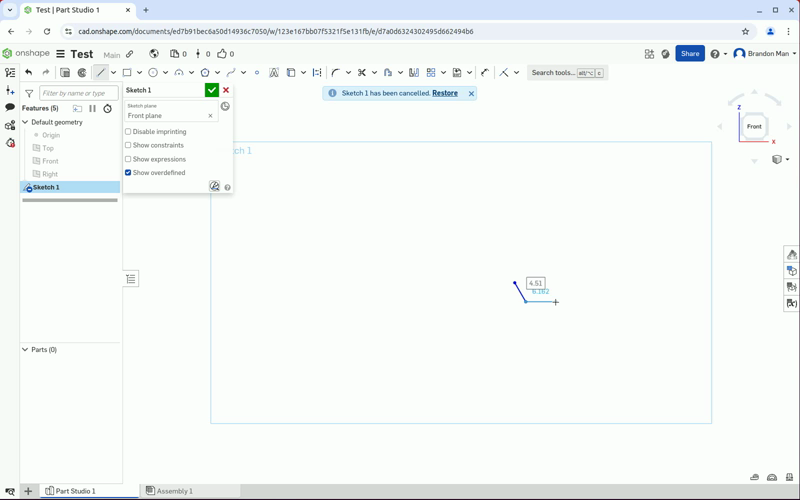
mouse_move(536, 301)
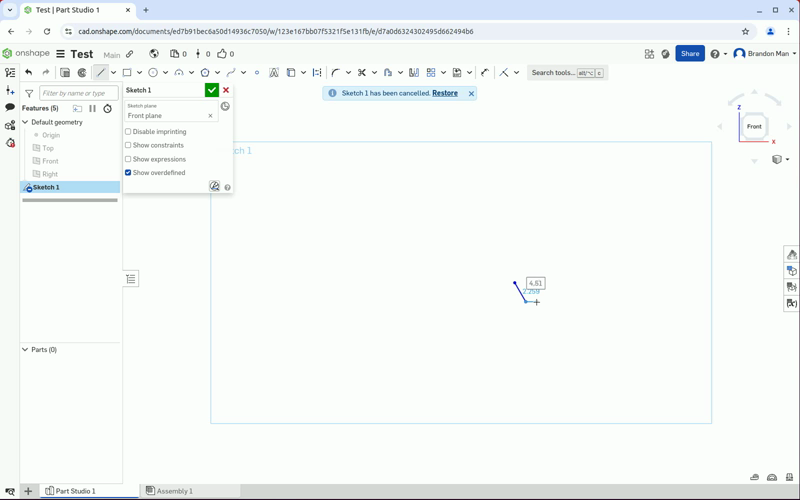
click(536, 301)
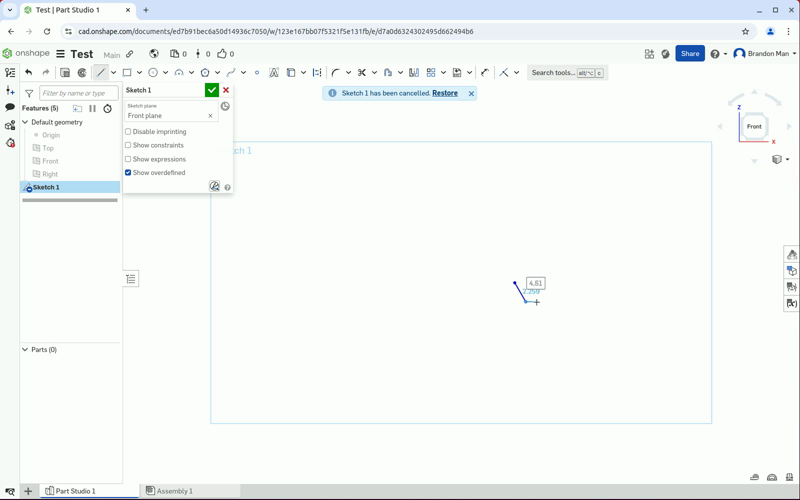
key_up(shift)
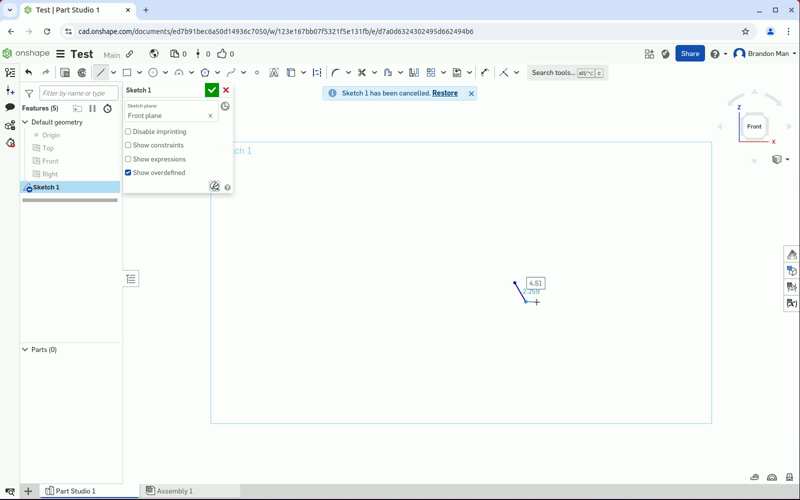
key_down(shift)
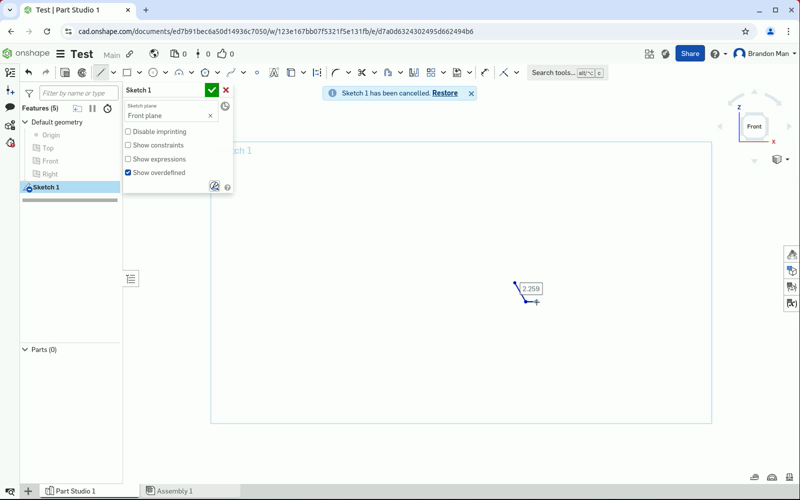
mouse_move(566, 301)
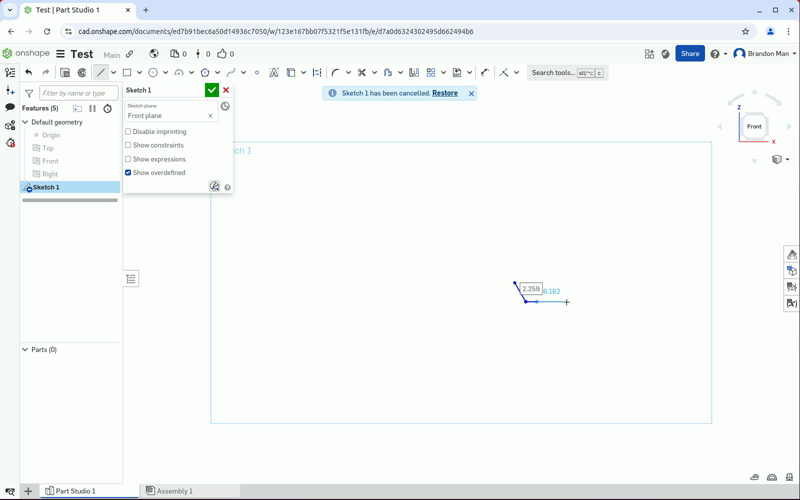
mouse_move(536, 282)
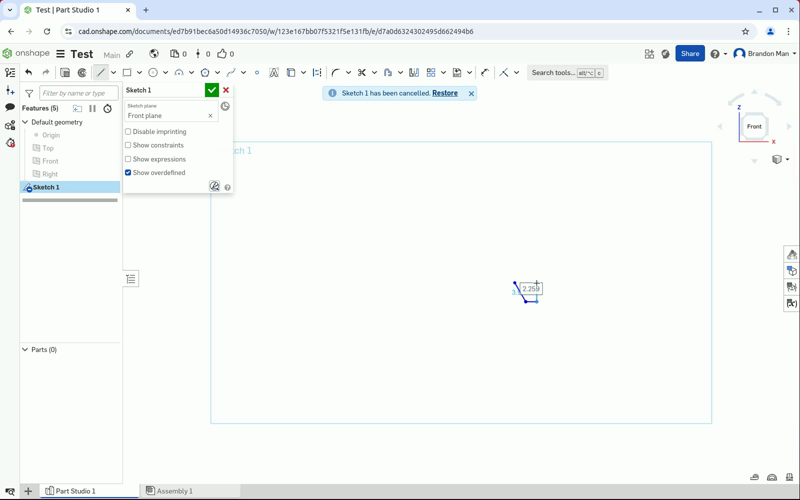
click(536, 282)
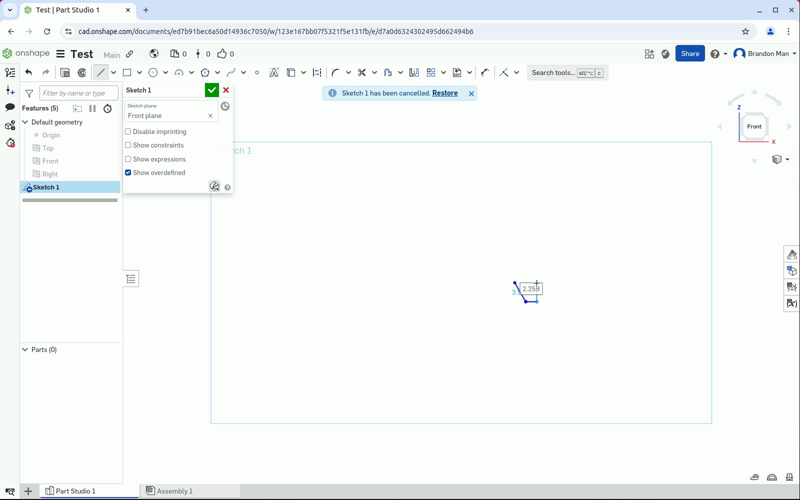
key_up(shift)
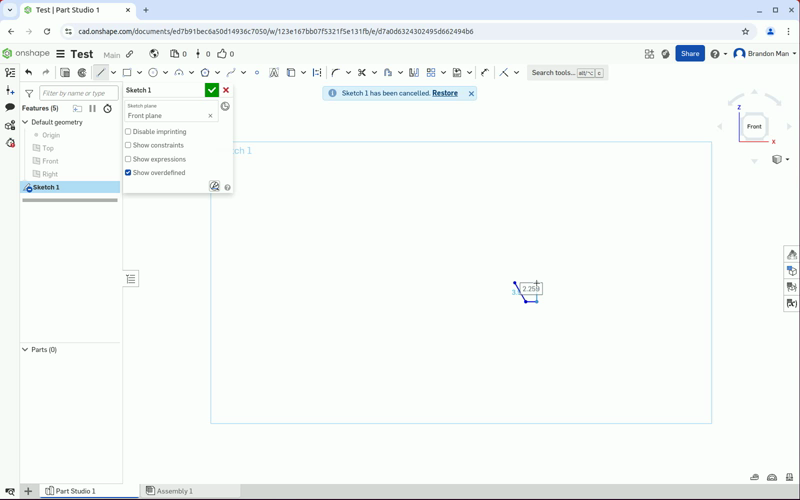
key_down(shift)
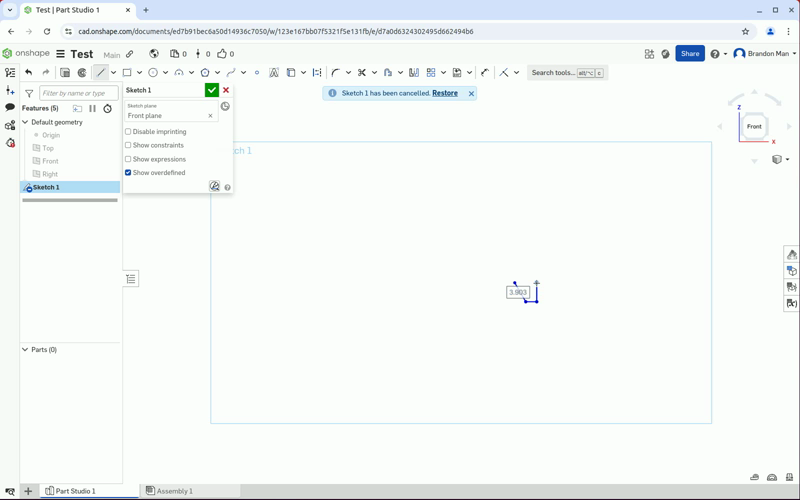
mouse_move(566, 282)
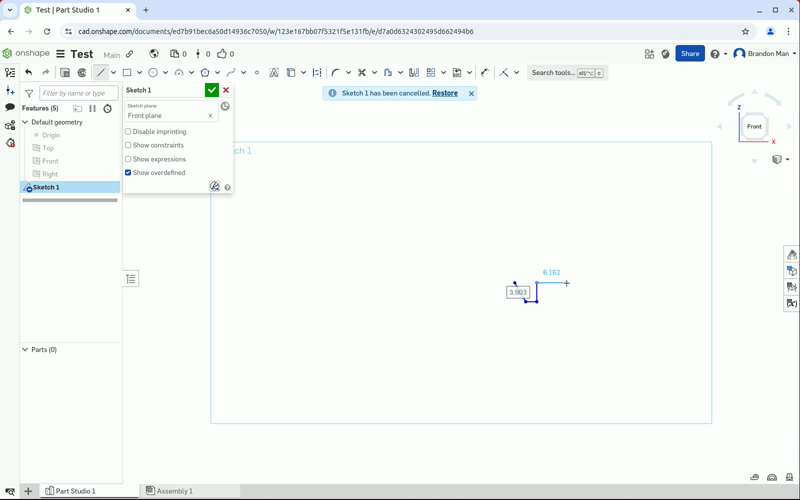
mouse_move(536, 264)
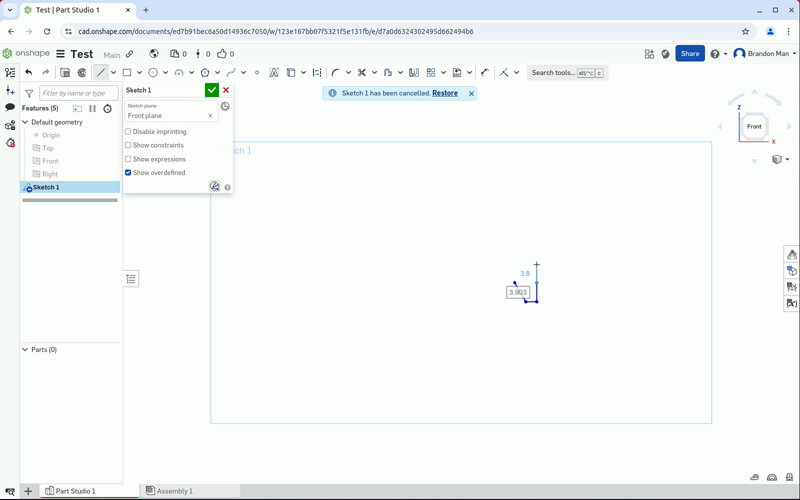
click(536, 264)
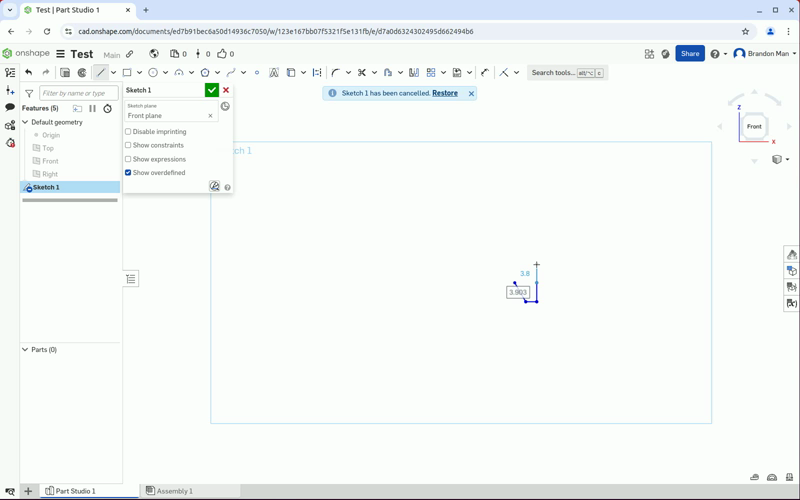
key_up(shift)
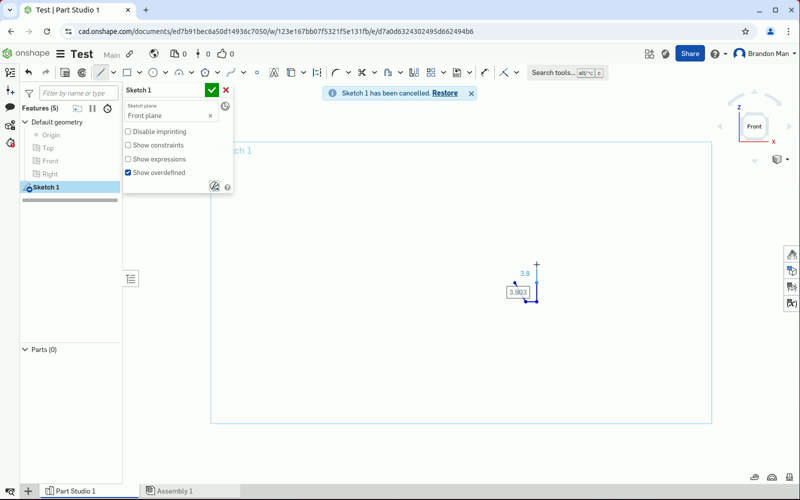
key_down(shift)
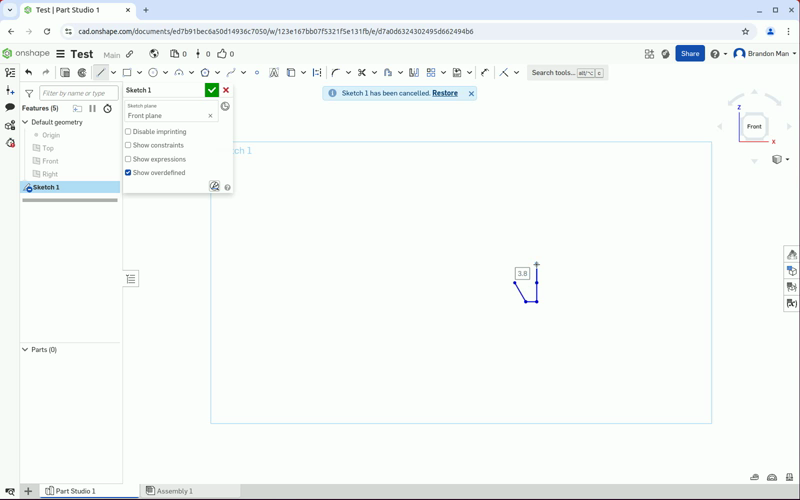
mouse_move(566, 264)
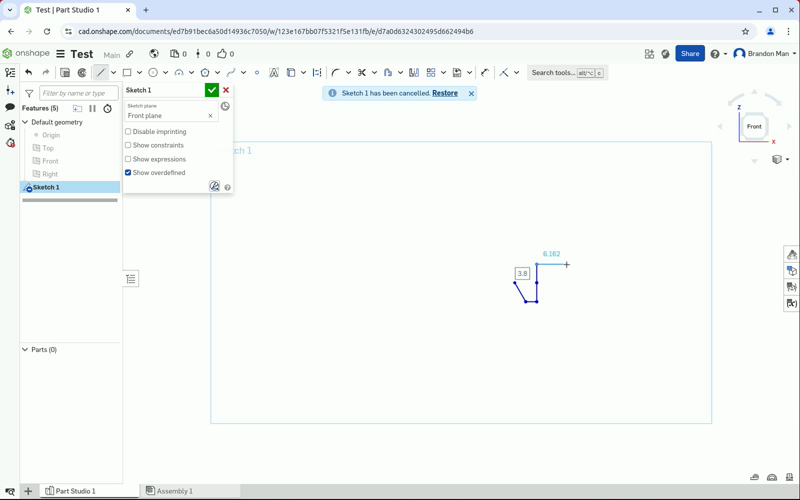
mouse_move(525, 264)
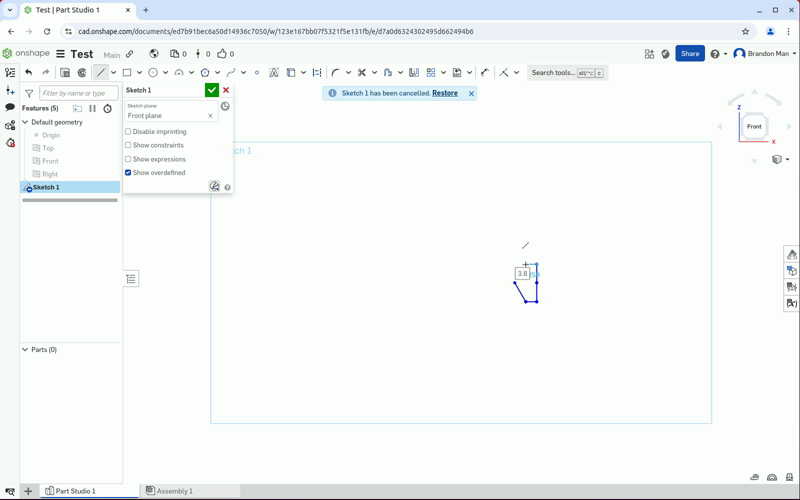
click(525, 264)
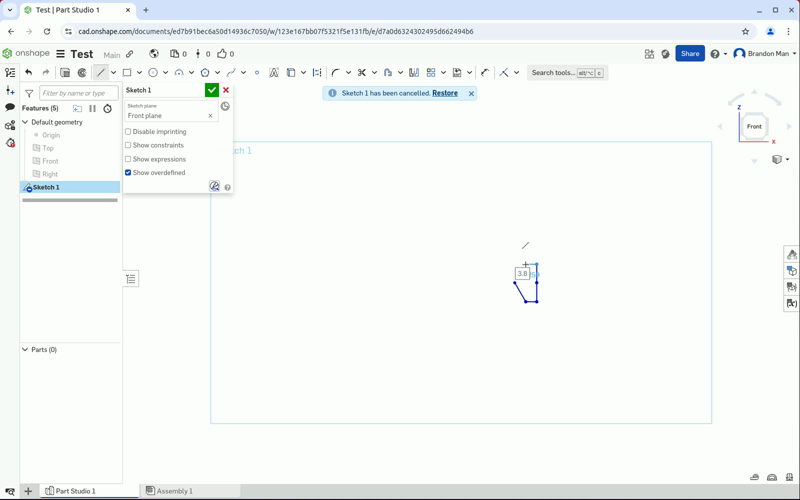
key_up(shift)
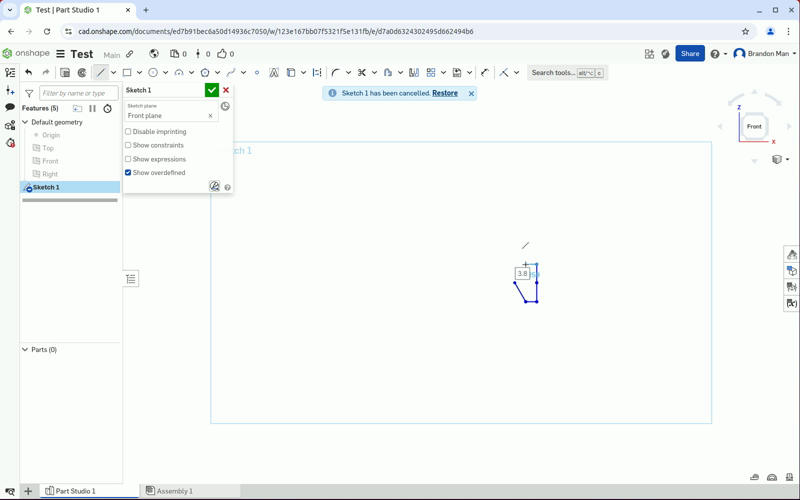
mouse_move(555, 264)
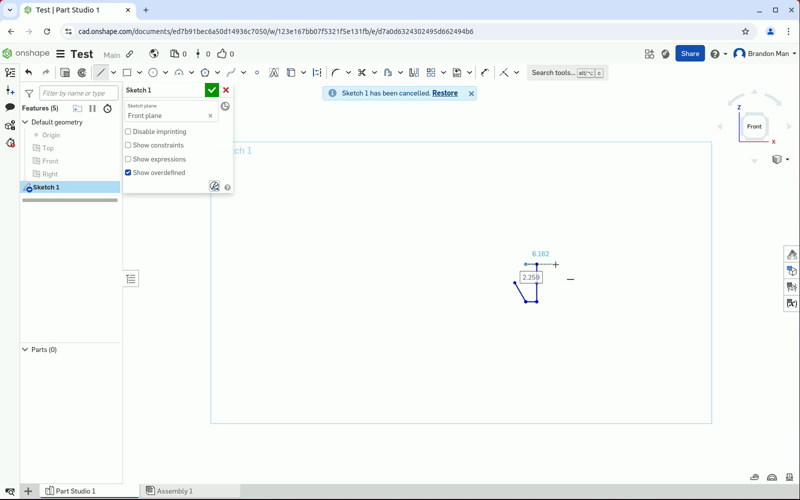
key_down(shift)
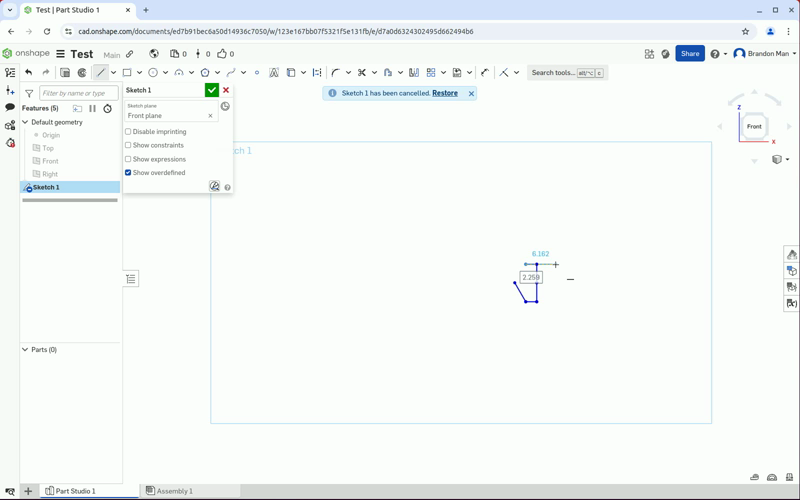
mouse_move(514, 282)
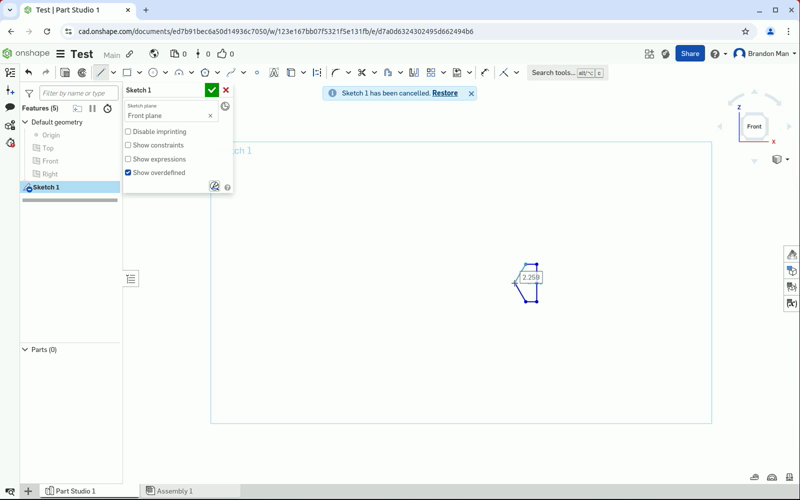
key_up(shift)
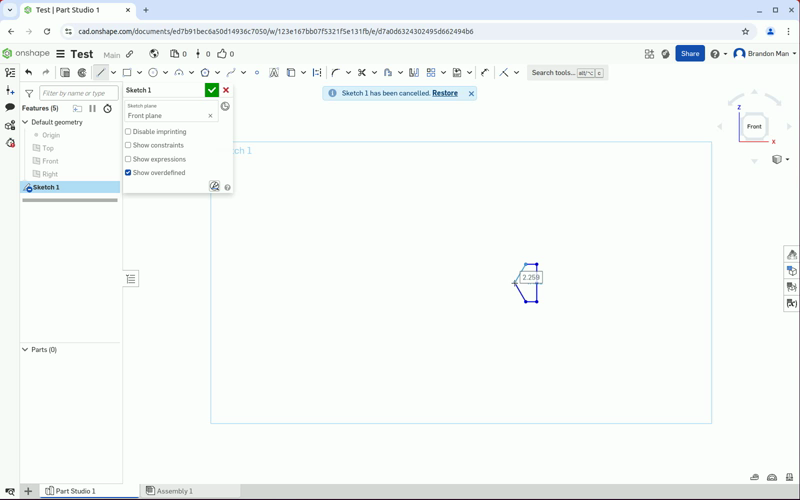
click(514, 282)
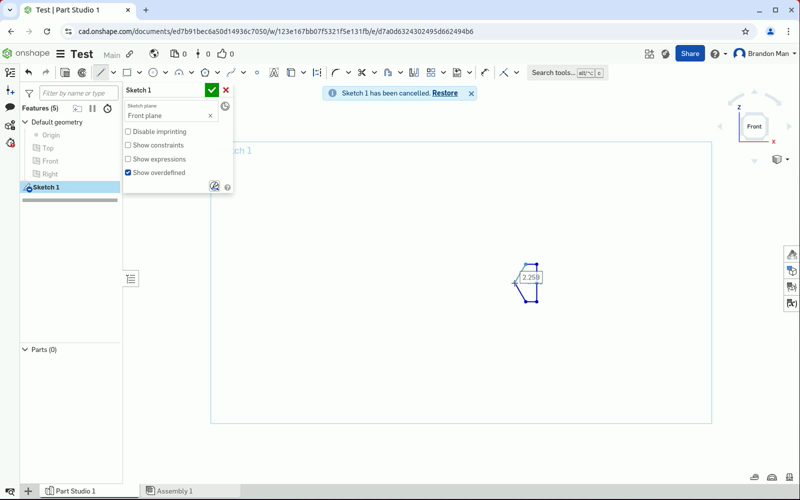
key(esc)
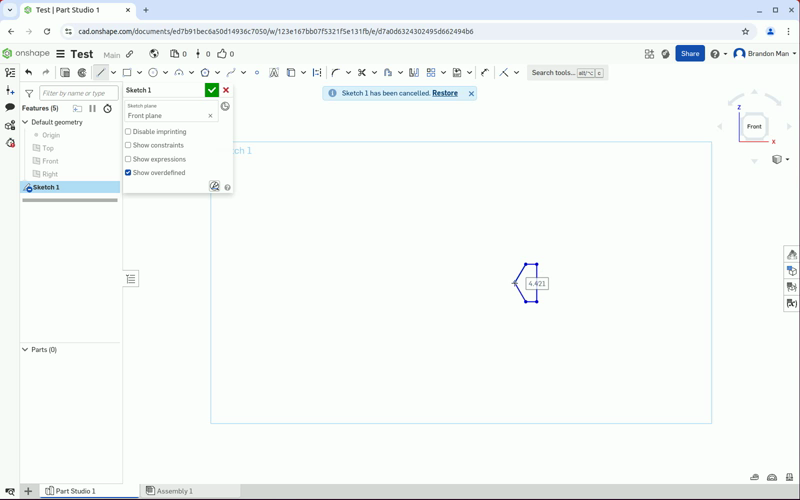
mouse_move(516, 281)
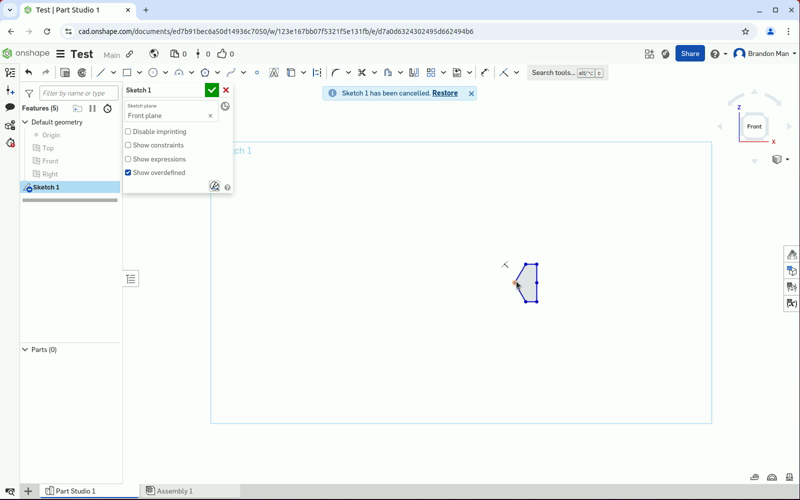
scroll(6)
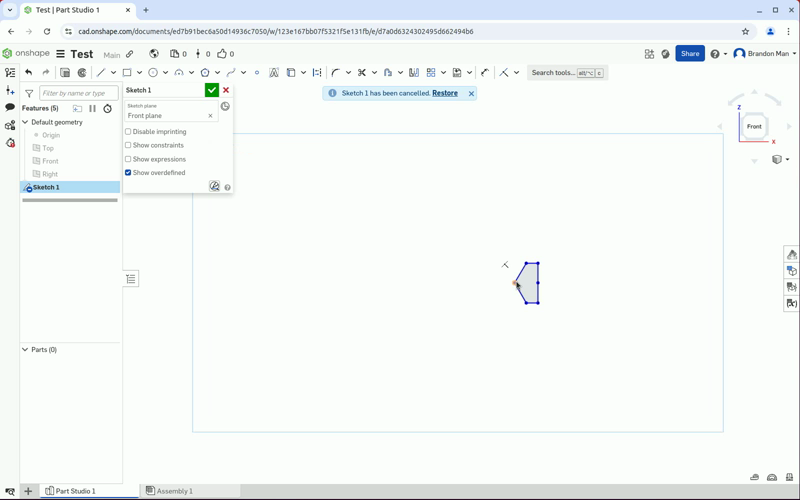
scroll(6)
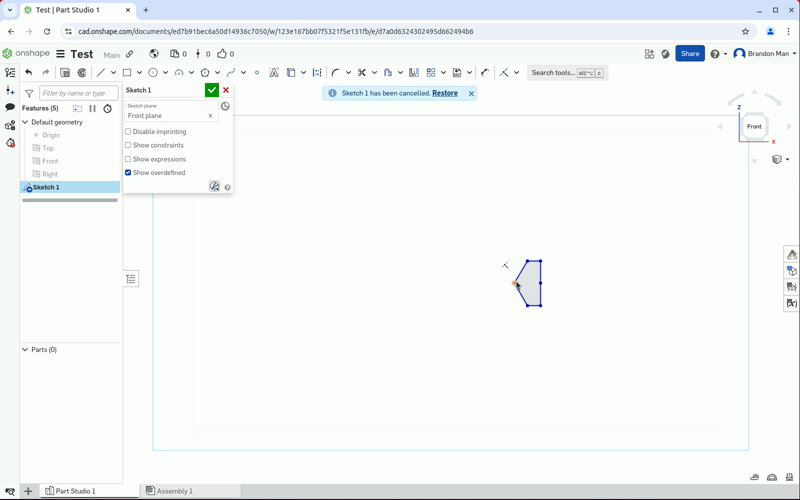
scroll(6)
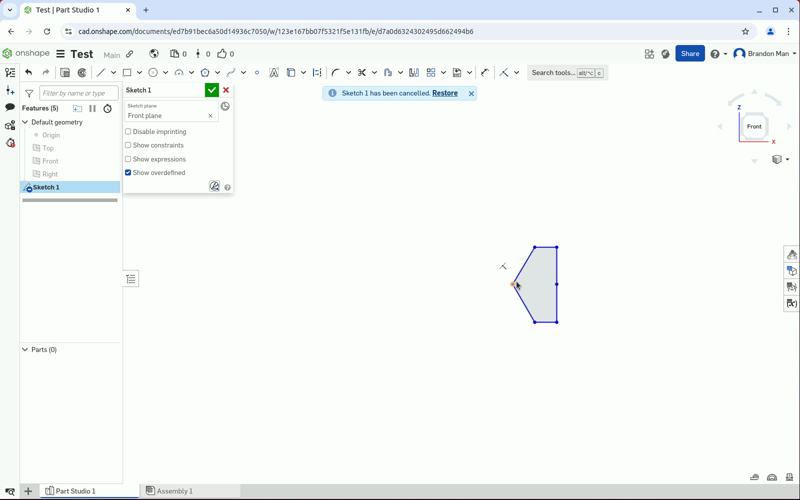
scroll(6)
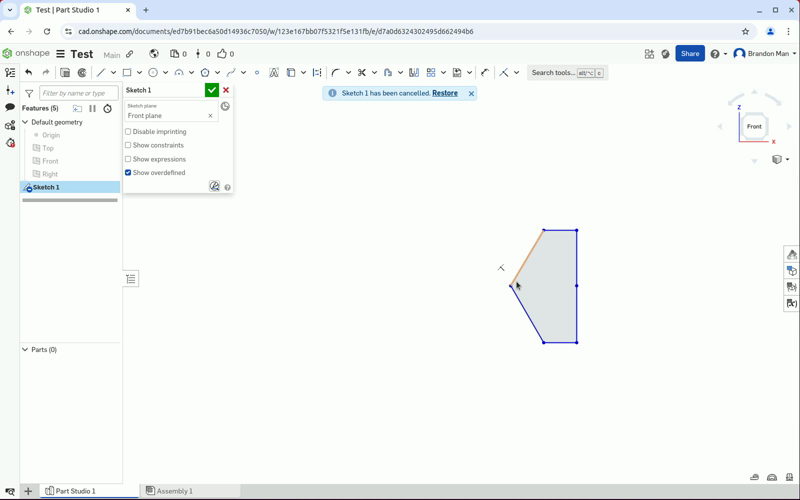
scroll(6)
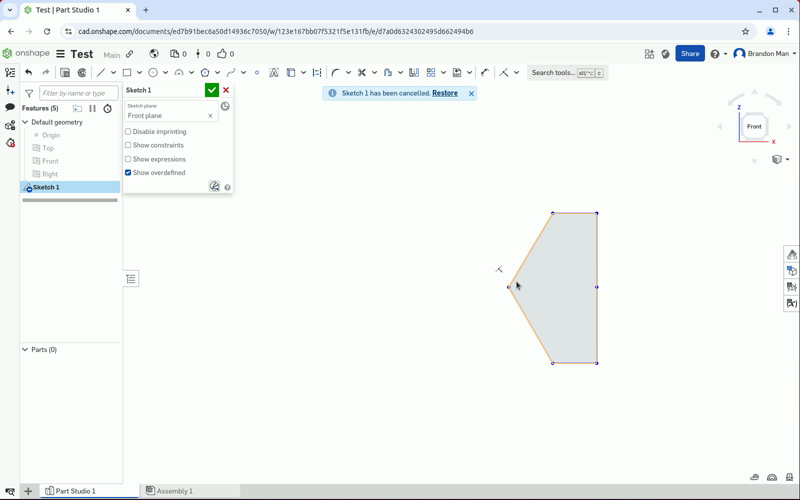
scroll(6)
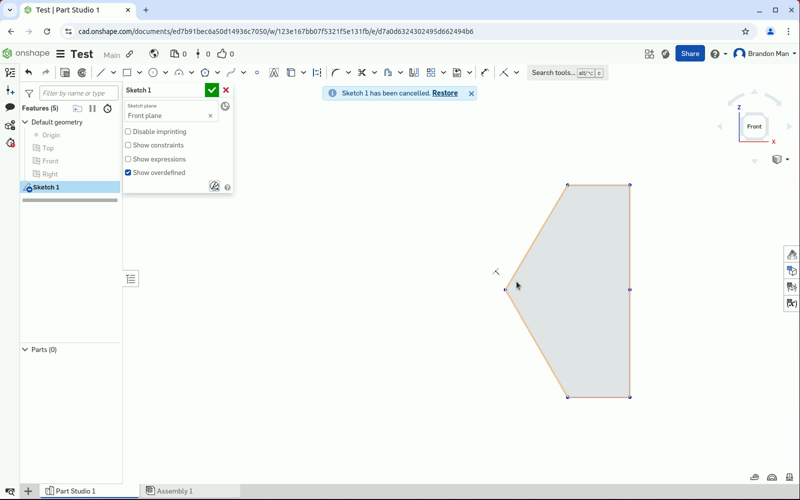
scroll(6)
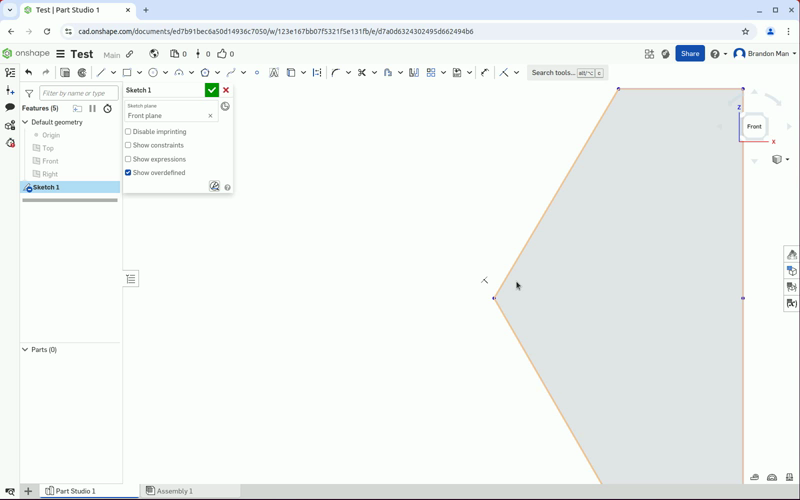
click(516, 281)
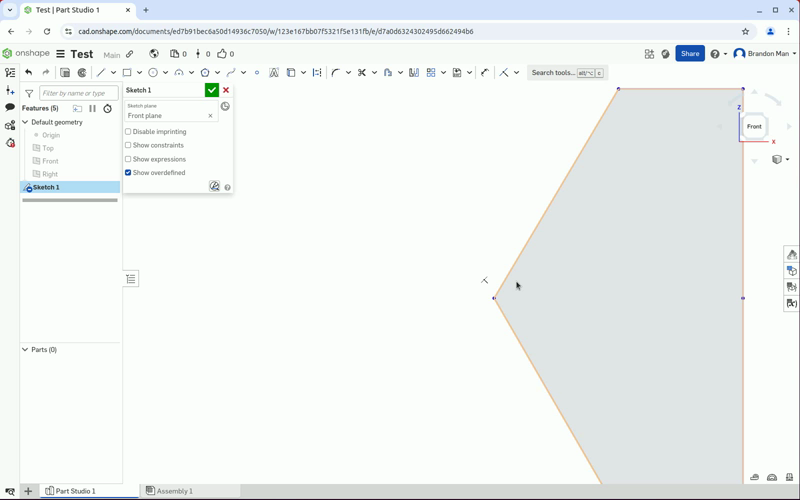
scroll(-6)
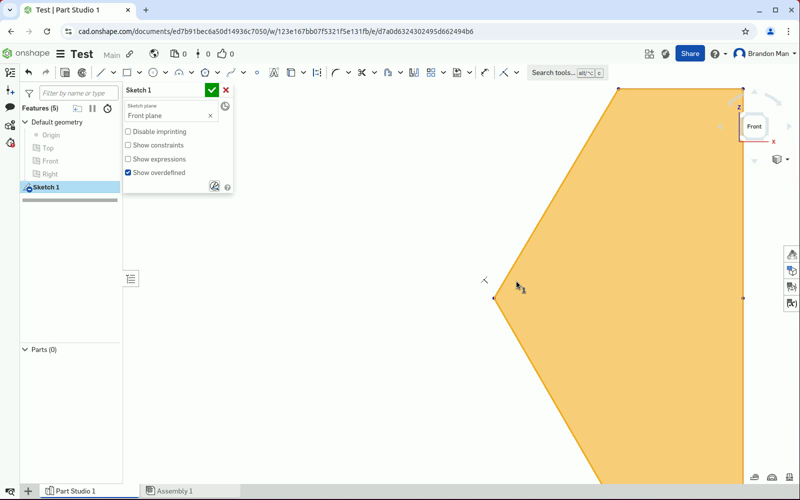
scroll(-6)
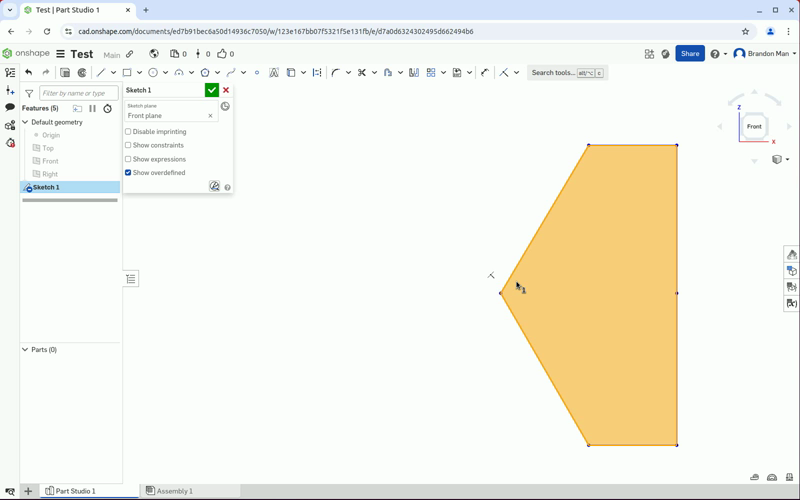
scroll(-6)
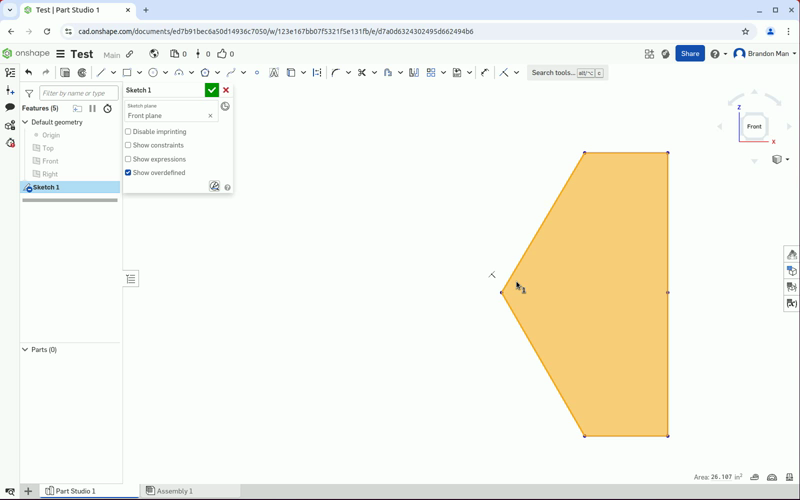
scroll(-6)
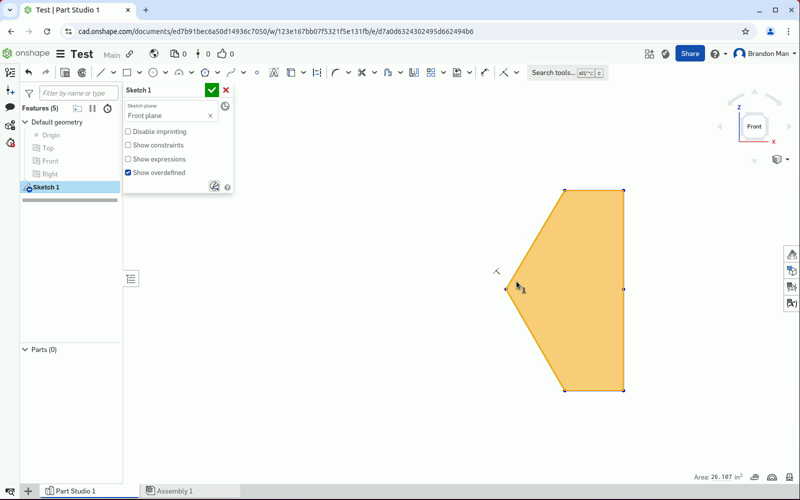
scroll(-6)
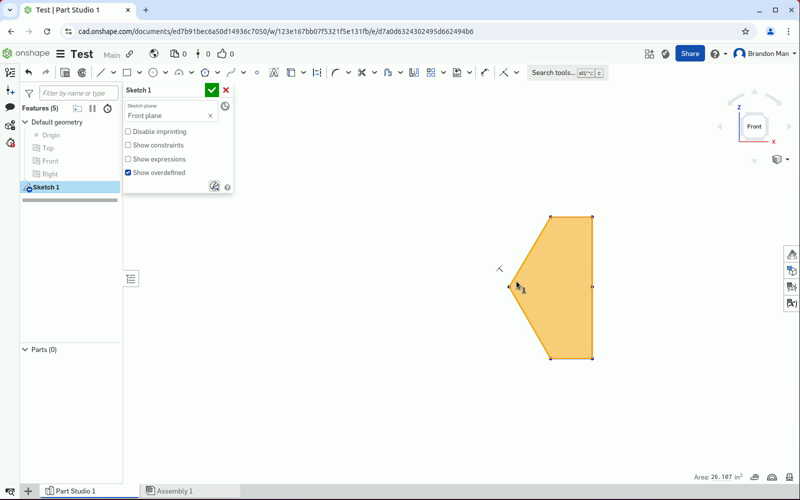
scroll(-6)
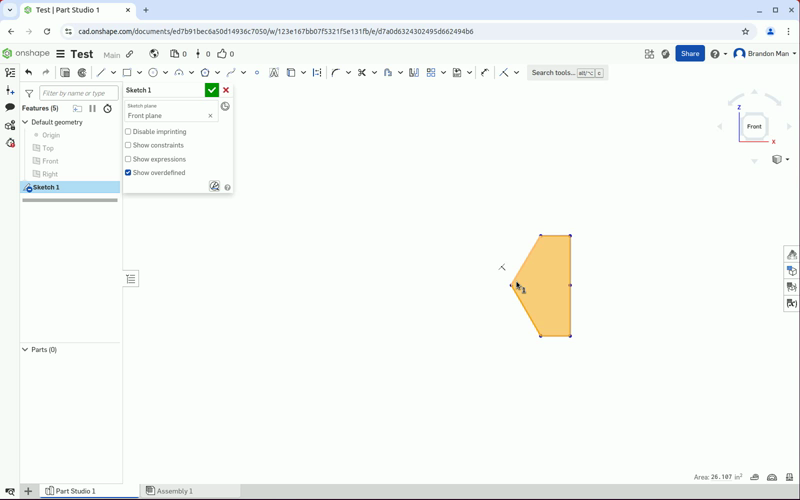
scroll(-6)
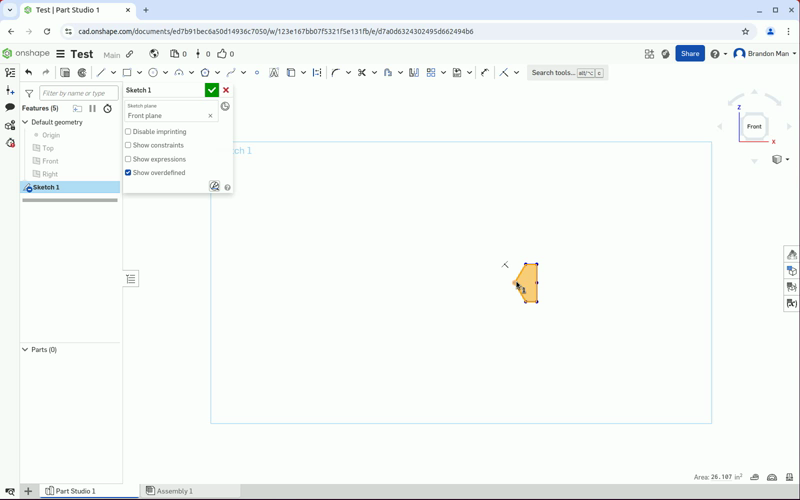
mouse_move(73, 352)
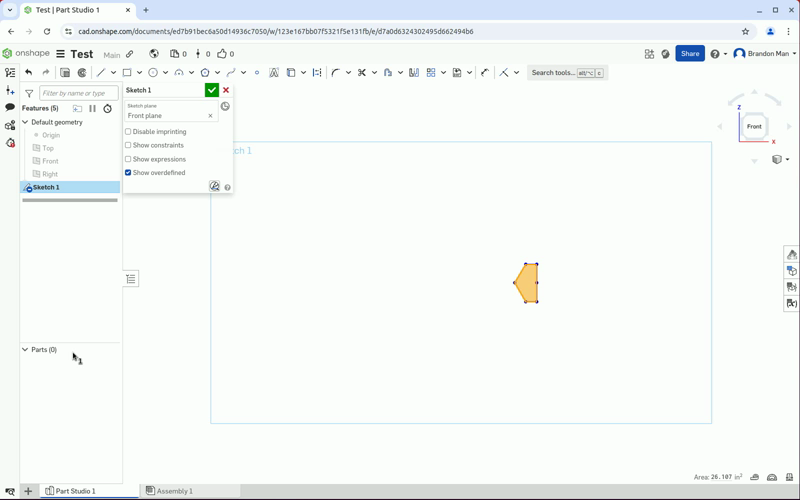
key(shift+y)
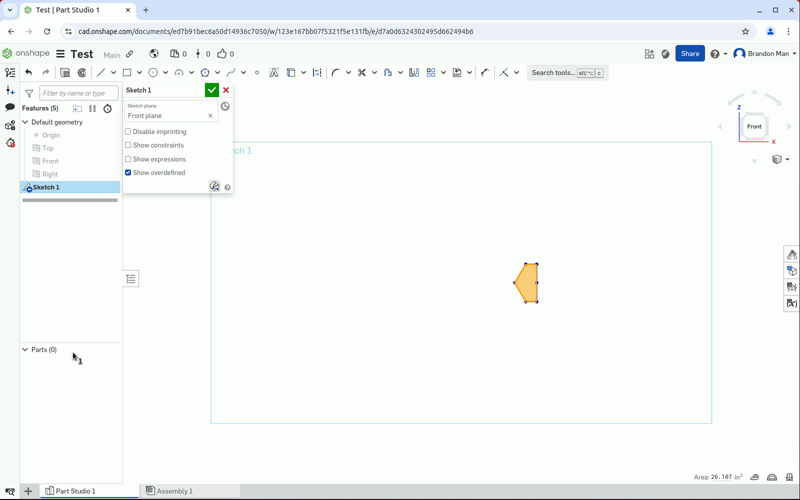
key(shift+e)
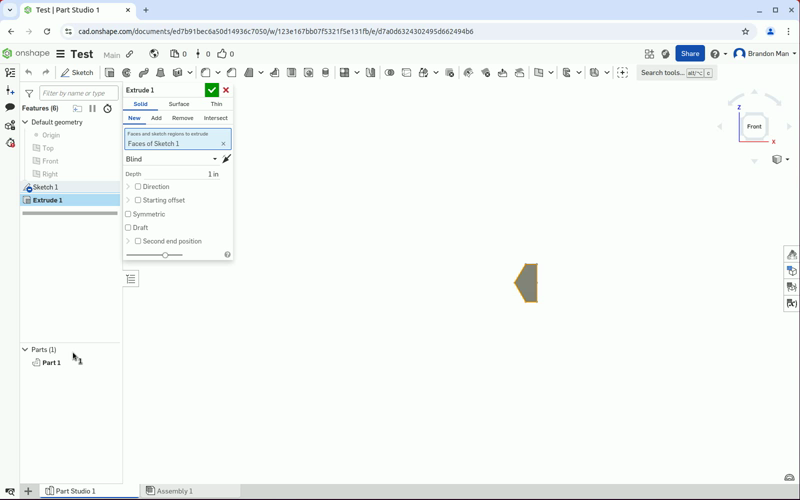
mouse_move(143, 106)
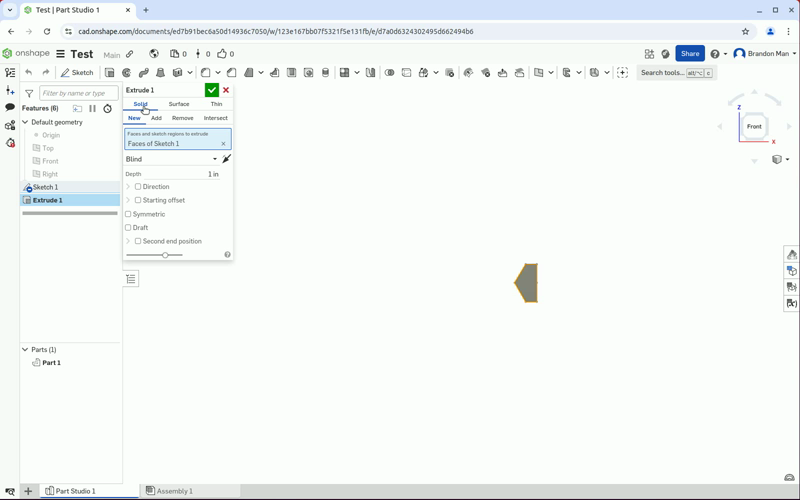
click(143, 106)
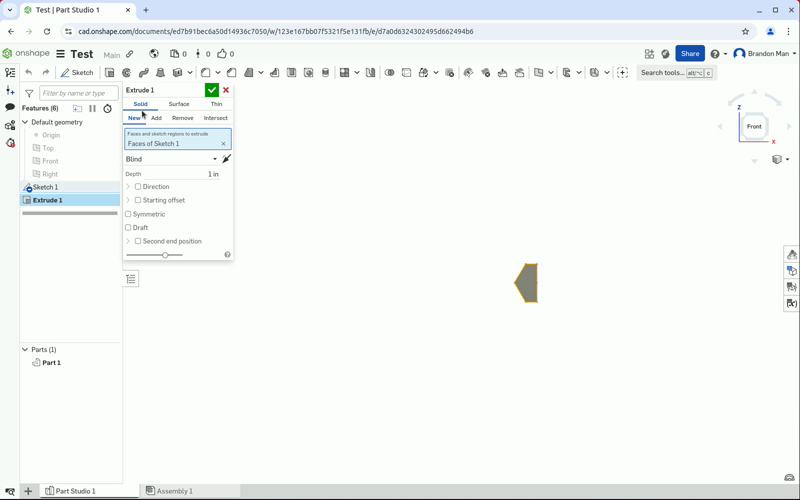
mouse_move(137, 120)
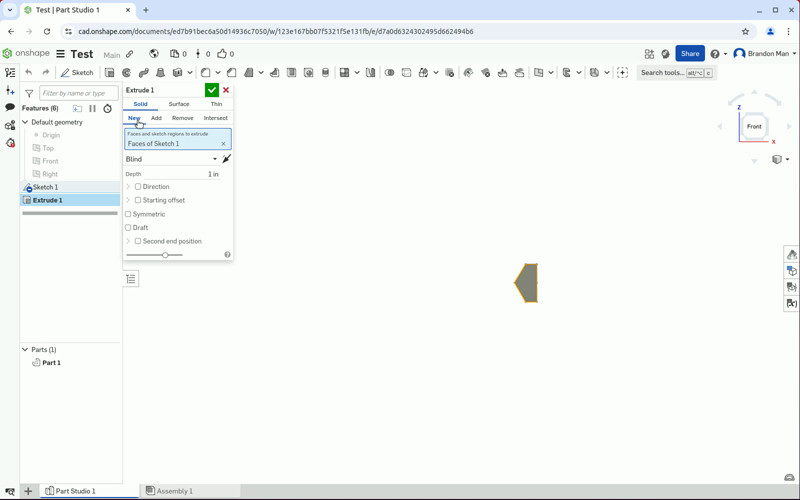
click(137, 120)
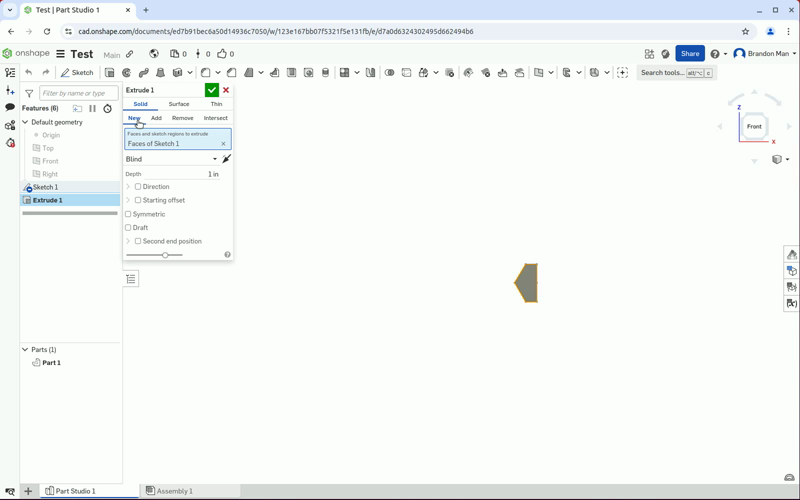
key(tab, 4)
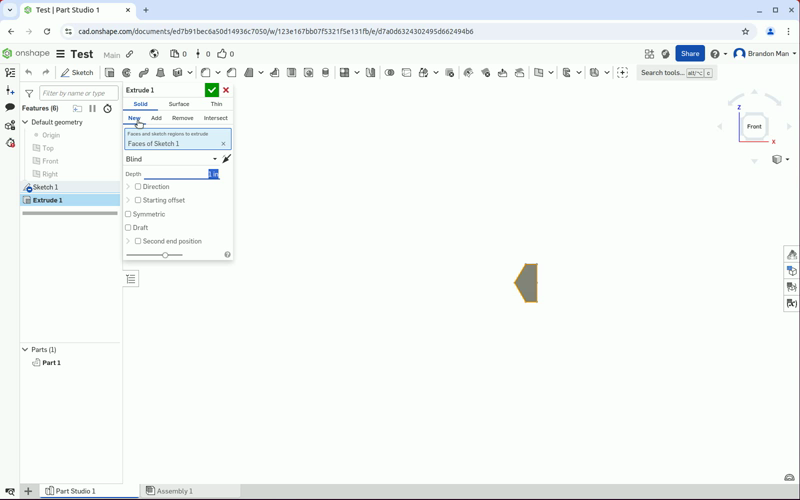
text(3.129)
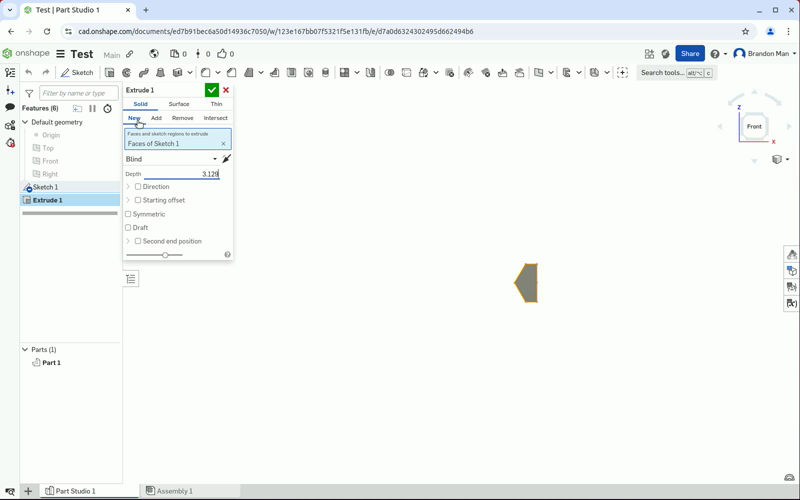
key(enter)
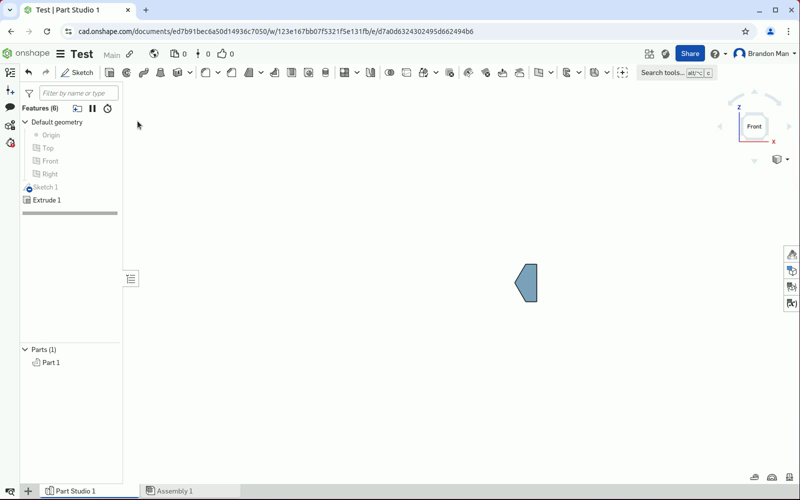
key(shift+h)
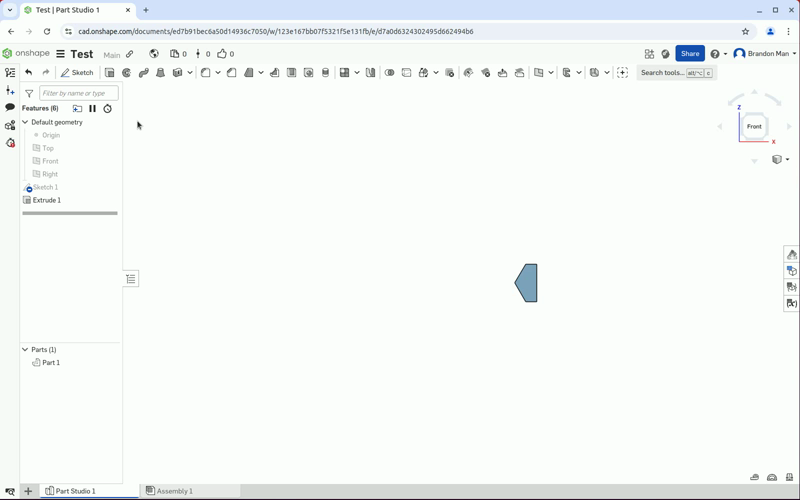
key(shift+h)
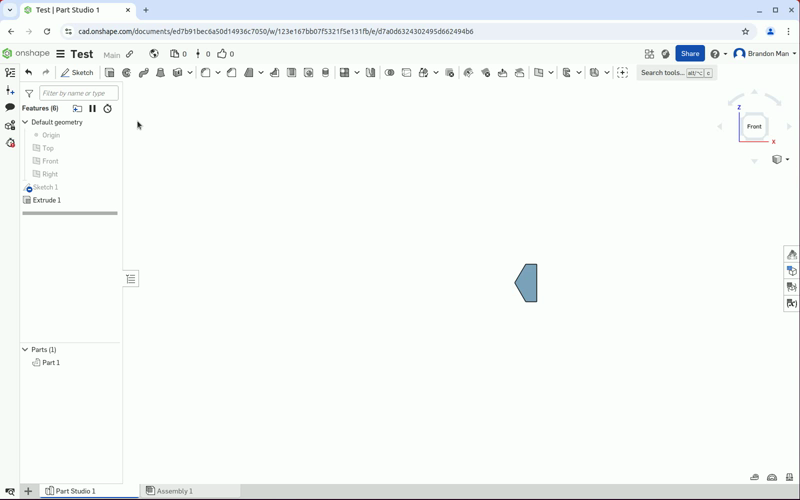
mouse_move(73, 189)
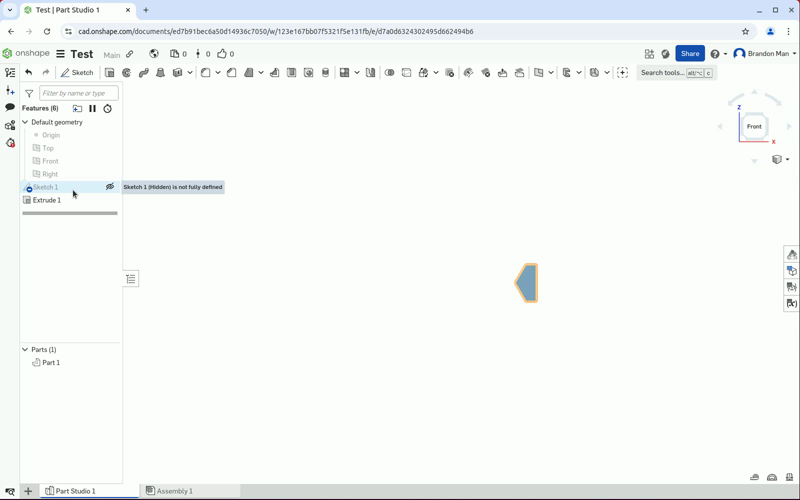
click(73, 189)
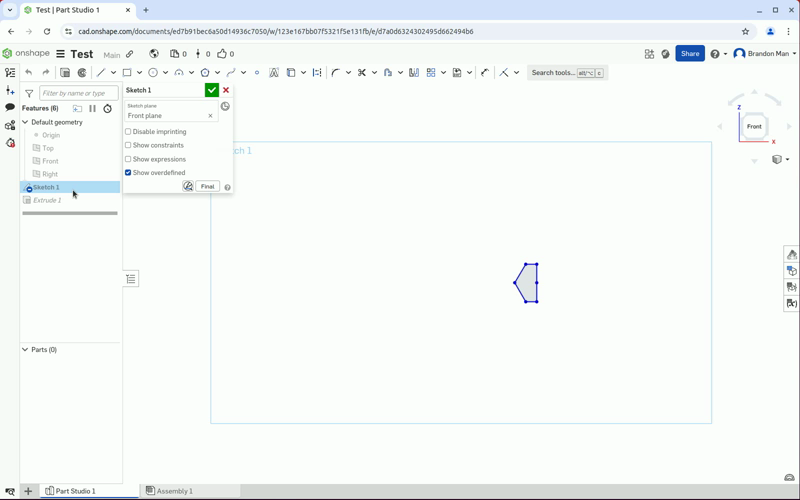
mouse_move(229, 92)
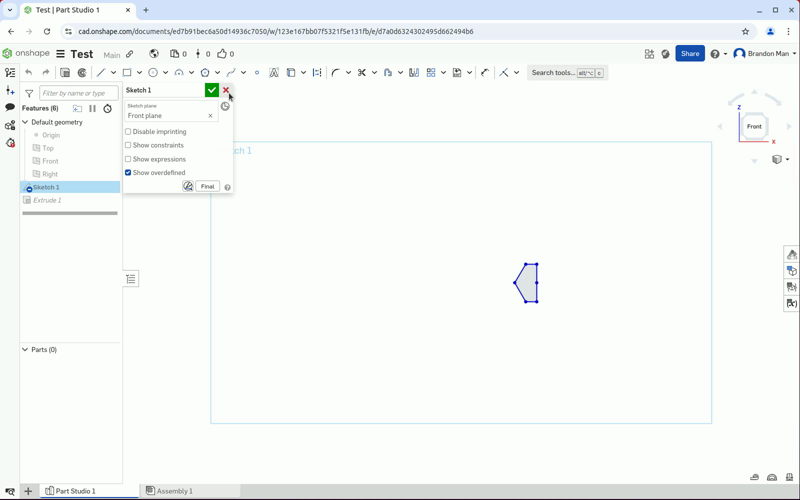
click(229, 92)
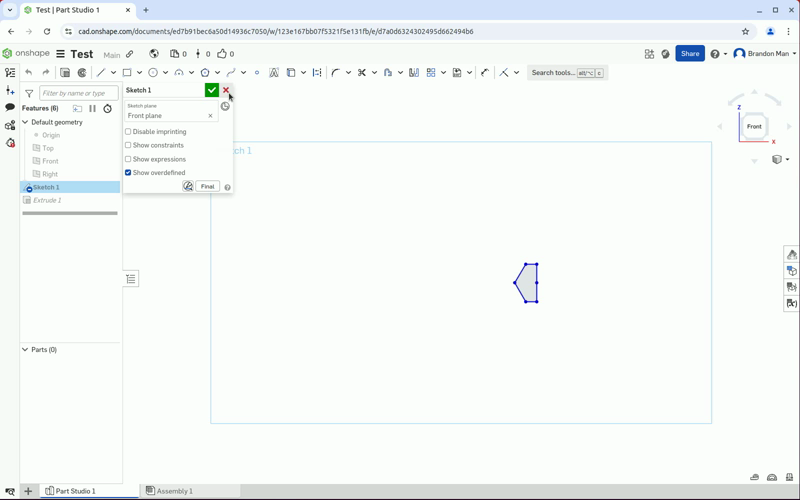
key(shift+s)
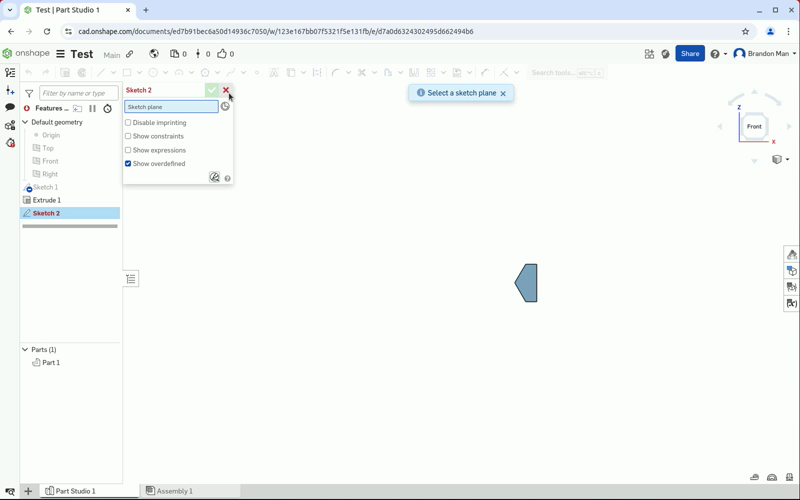
mouse_move(73, 163)
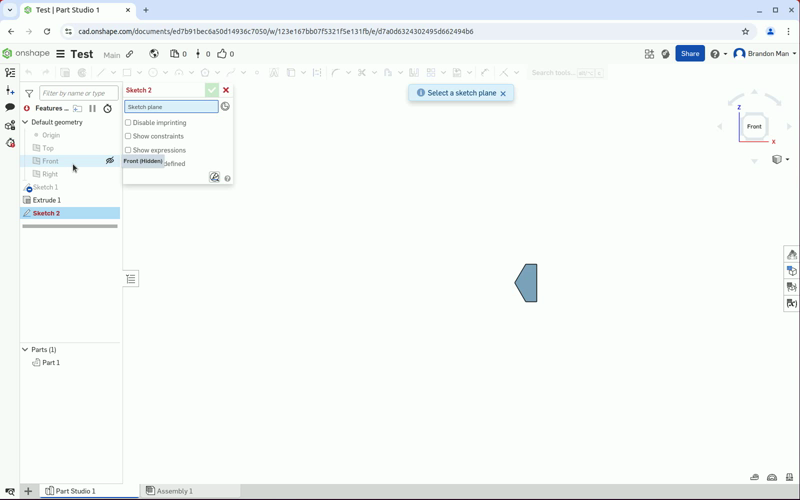
click(73, 163)
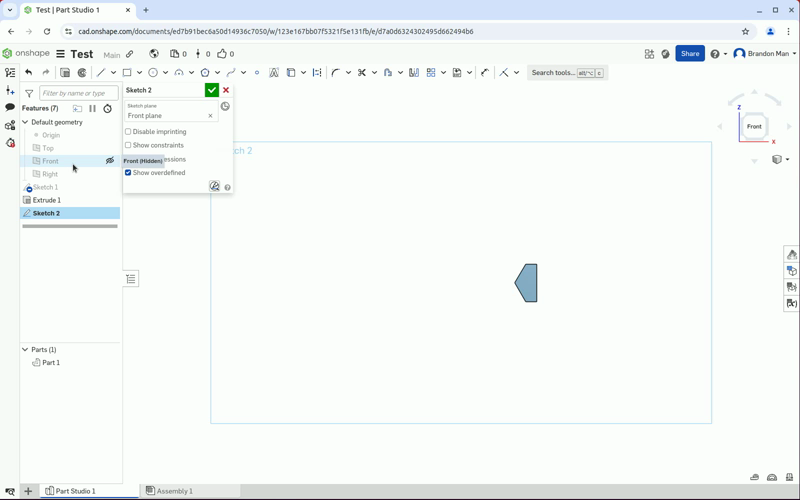
mouse_move(73, 352)
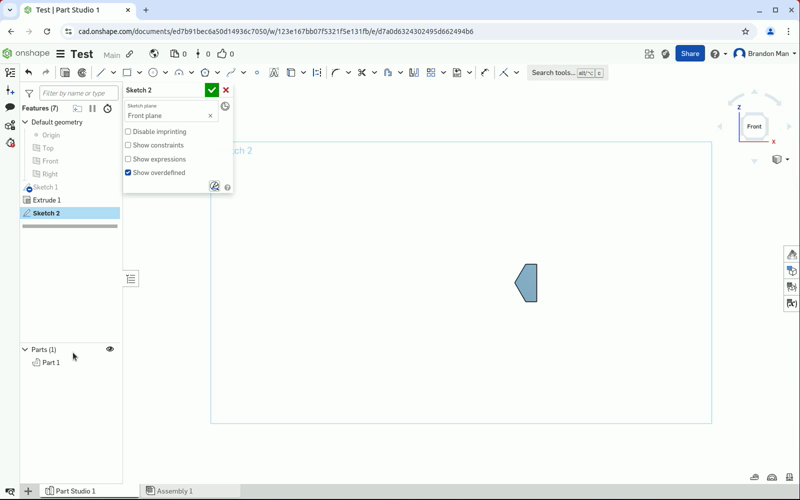
key(y)
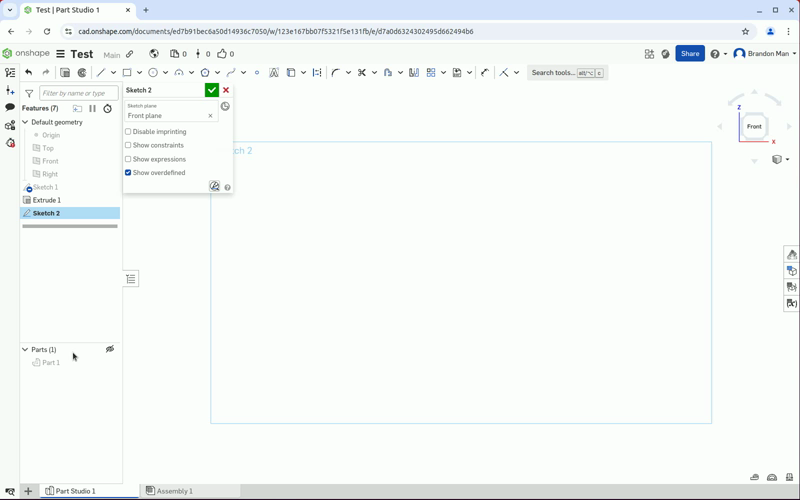
key(a)
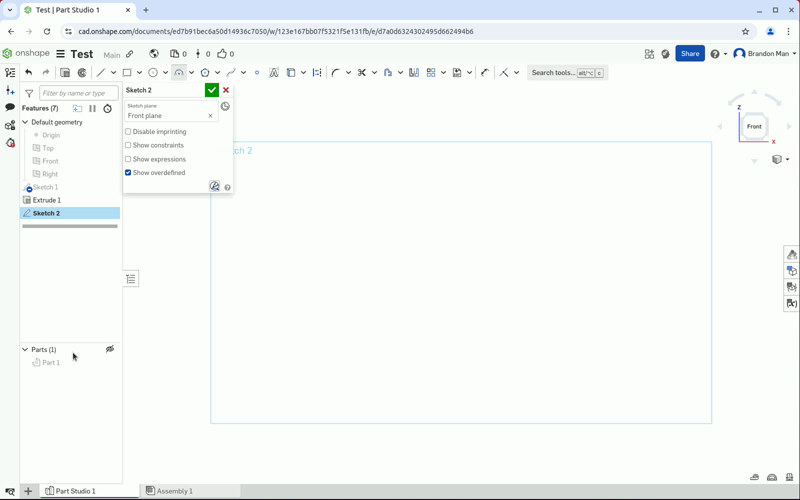
key_down(shift)
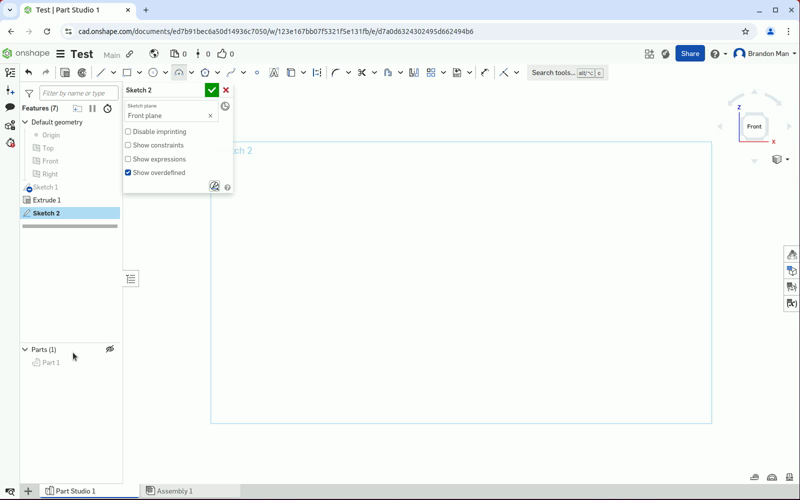
mouse_move(460, 320)
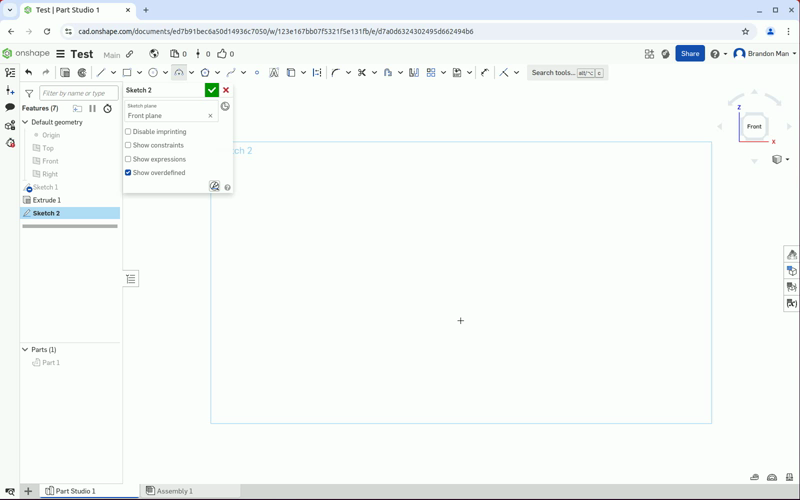
click(460, 320)
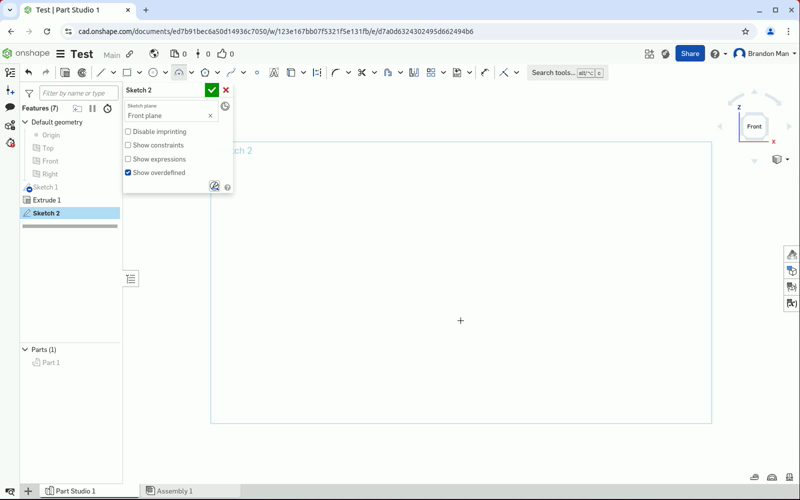
key_up(shift)
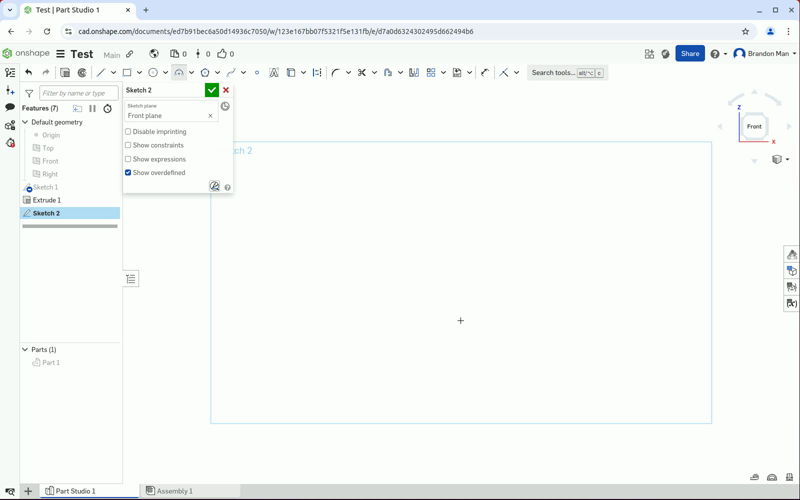
key_down(shift)
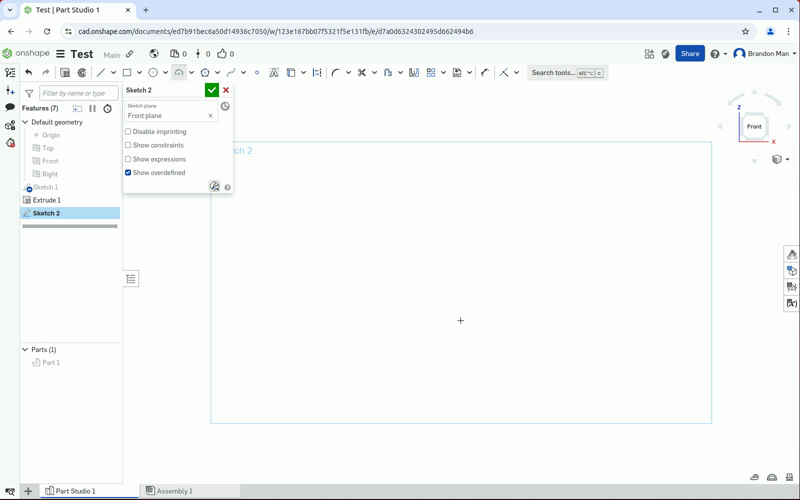
mouse_move(535, 320)
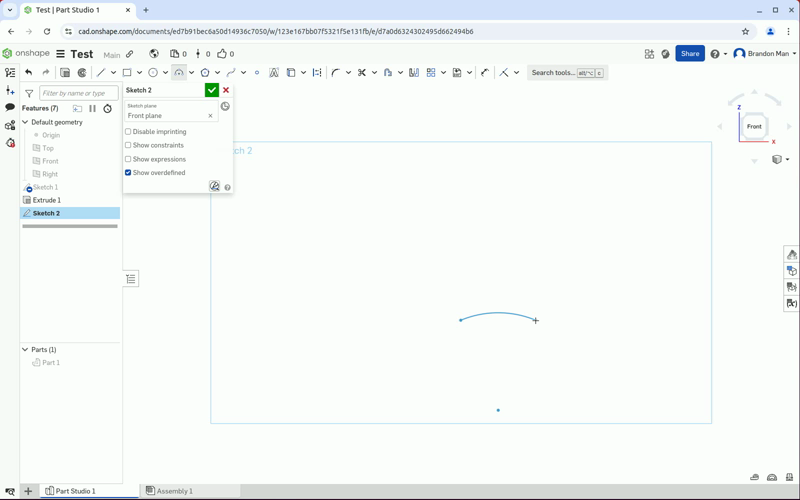
click(535, 320)
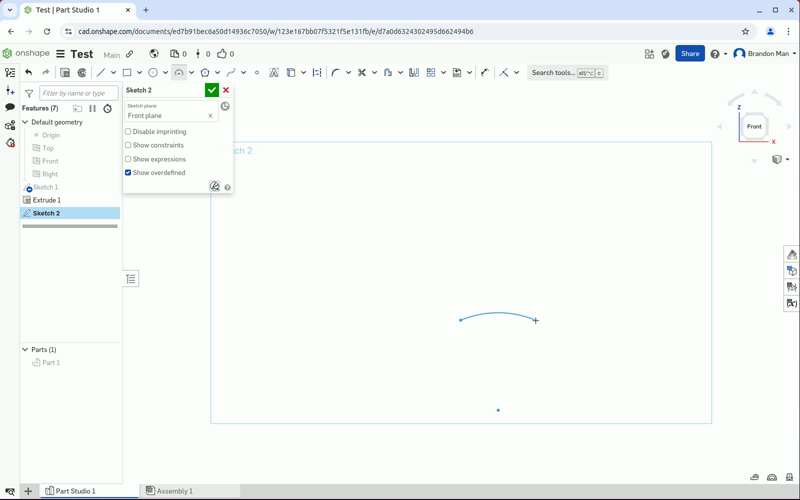
mouse_move(498, 303)
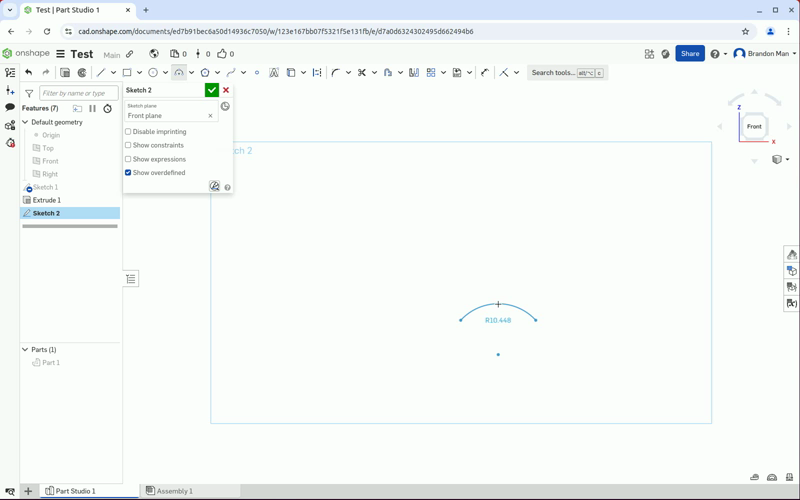
click(498, 303)
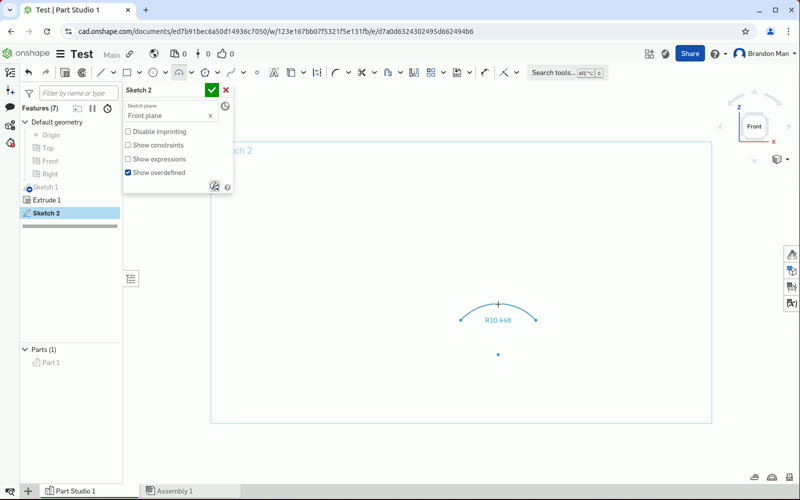
key_up(shift)
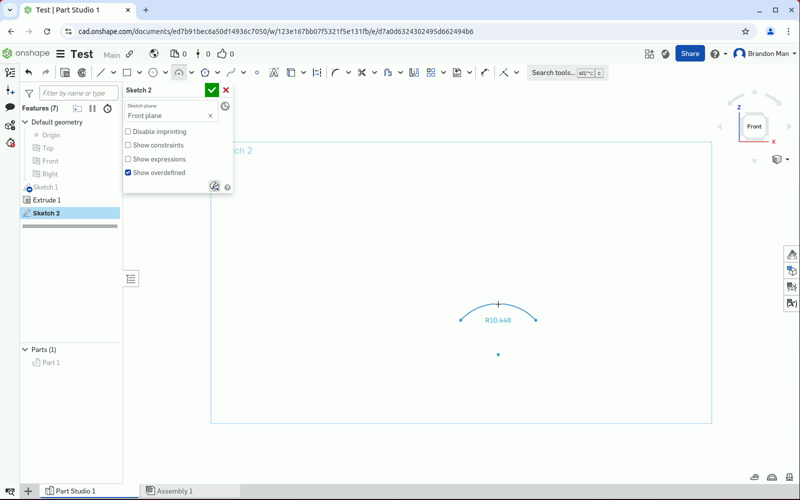
mouse_move(535, 320)
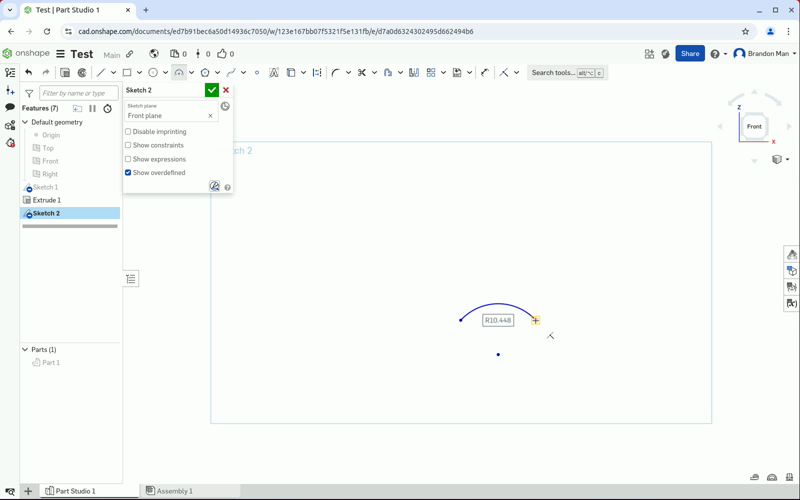
click(535, 320)
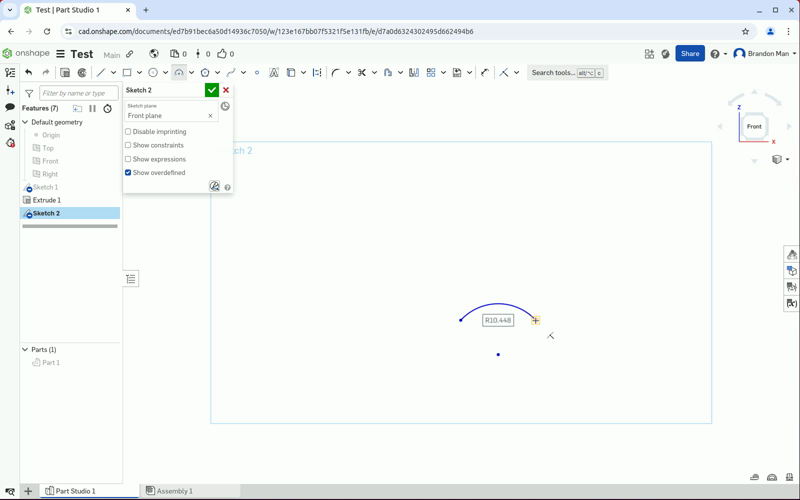
key_down(shift)
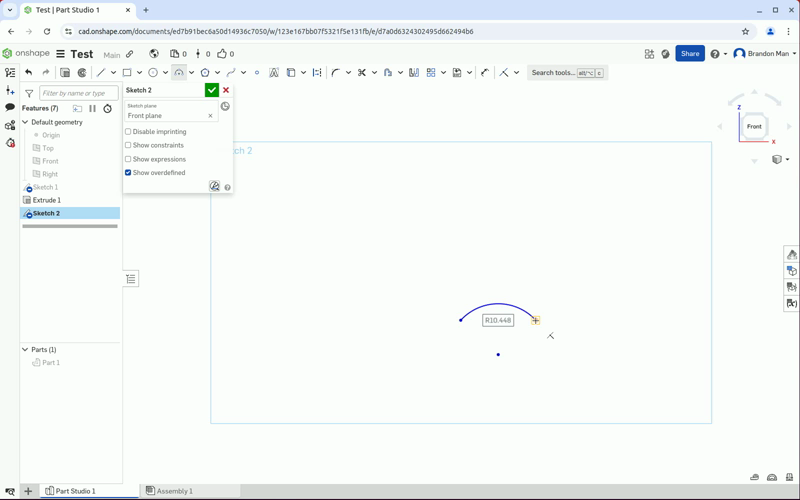
mouse_move(535, 245)
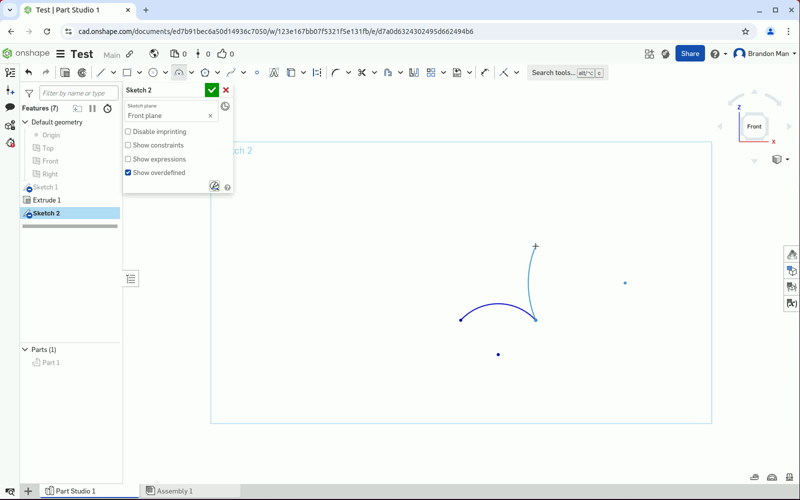
click(535, 245)
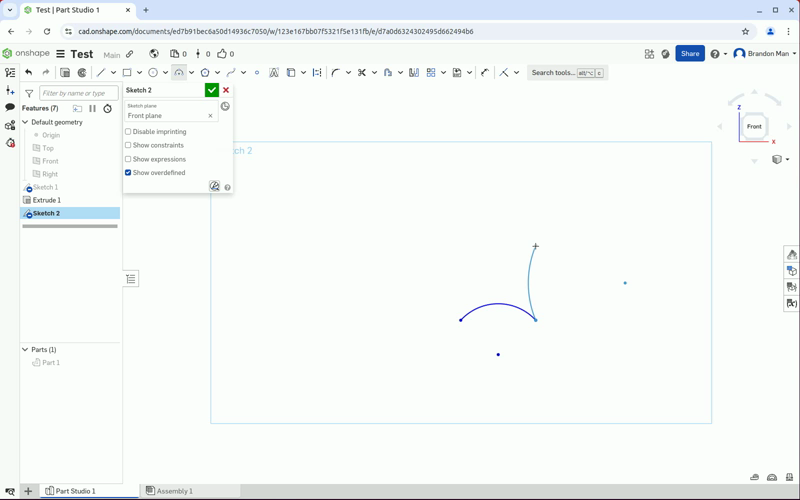
mouse_move(572, 283)
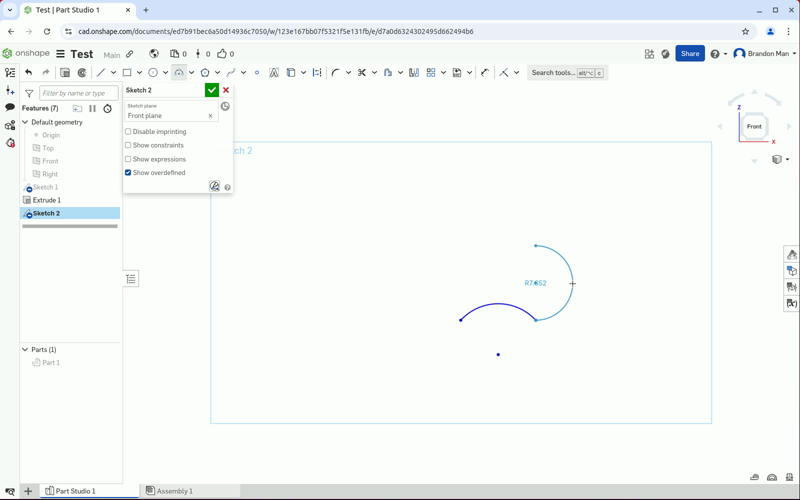
click(572, 283)
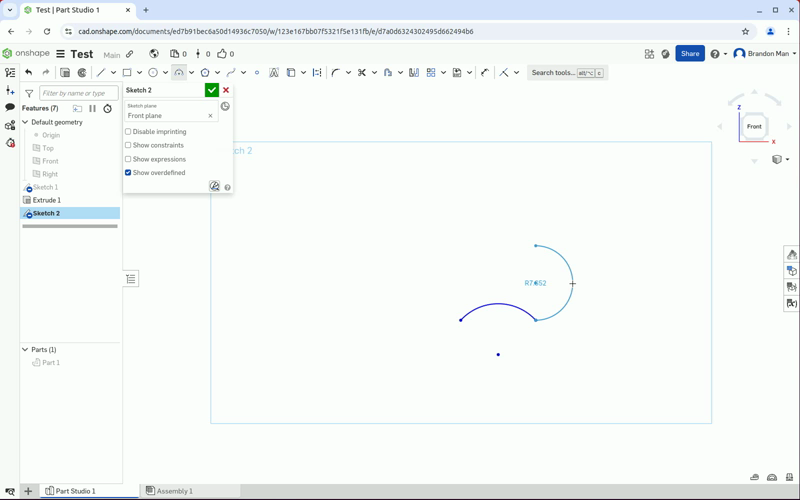
key_up(shift)
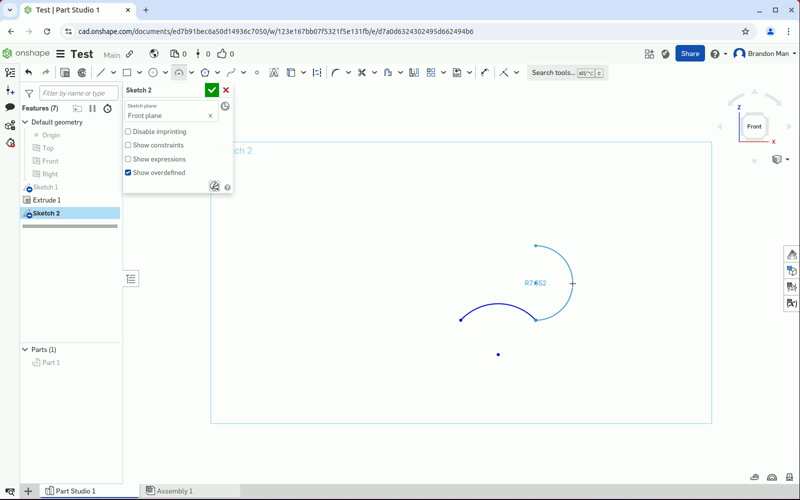
mouse_move(535, 245)
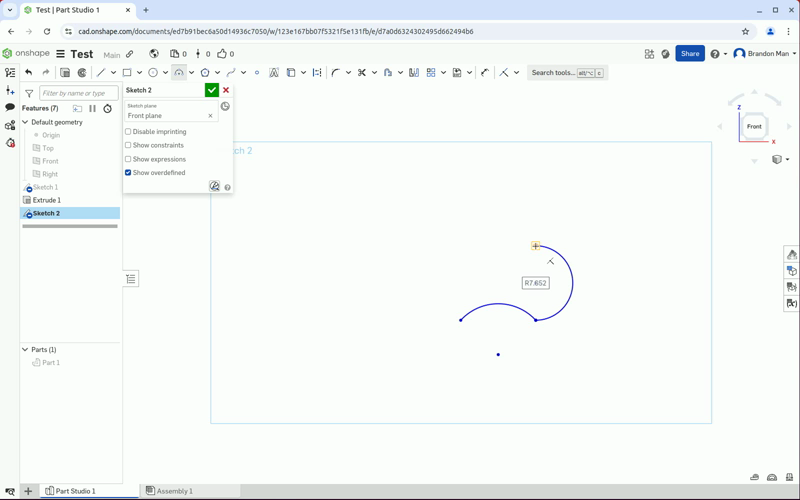
click(535, 245)
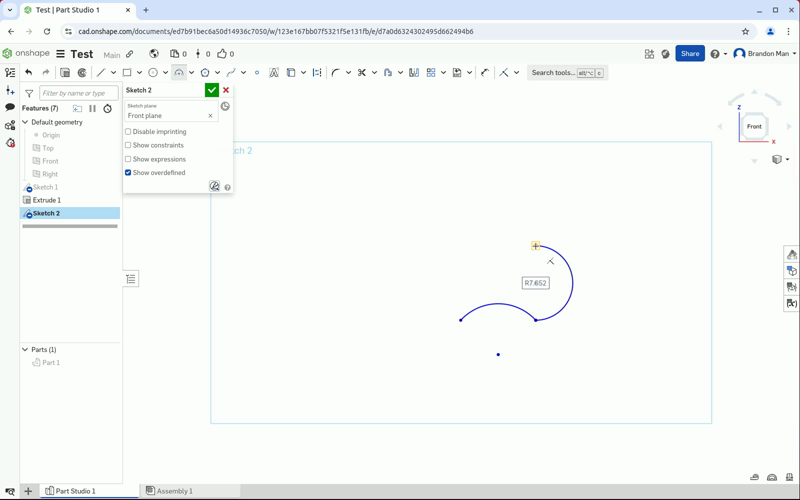
key_down(shift)
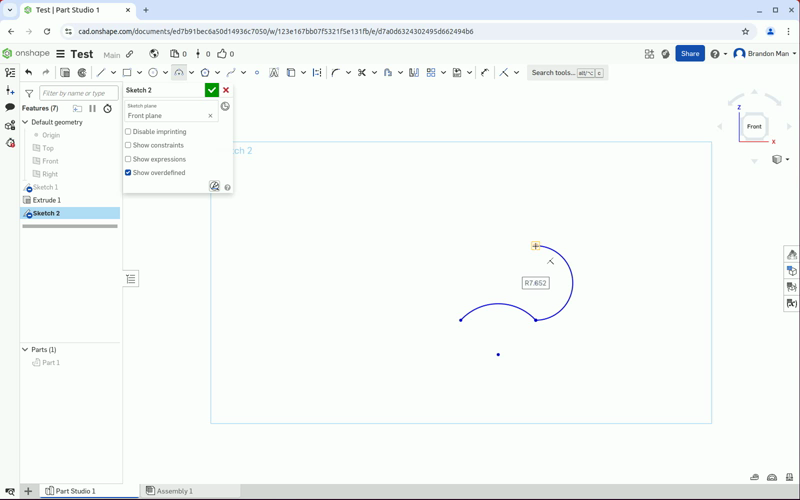
mouse_move(460, 245)
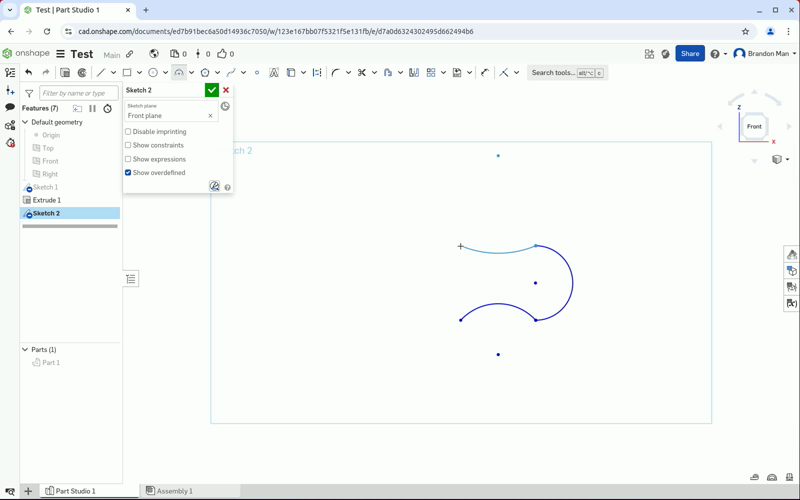
click(460, 245)
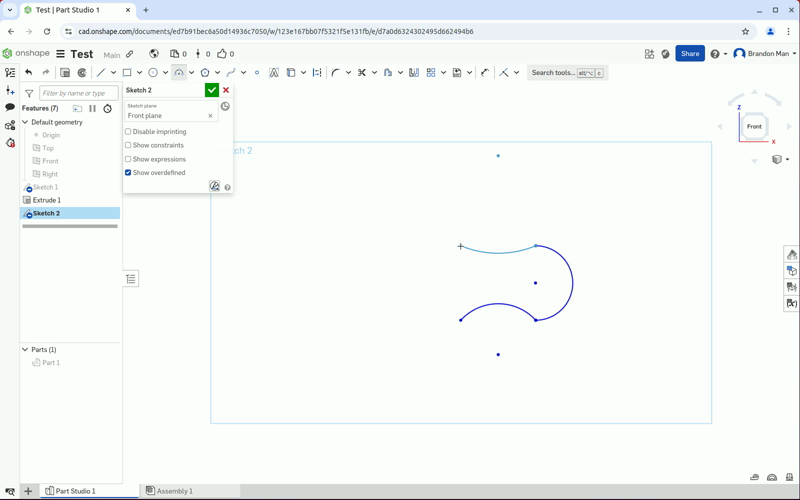
mouse_move(498, 262)
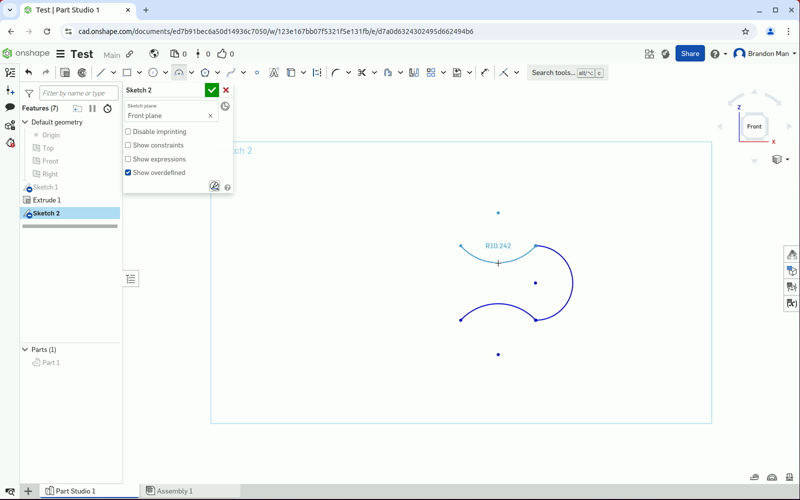
click(498, 262)
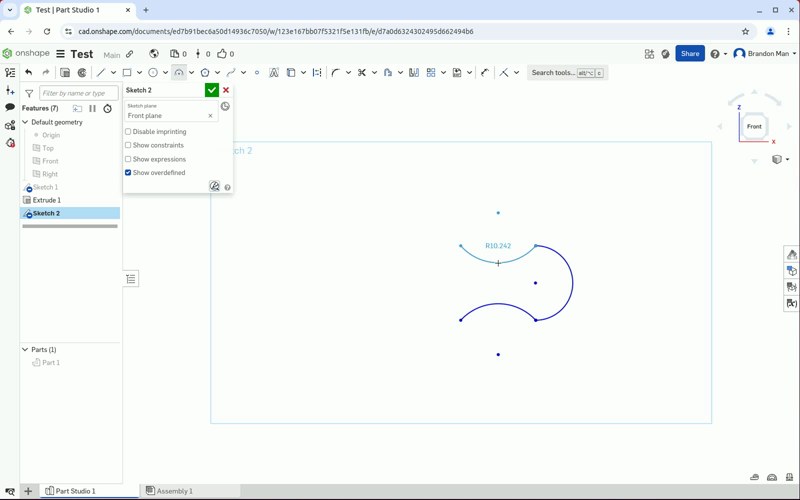
key_up(shift)
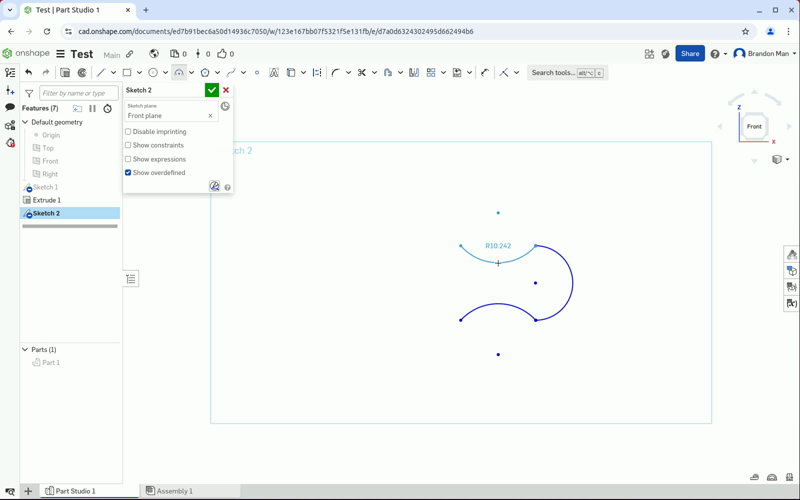
mouse_move(460, 245)
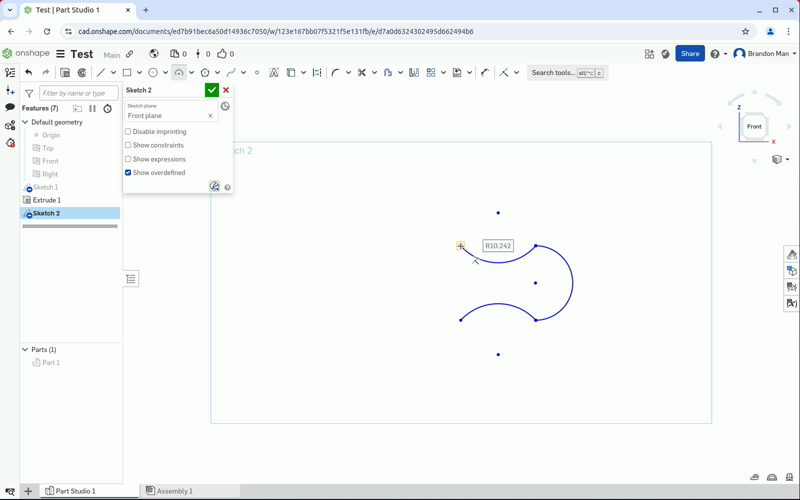
click(460, 245)
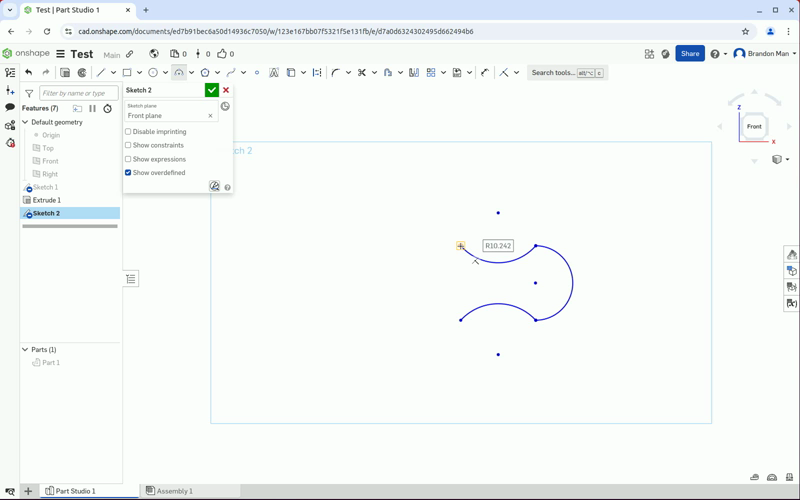
mouse_move(460, 320)
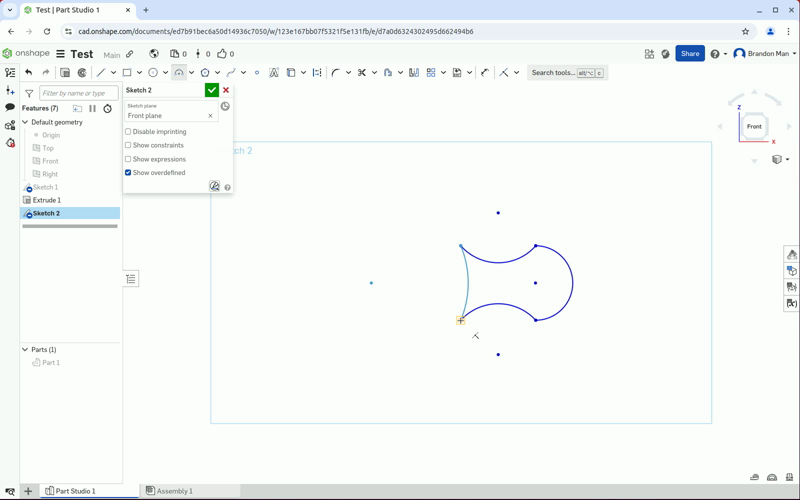
click(460, 320)
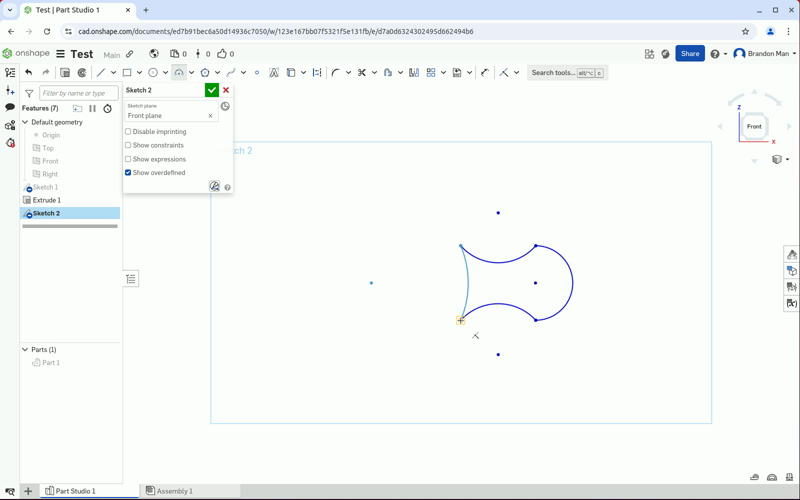
key_down(shift)
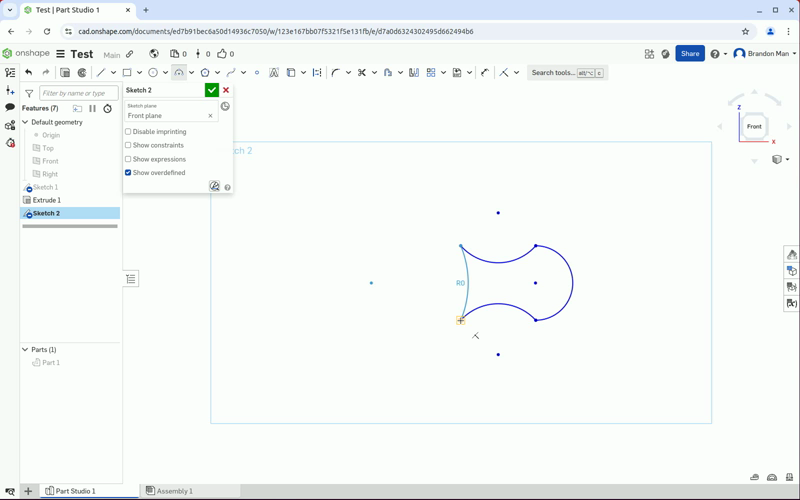
mouse_move(423, 283)
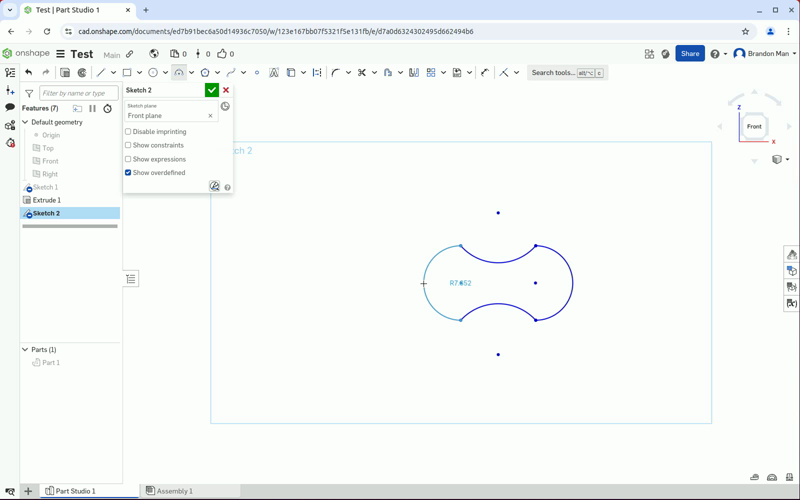
click(423, 283)
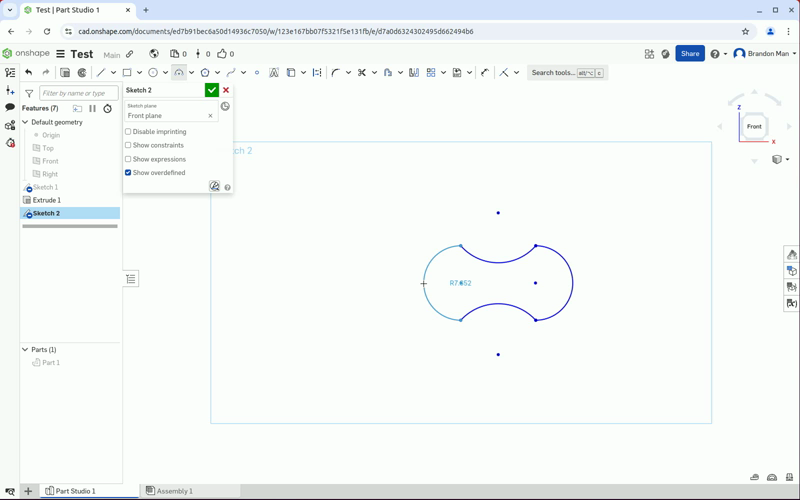
key_up(shift)
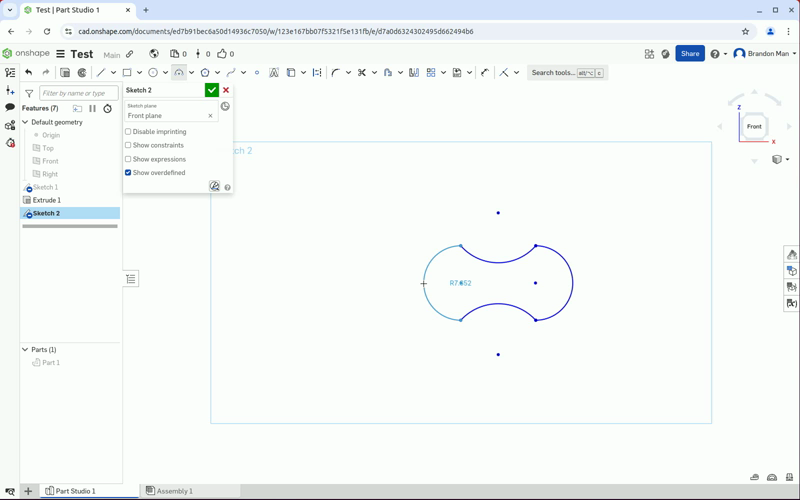
key(esc)
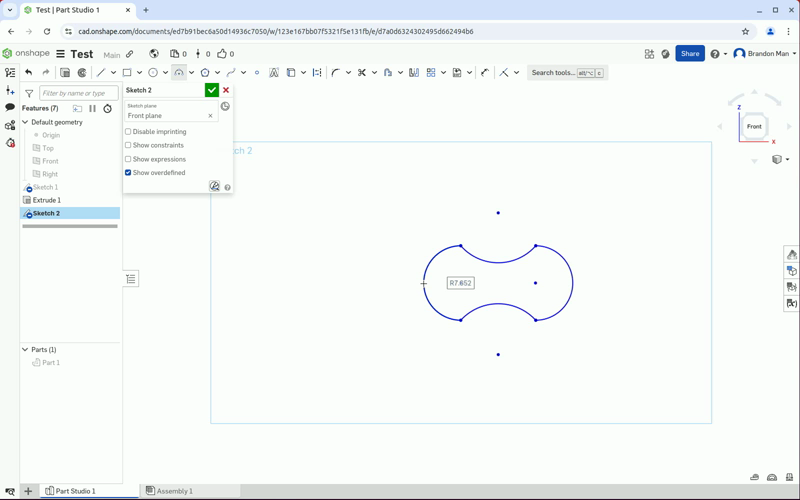
key(c)
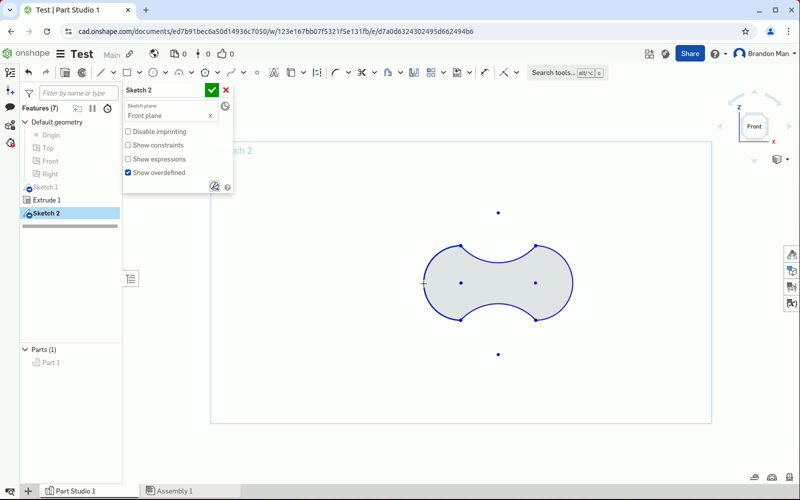
key_down(shift)
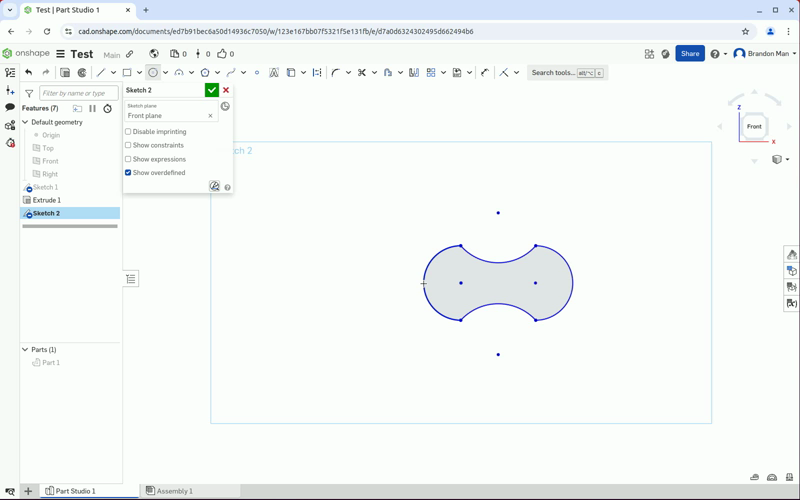
mouse_move(460, 282)
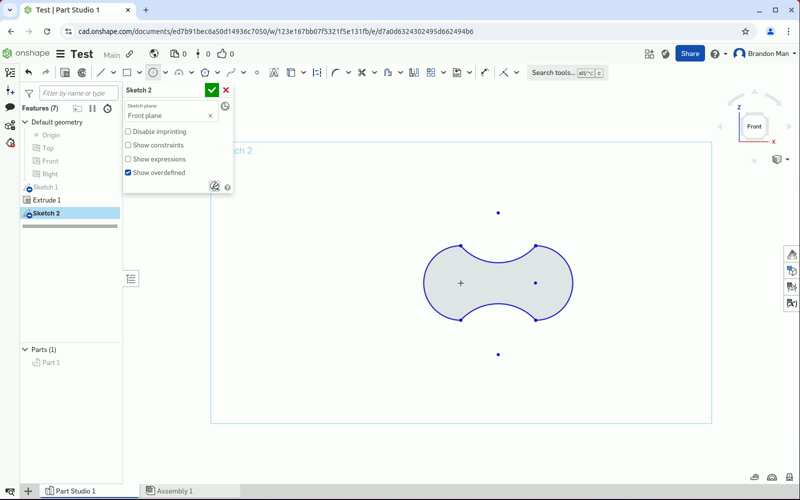
scroll(6)
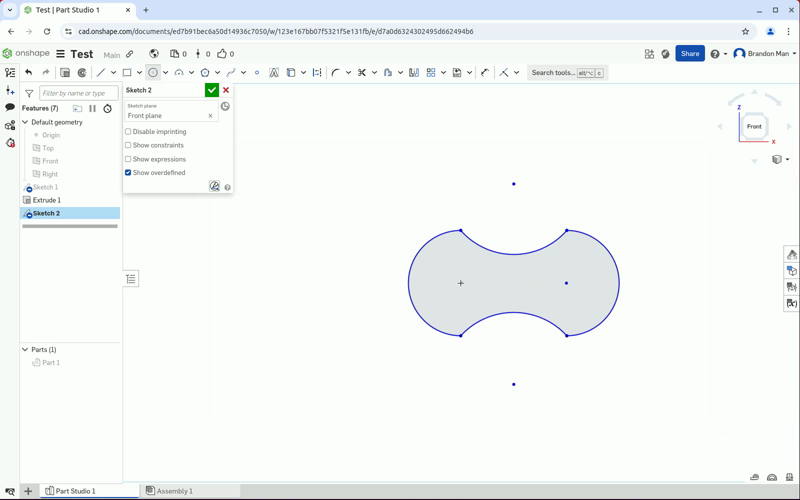
scroll(6)
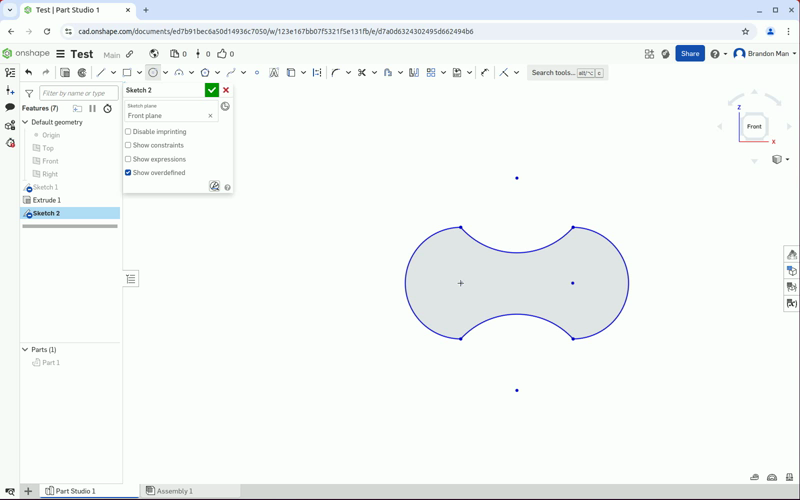
scroll(6)
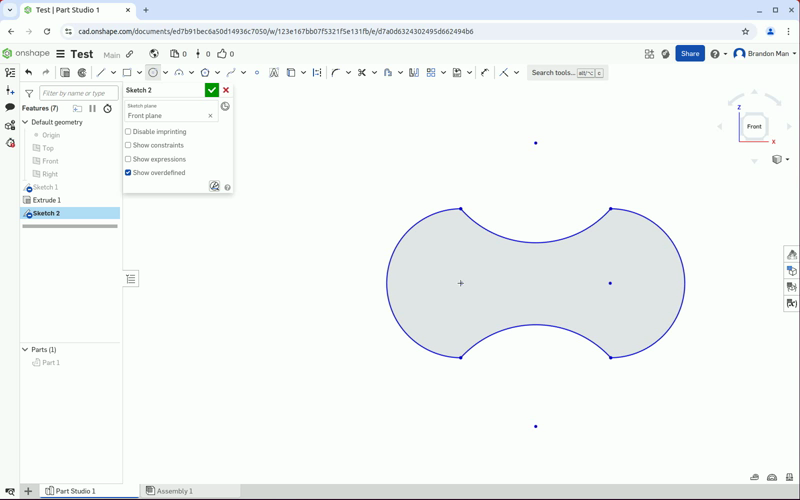
scroll(6)
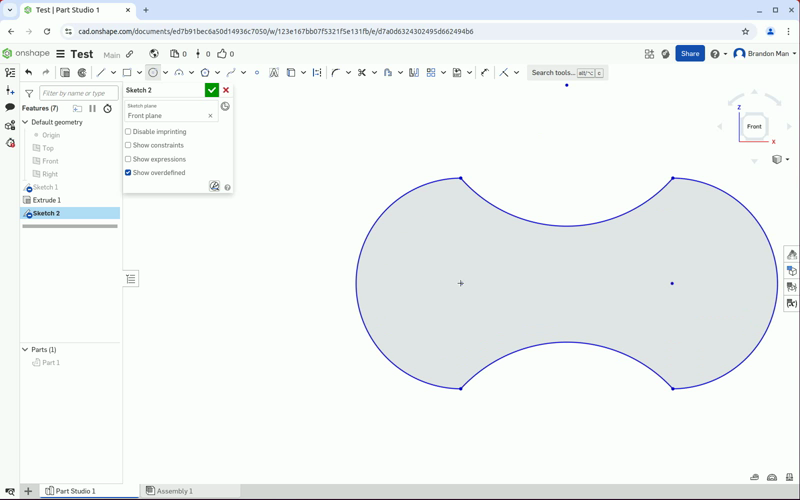
scroll(6)
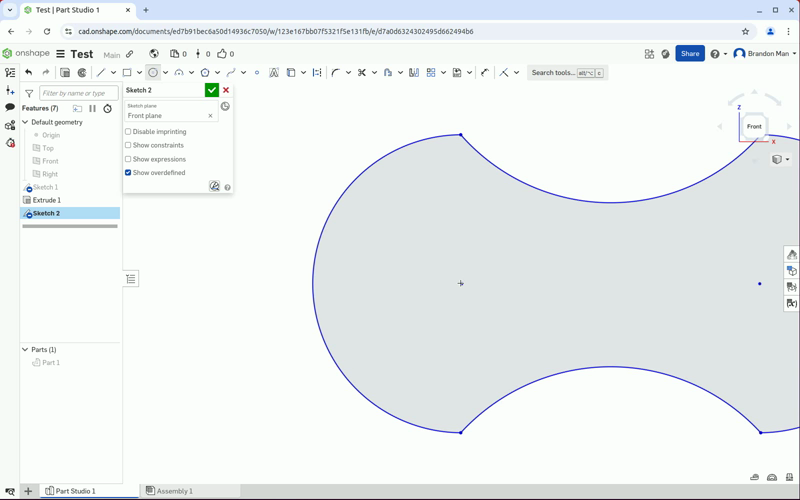
scroll(6)
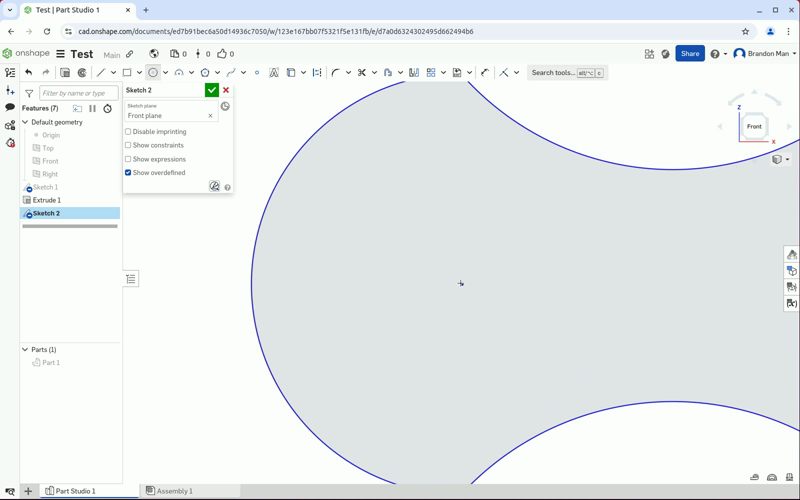
scroll(6)
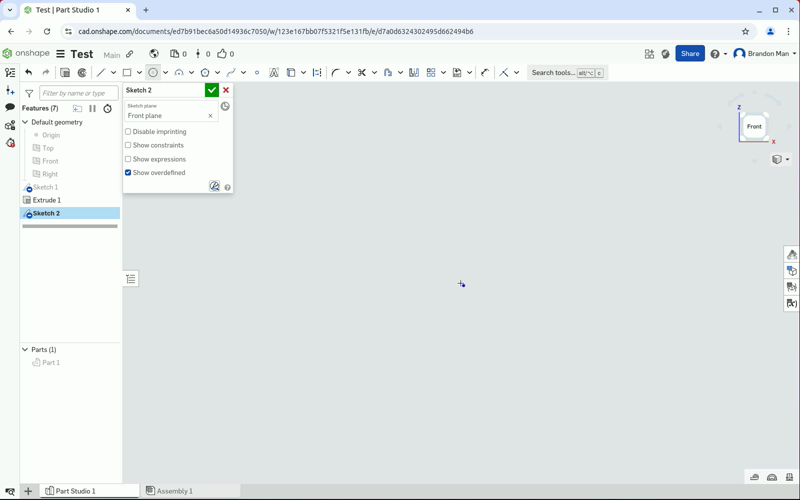
click(460, 282)
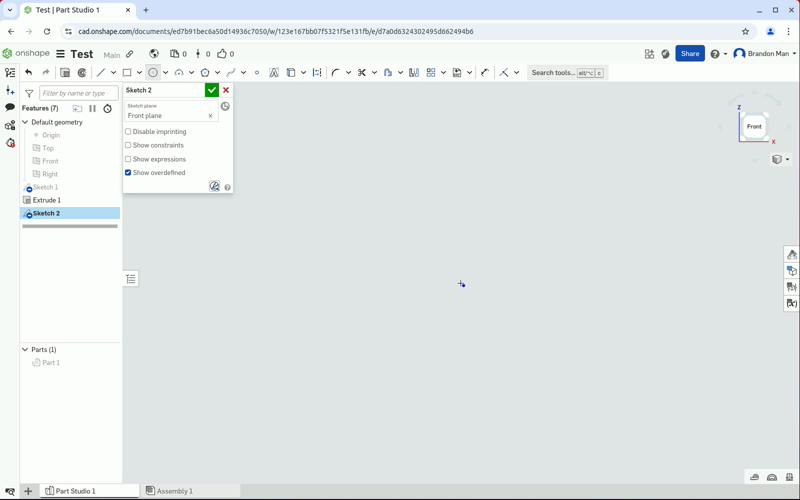
scroll(-6)
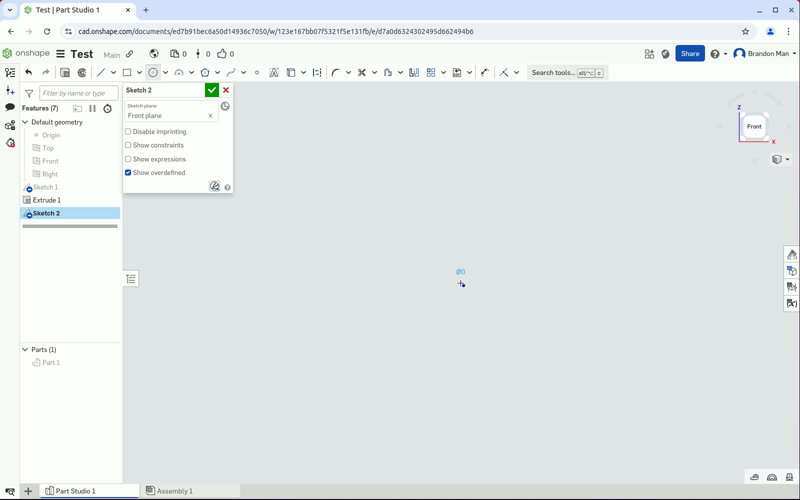
scroll(-6)
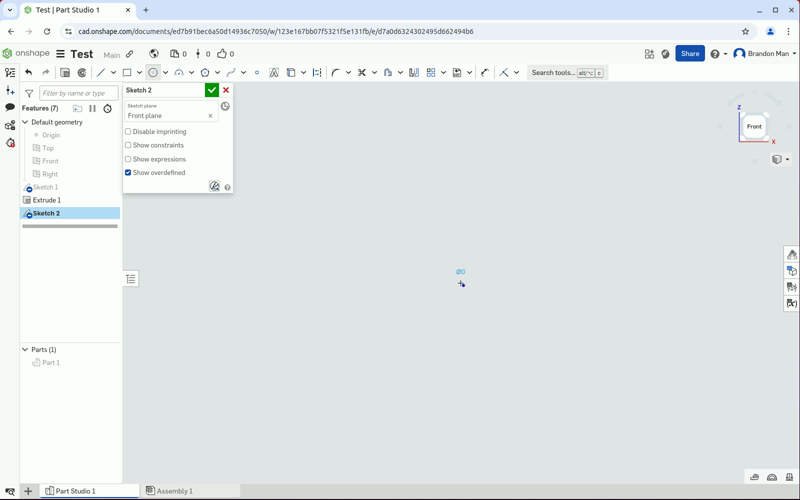
scroll(-6)
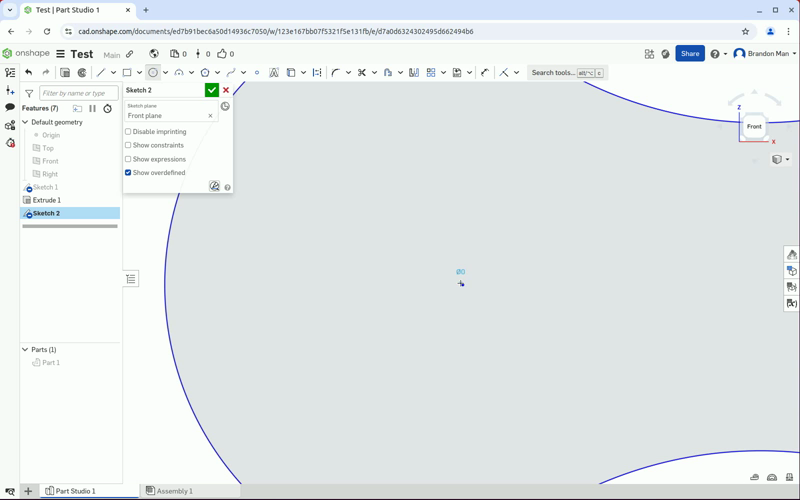
scroll(-6)
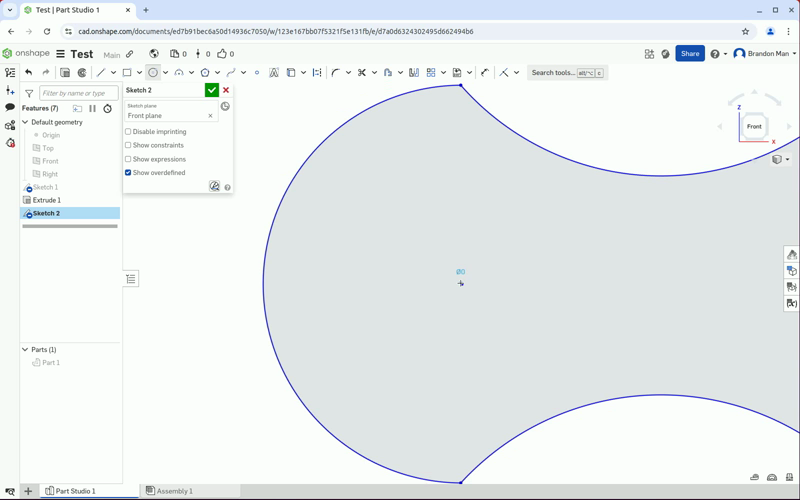
scroll(-6)
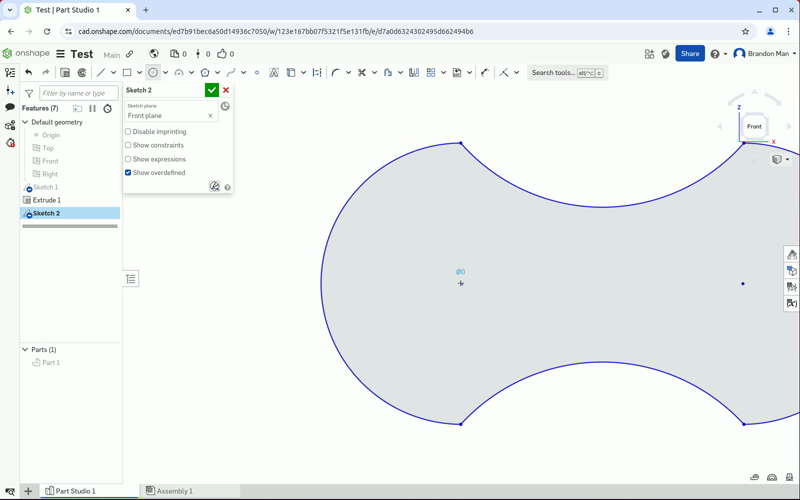
scroll(-6)
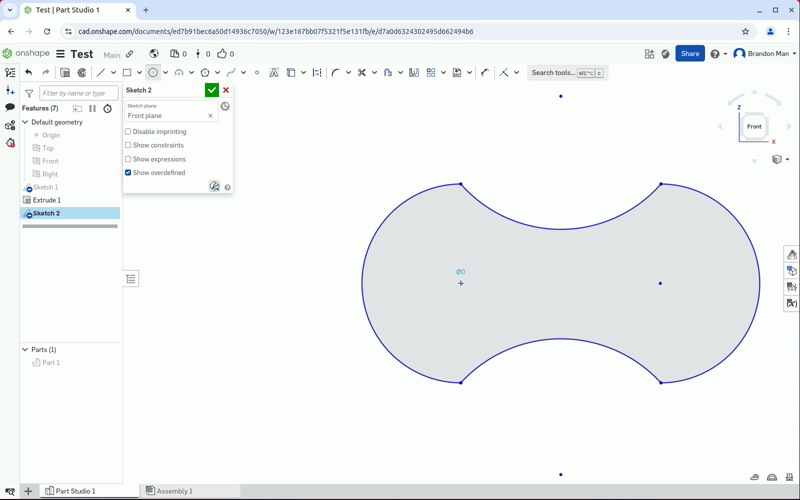
scroll(-6)
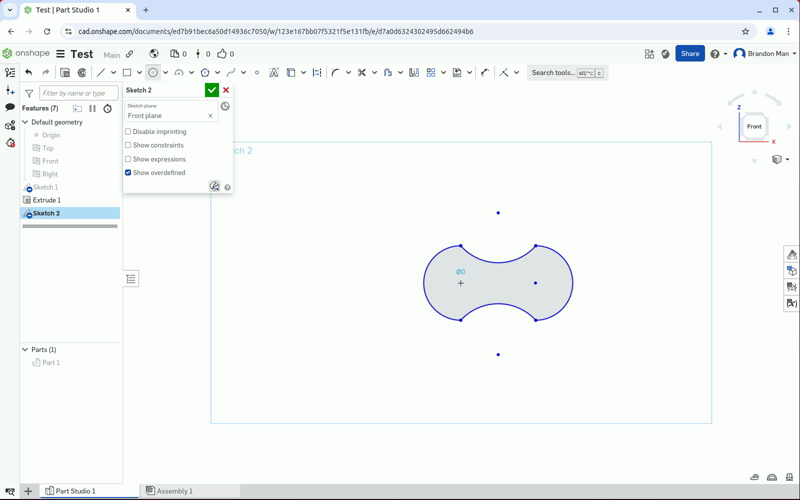
key_up(shift)
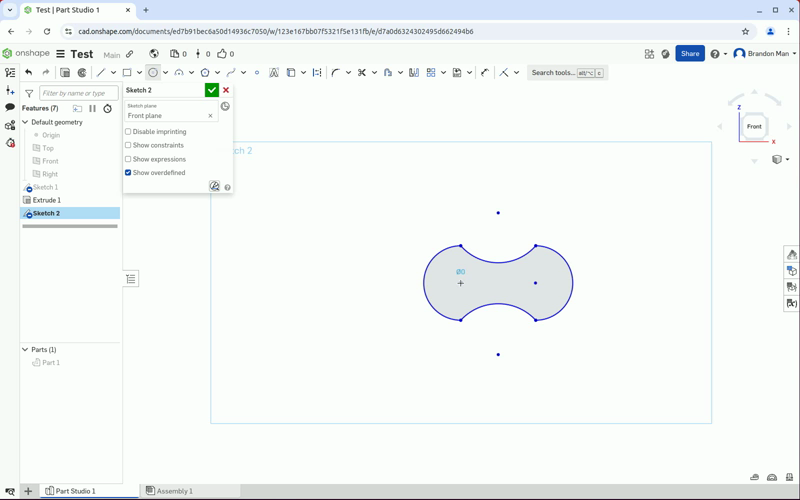
mouse_move(479, 282)
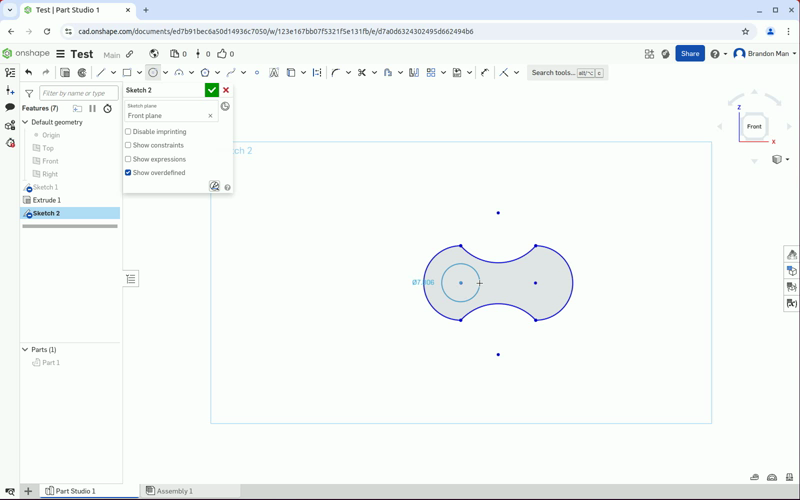
click(479, 282)
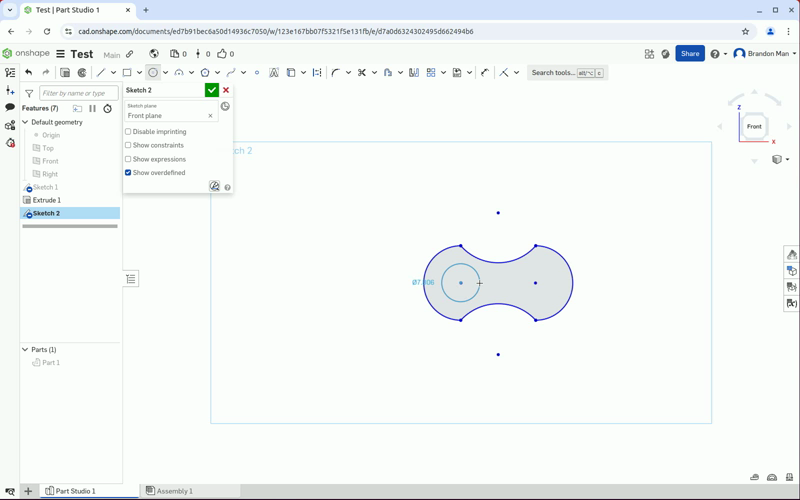
key(esc)
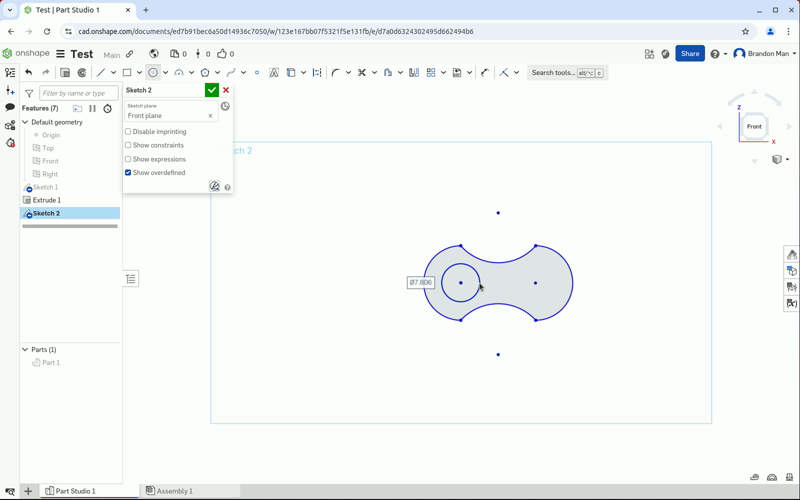
key(l)
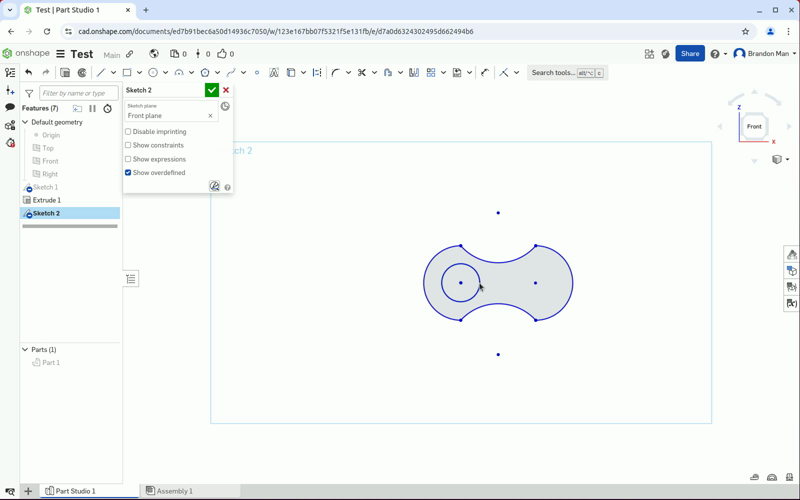
key_down(shift)
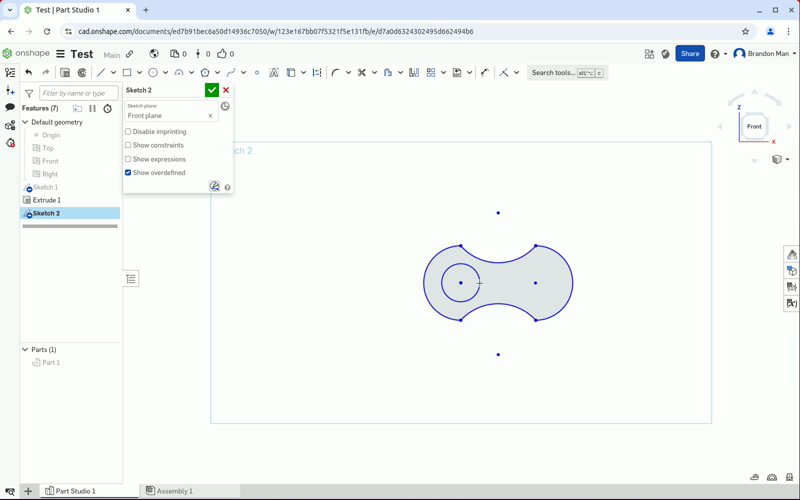
mouse_move(514, 282)
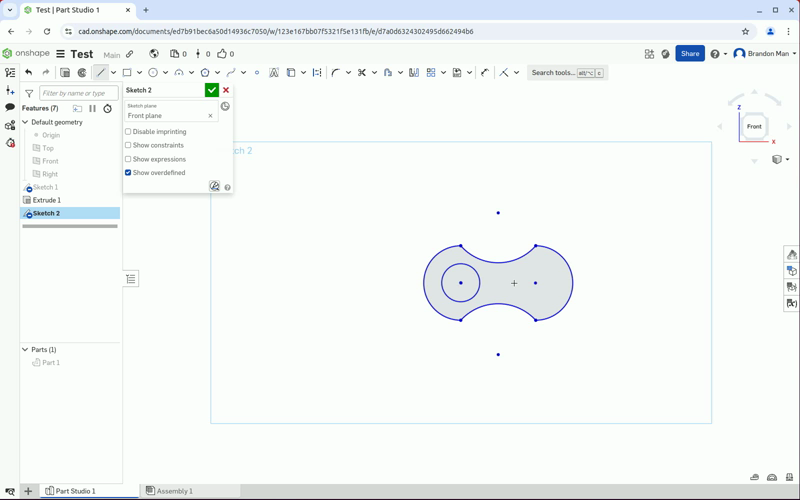
click(514, 282)
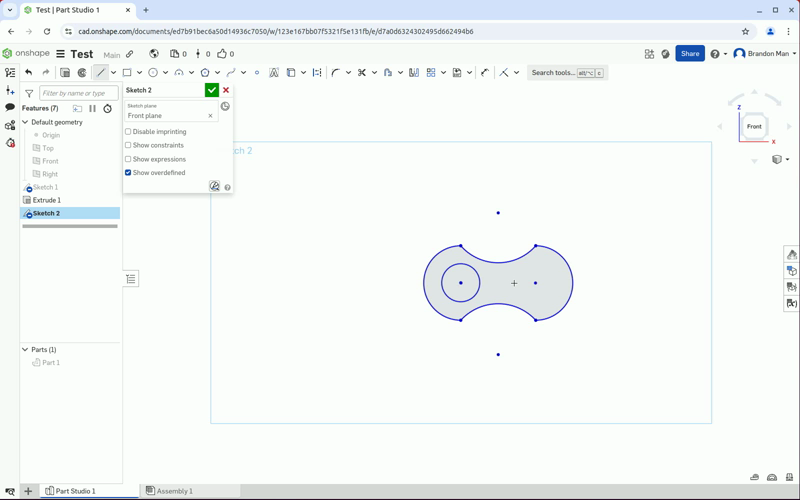
key_up(shift)
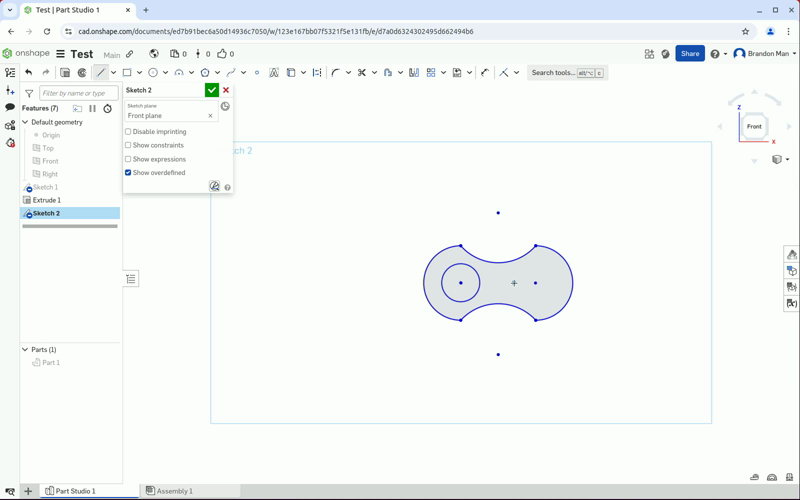
key_down(shift)
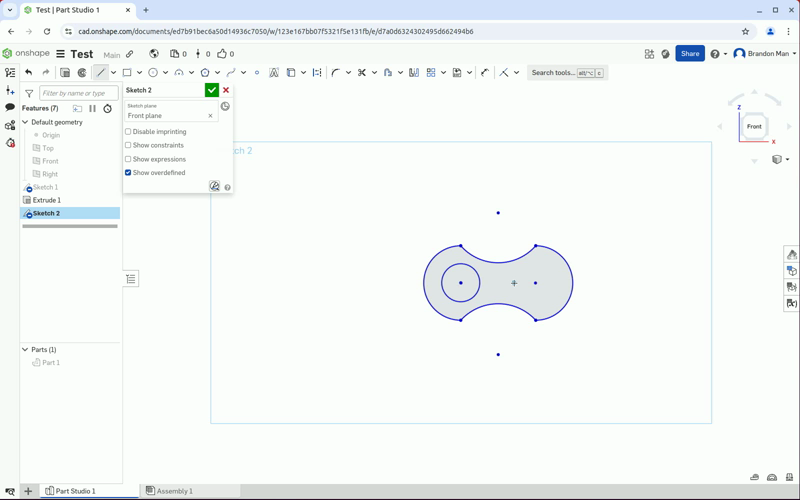
mouse_move(544, 282)
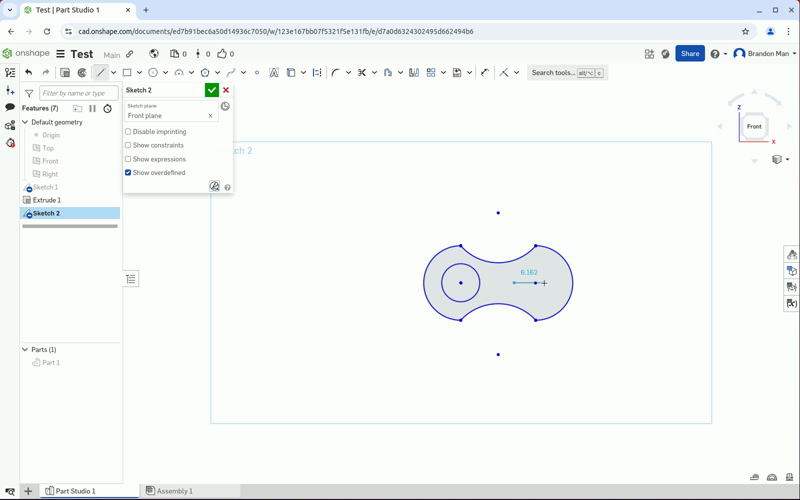
mouse_move(524, 301)
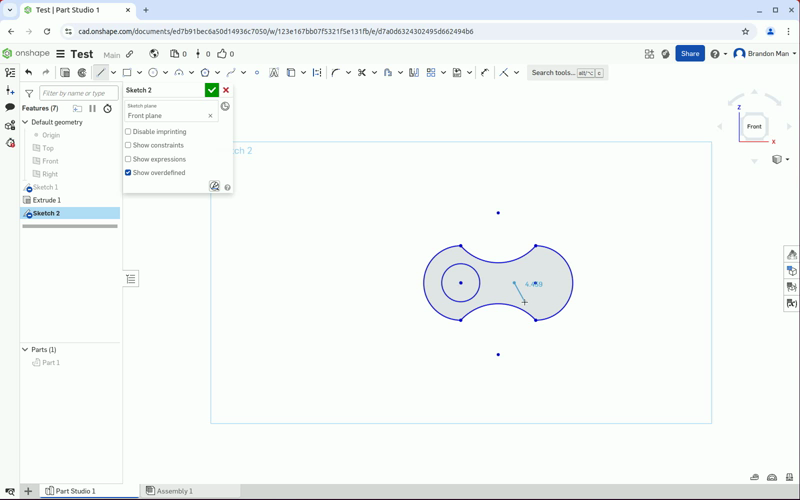
click(524, 301)
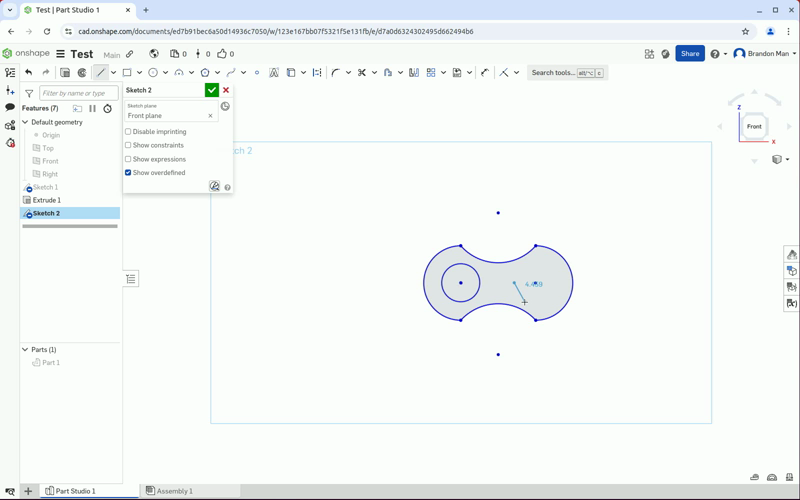
key_up(shift)
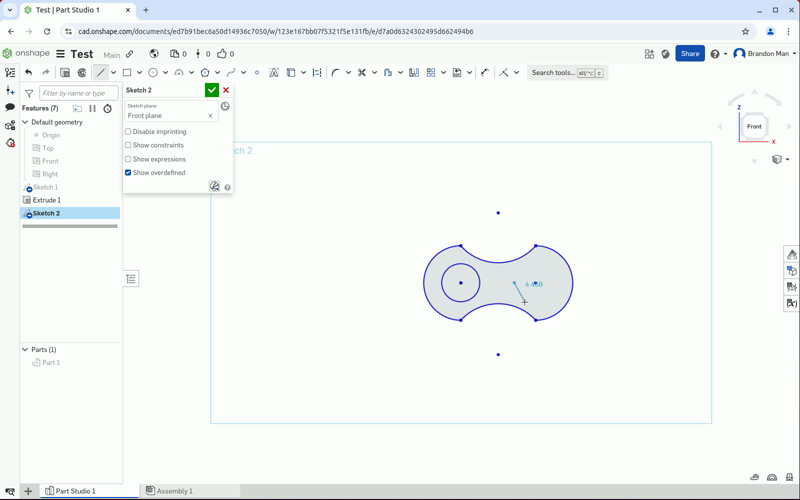
key_down(shift)
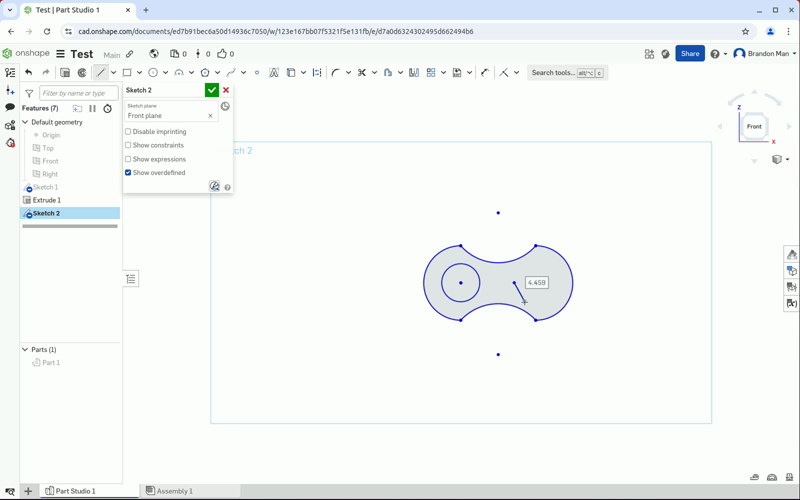
mouse_move(554, 301)
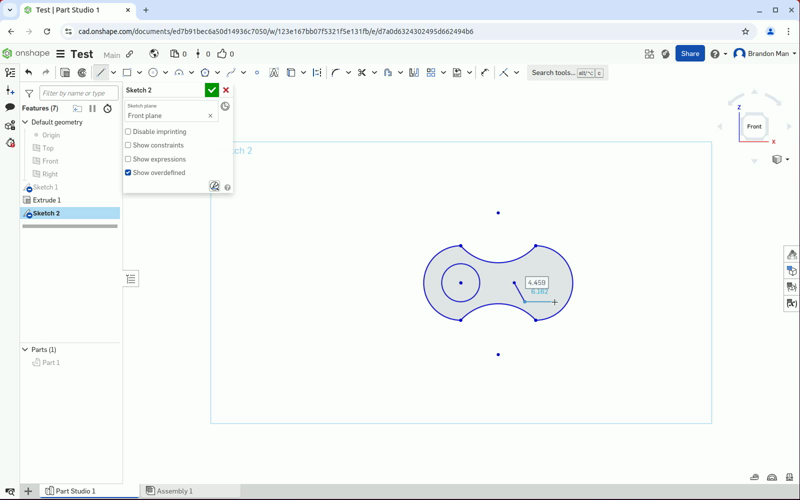
mouse_move(535, 301)
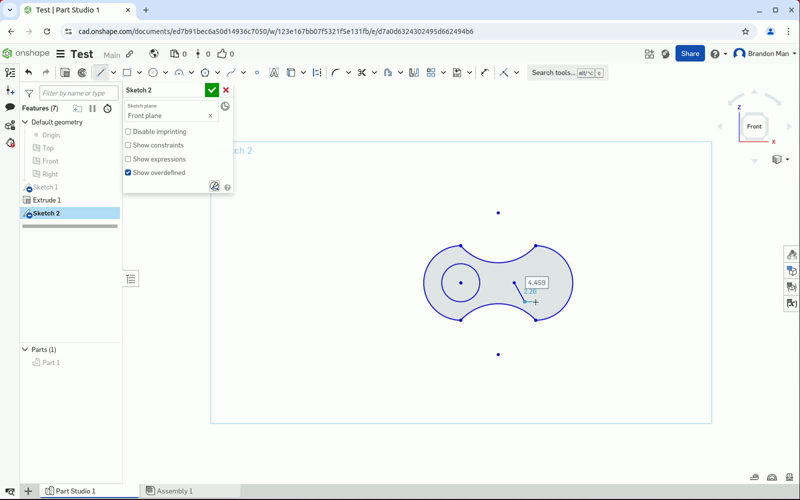
click(535, 301)
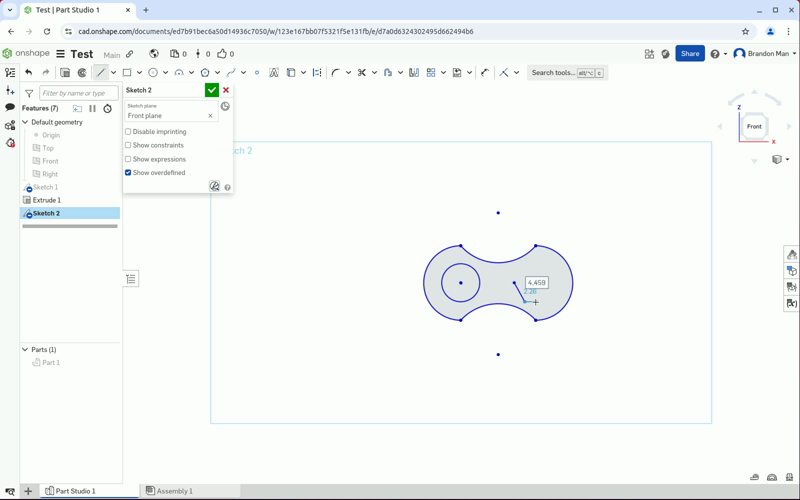
key_up(shift)
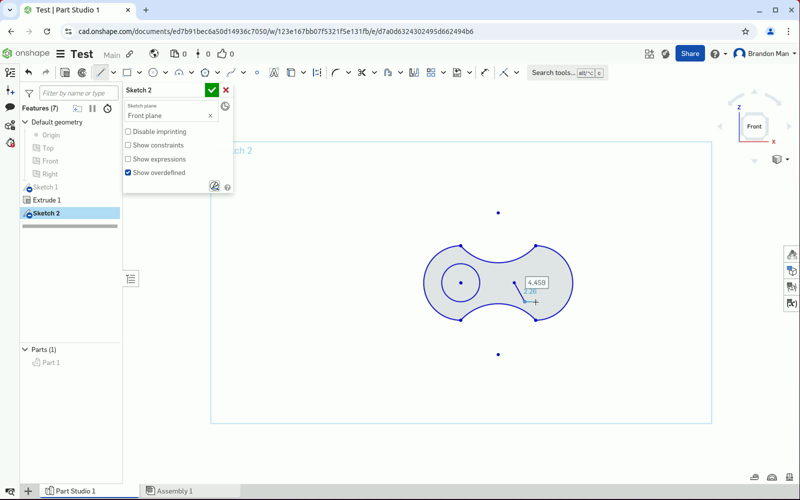
key_down(shift)
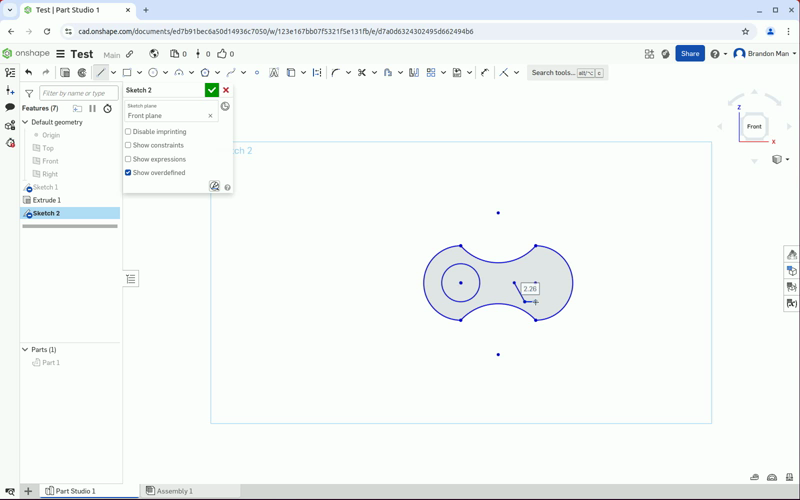
mouse_move(565, 301)
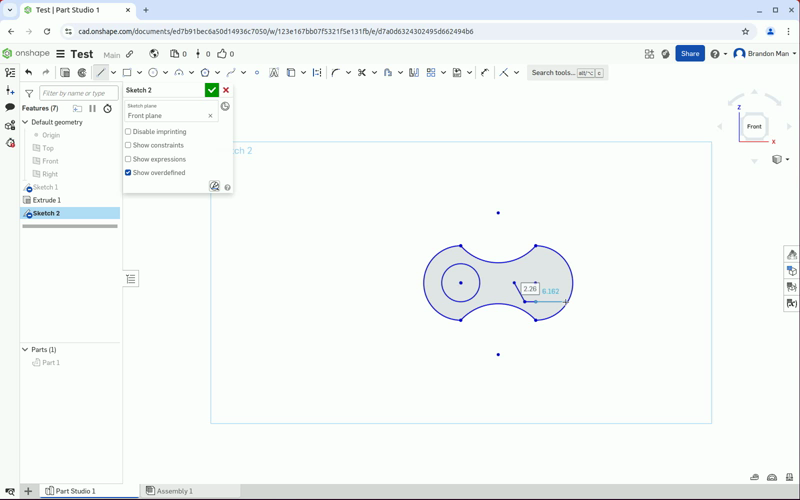
mouse_move(546, 301)
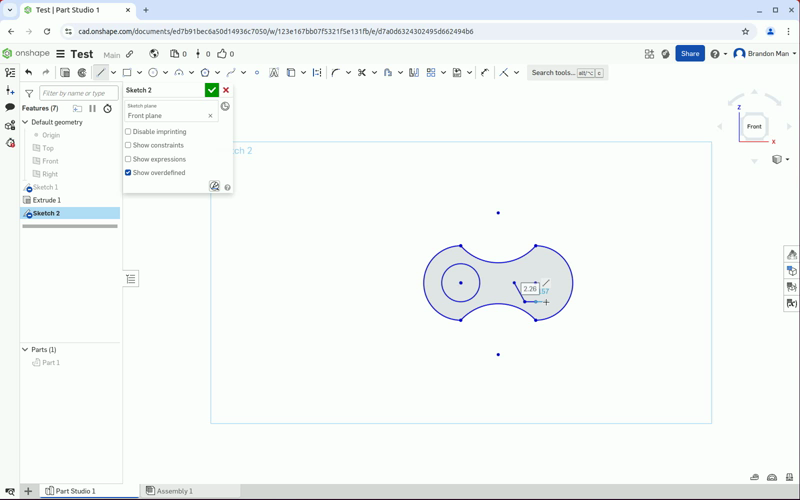
click(546, 301)
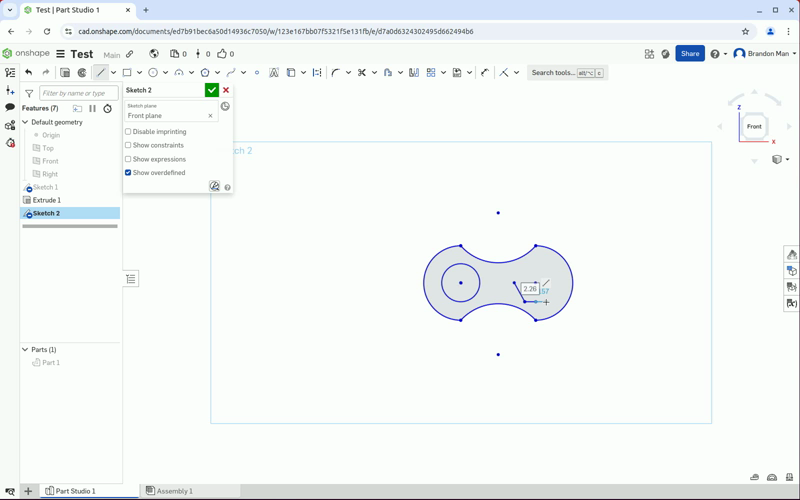
key_up(shift)
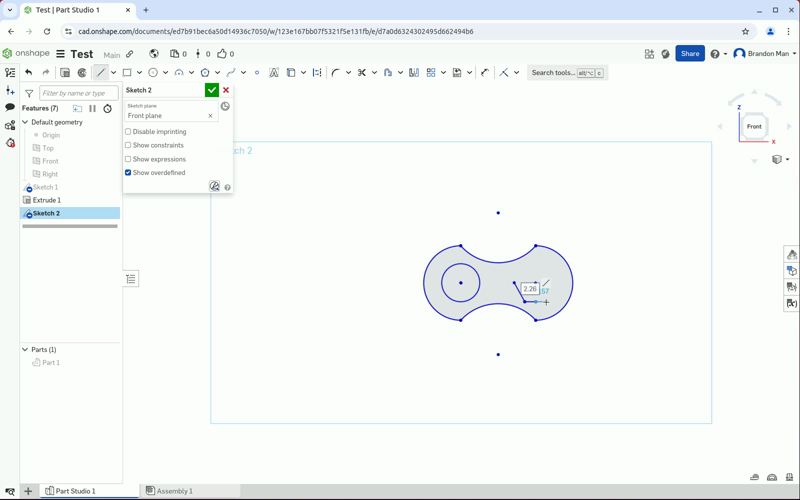
key_down(shift)
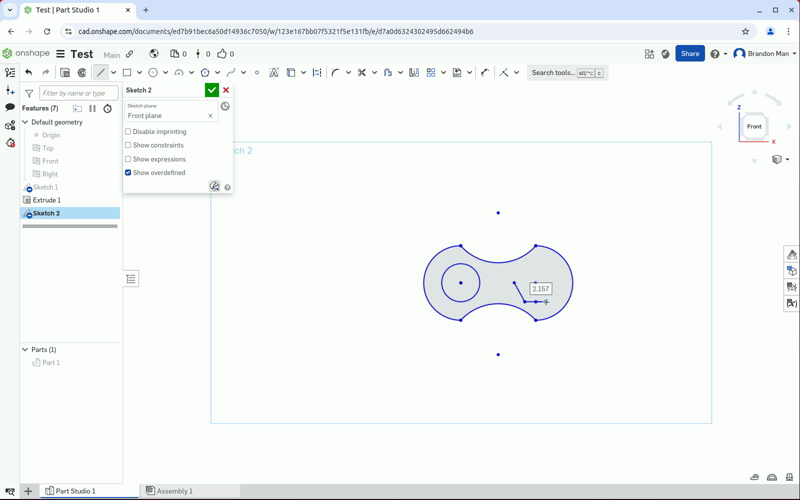
mouse_move(576, 301)
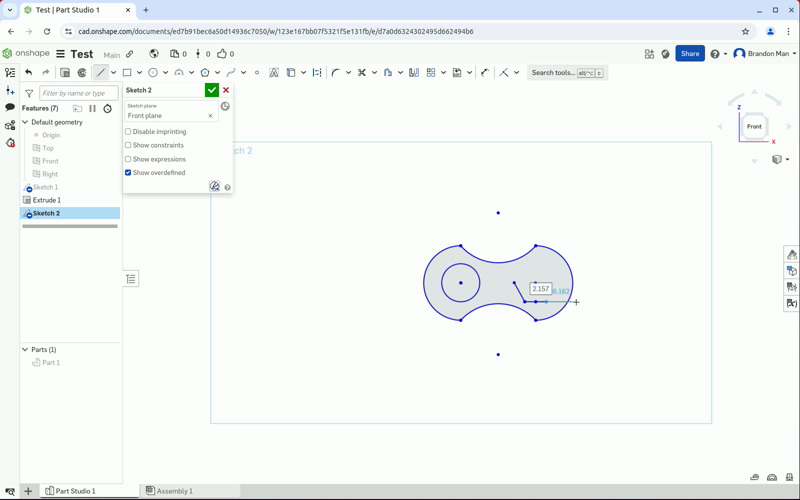
mouse_move(558, 282)
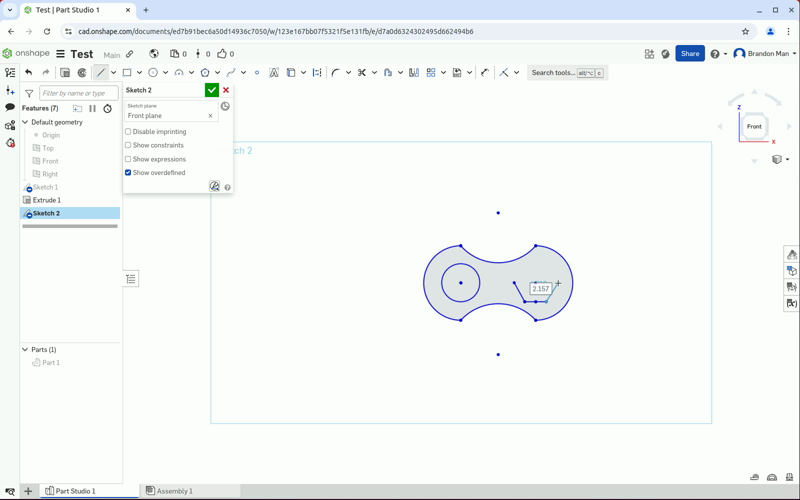
click(558, 282)
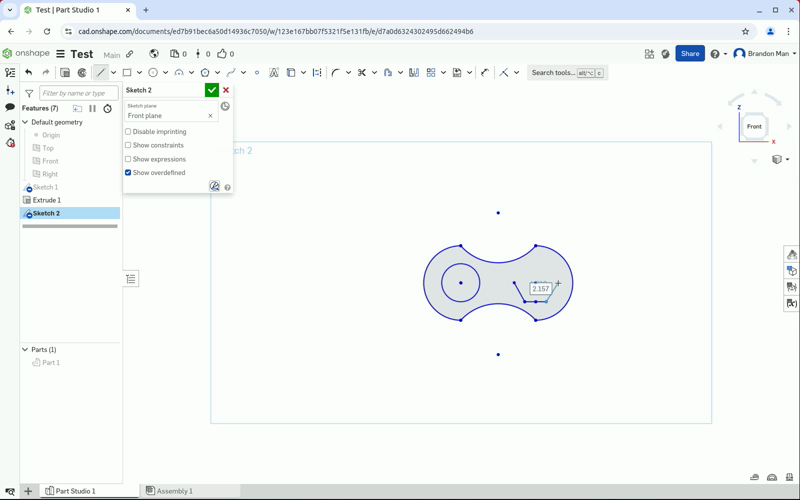
key_up(shift)
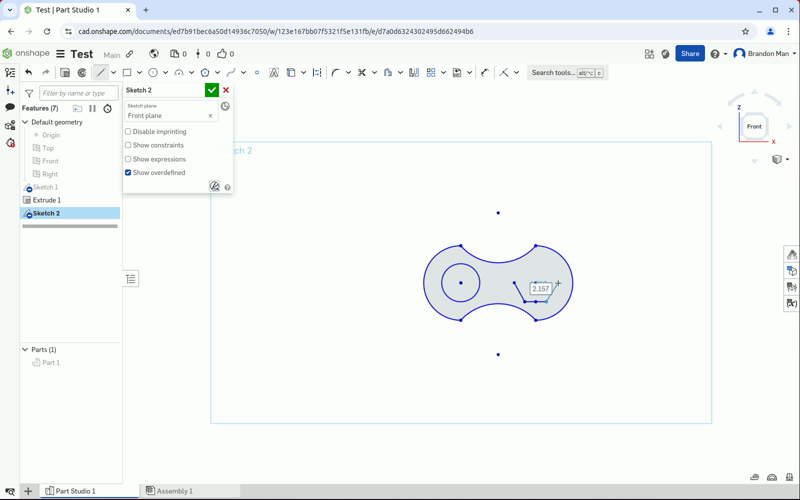
key_down(shift)
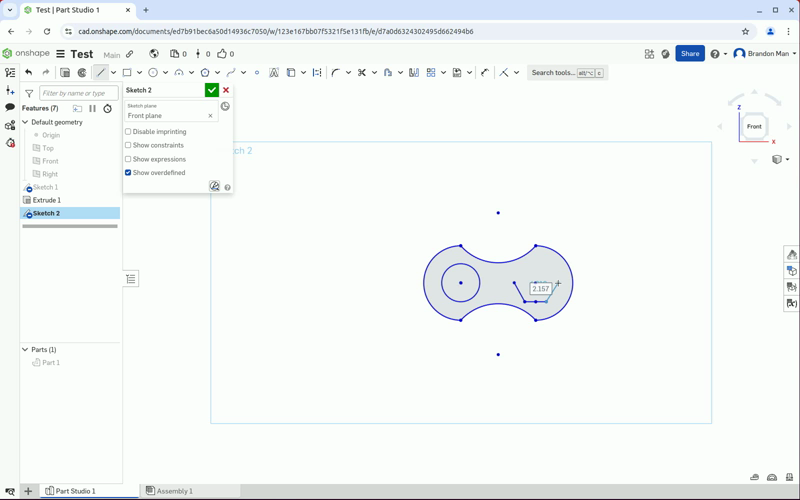
mouse_move(588, 282)
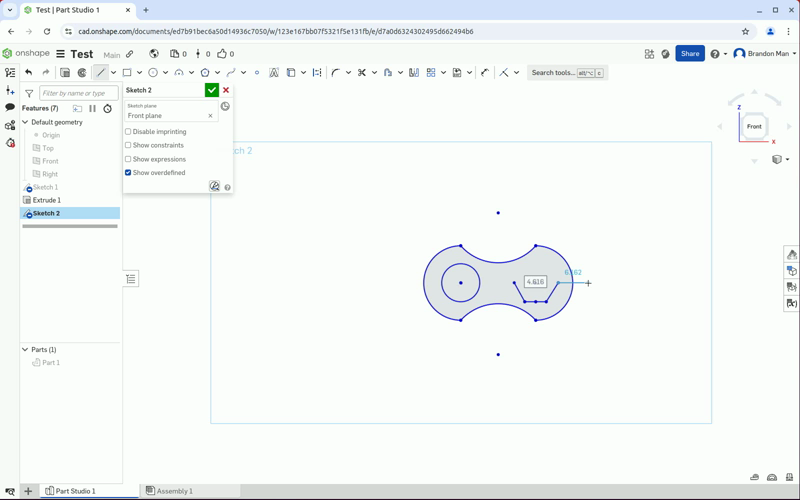
mouse_move(546, 263)
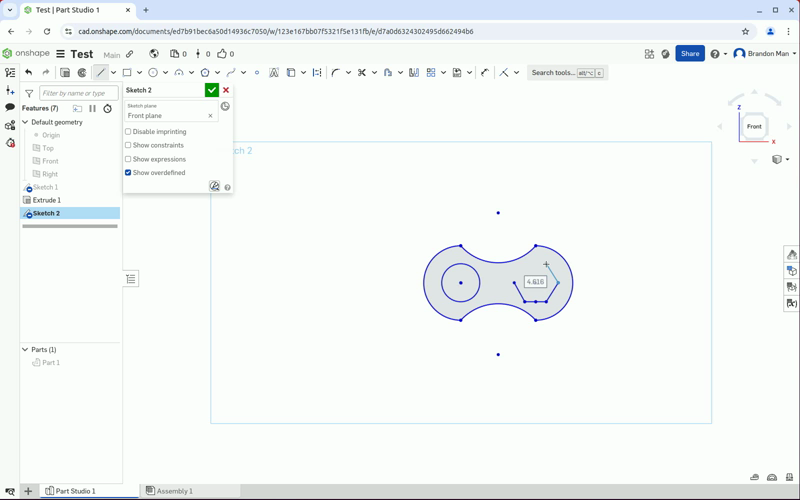
click(546, 263)
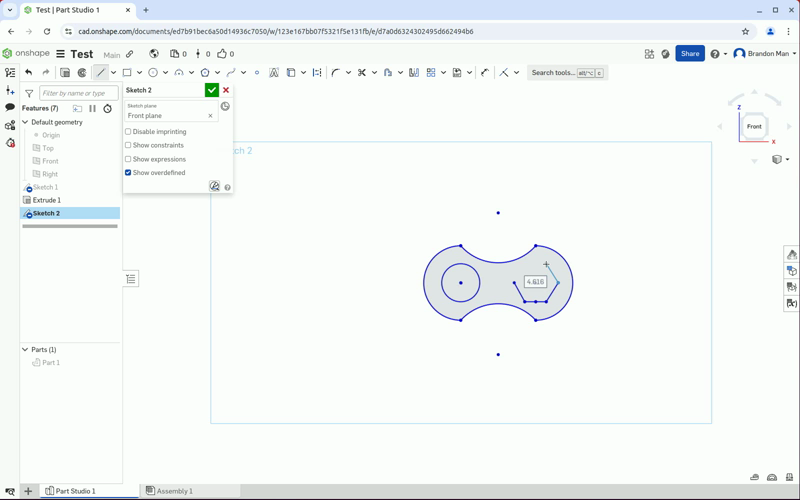
key_up(shift)
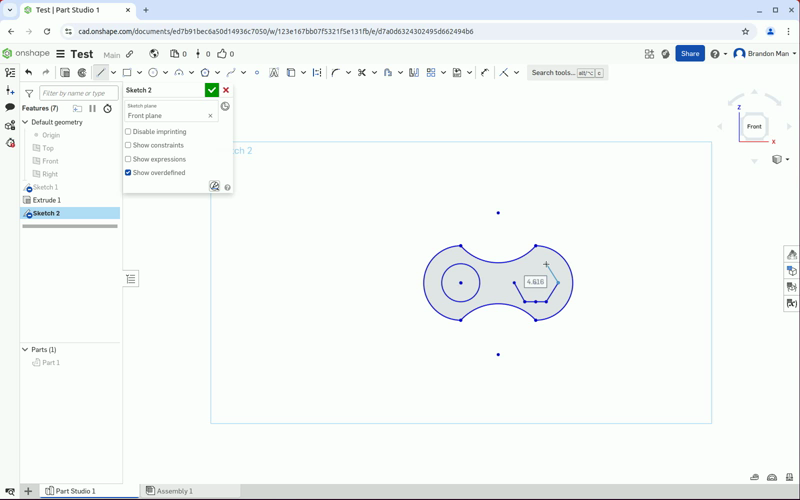
key_down(shift)
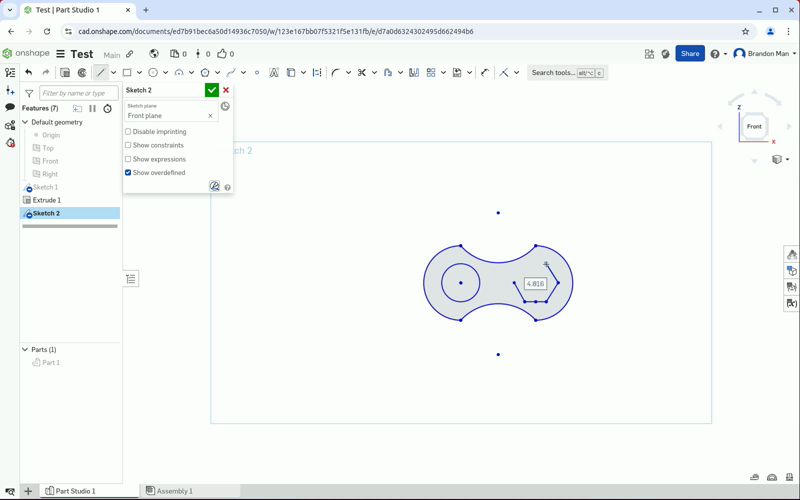
mouse_move(576, 263)
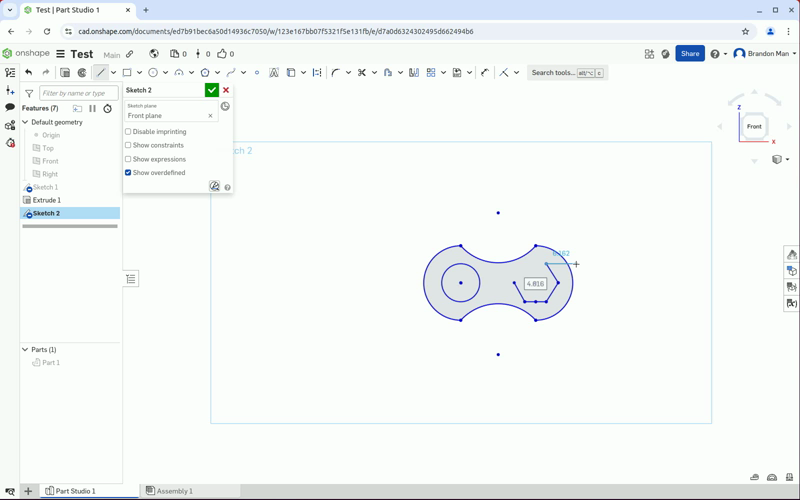
mouse_move(535, 263)
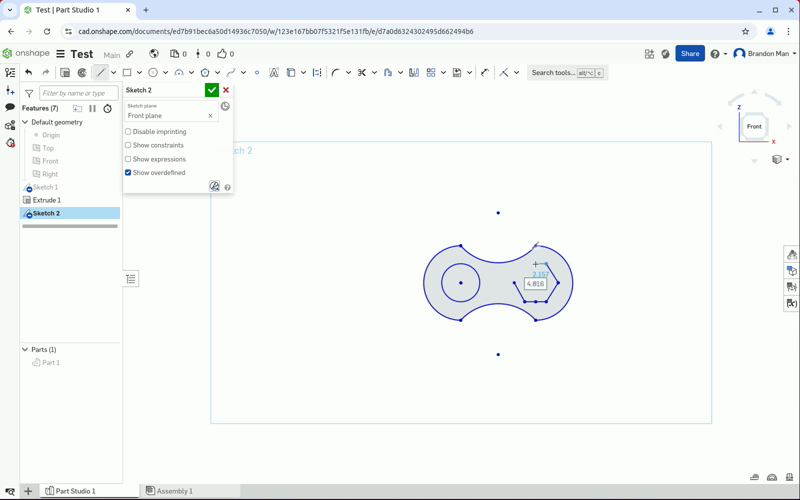
click(535, 263)
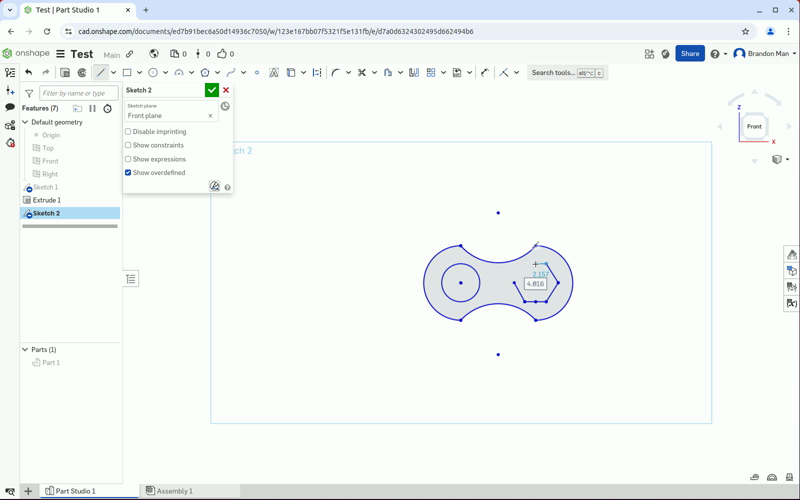
key_up(shift)
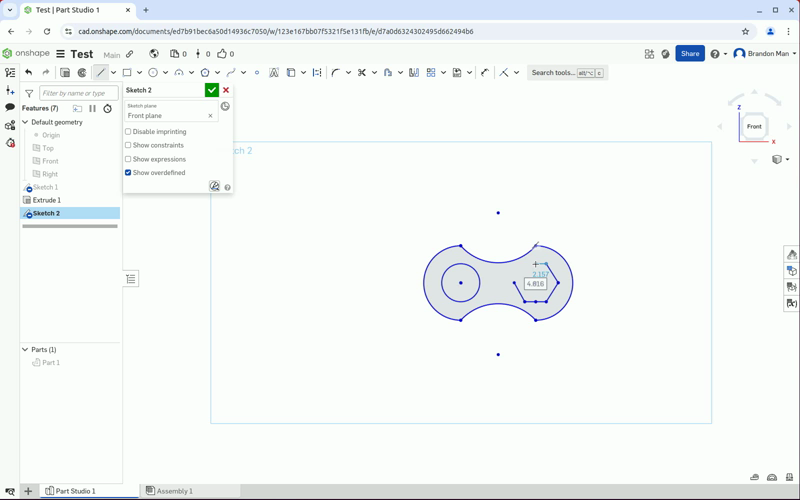
key_down(shift)
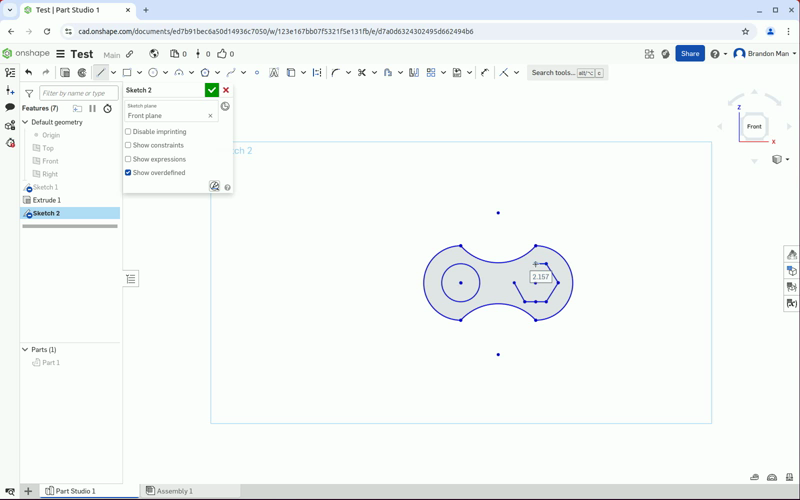
mouse_move(565, 263)
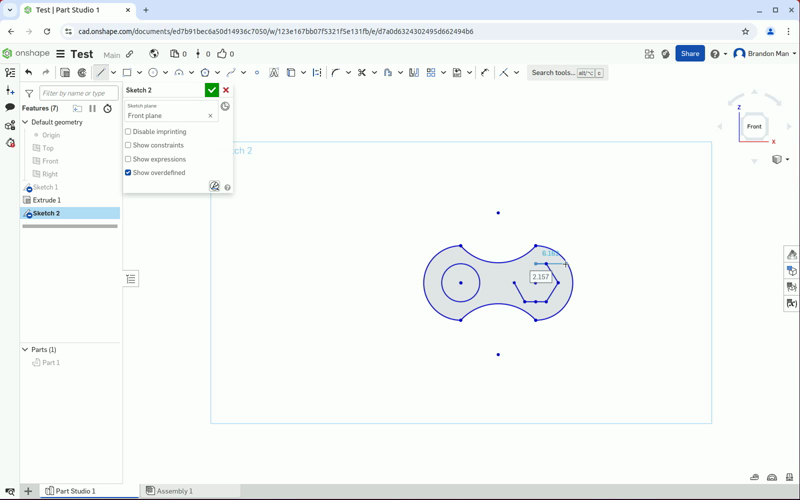
mouse_move(524, 263)
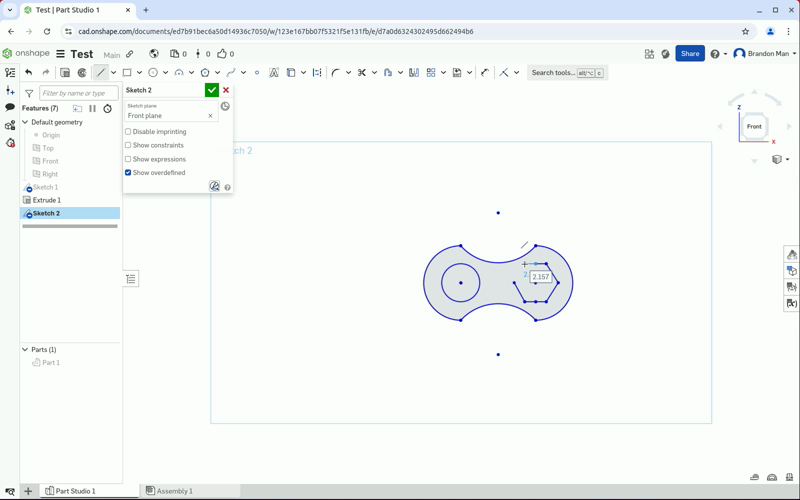
click(524, 263)
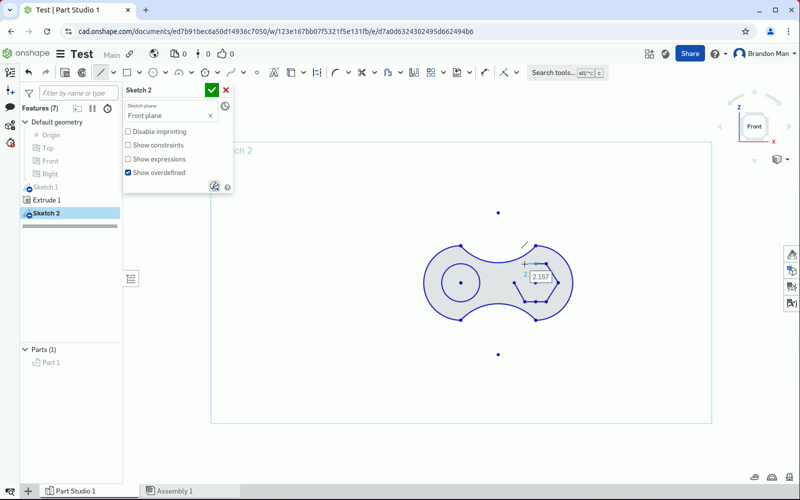
key_up(shift)
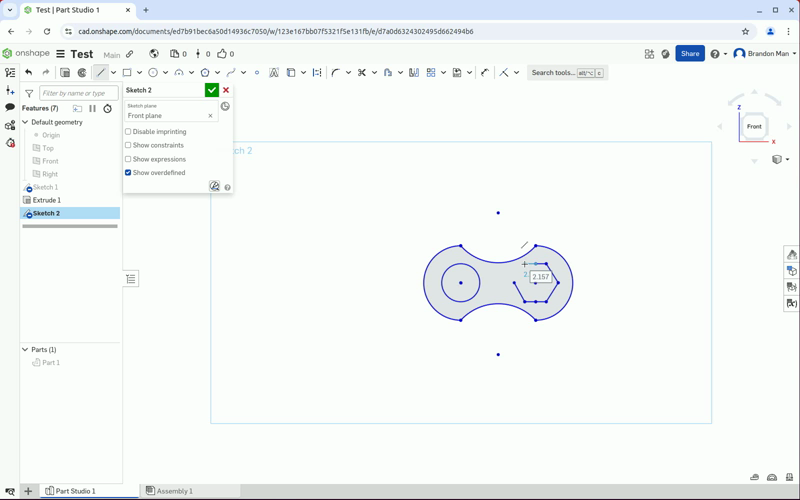
mouse_move(554, 263)
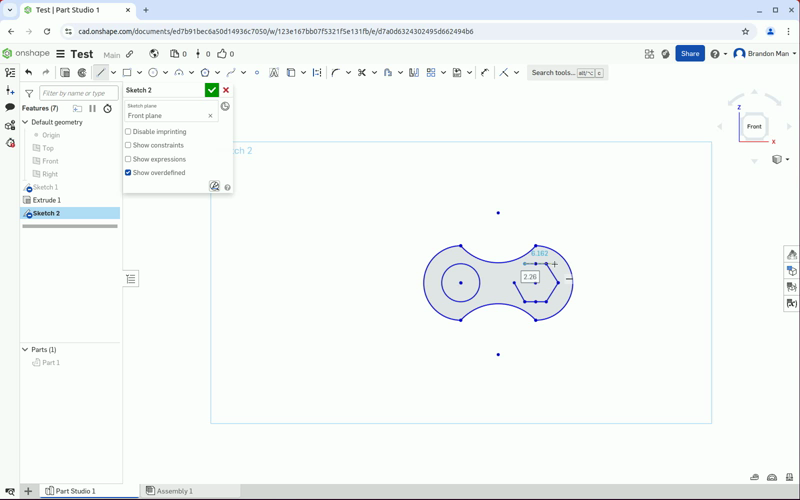
key_down(shift)
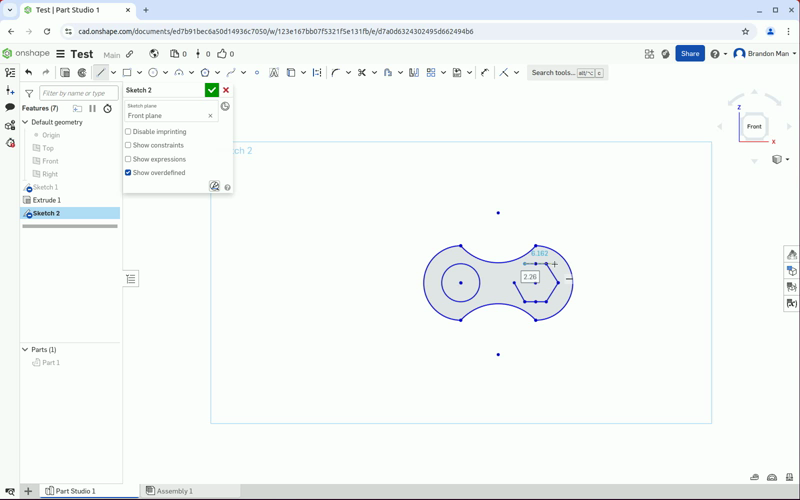
mouse_move(514, 282)
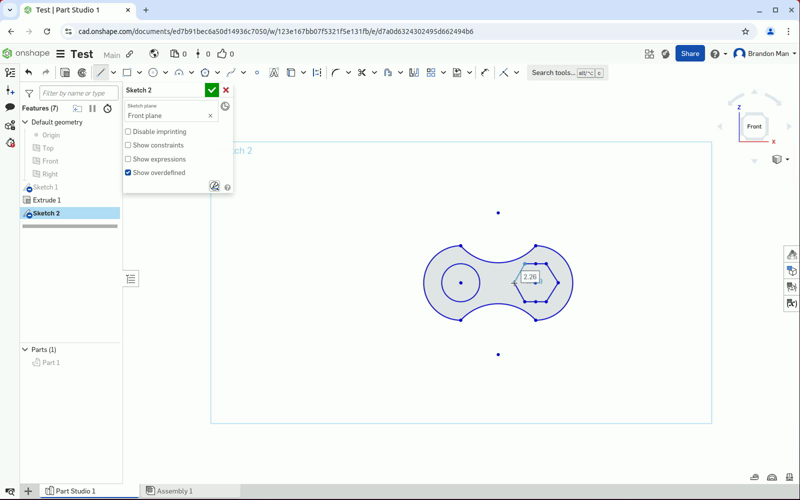
key_up(shift)
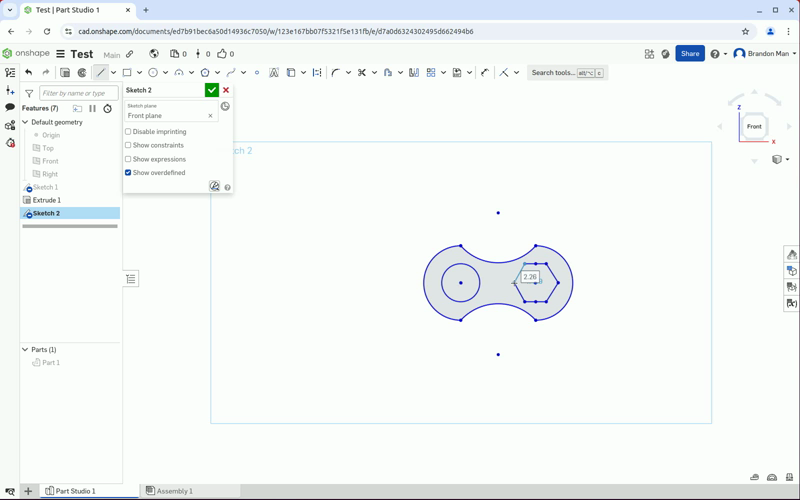
click(514, 282)
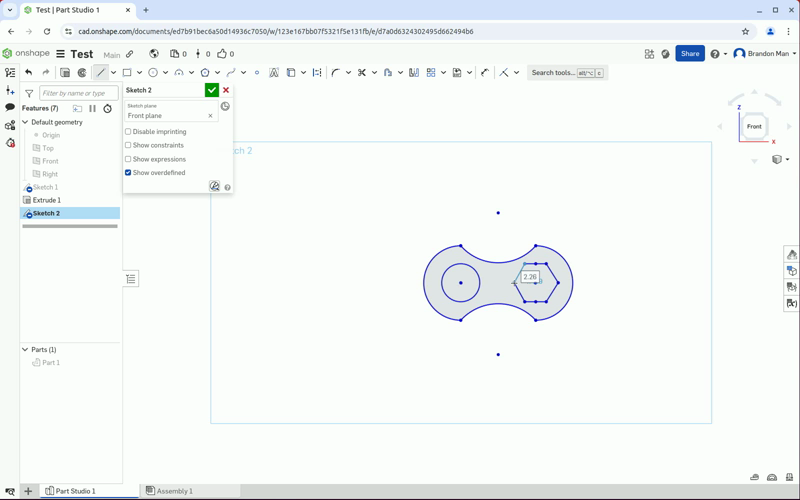
key(esc)
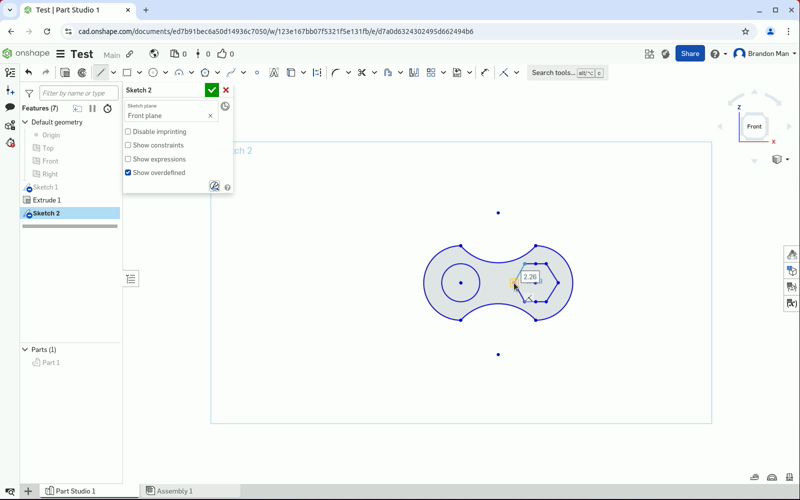
mouse_move(481, 298)
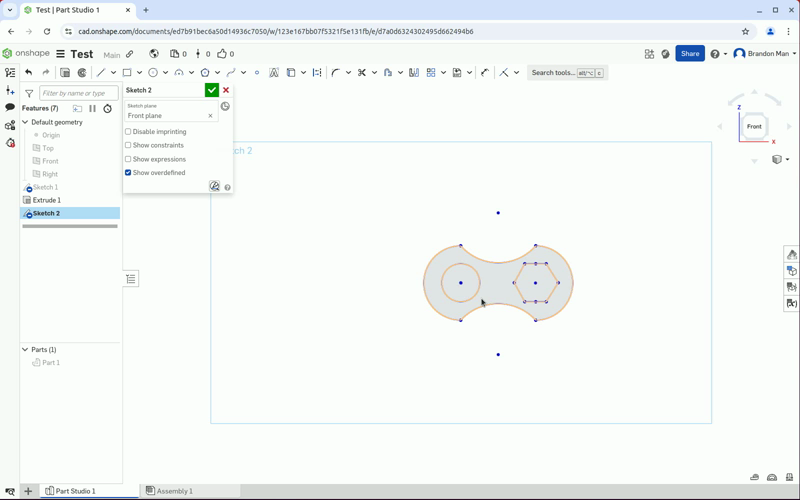
click(481, 298)
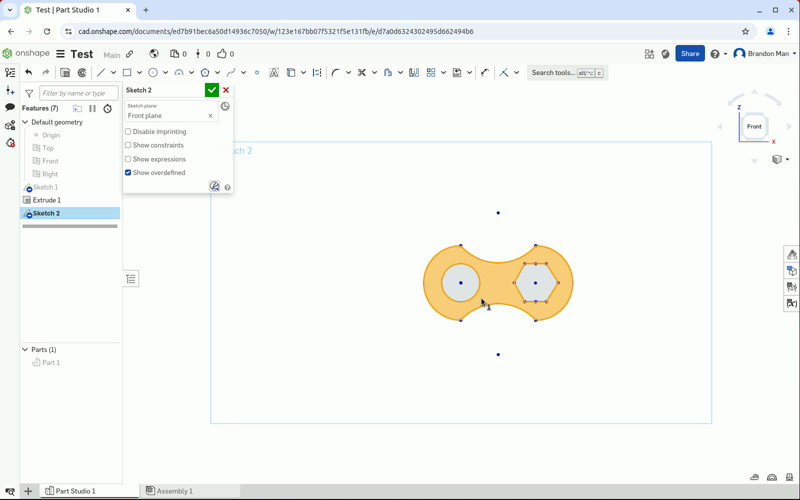
mouse_move(73, 352)
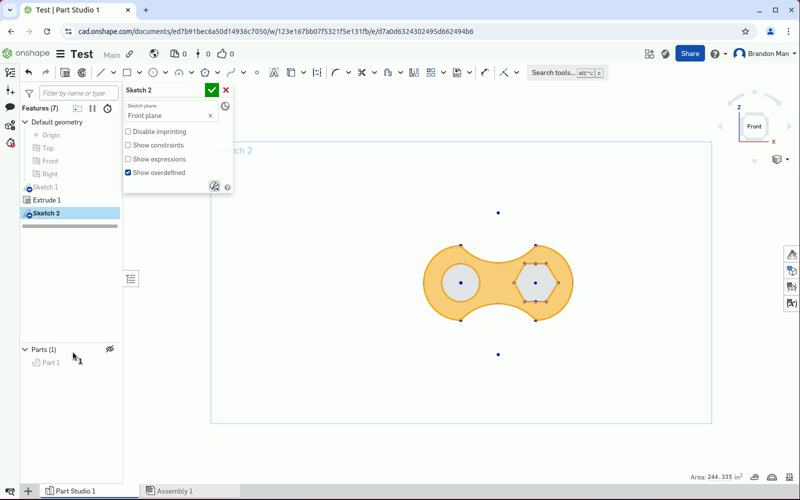
key(shift+y)
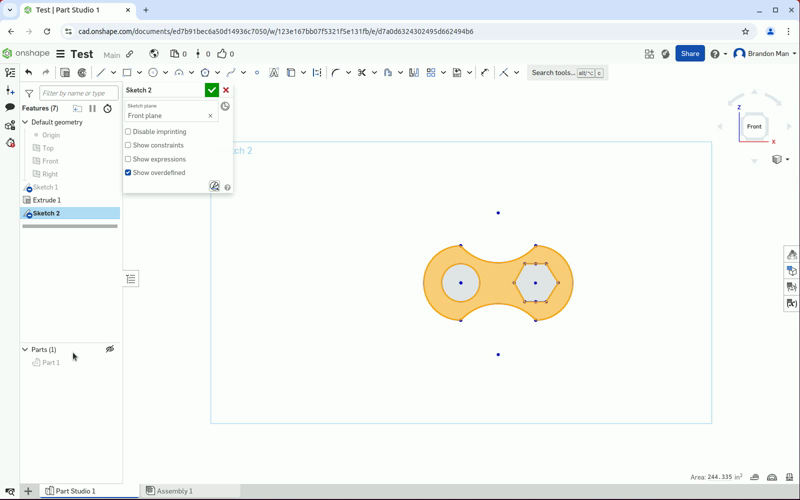
key(shift+e)
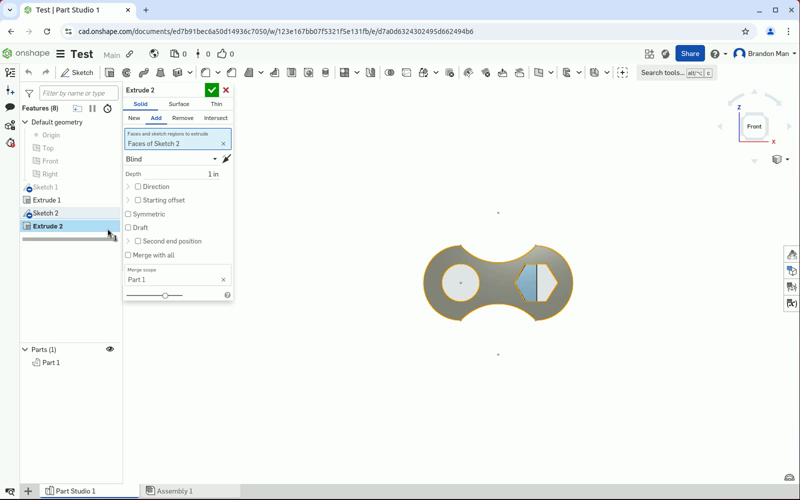
mouse_move(143, 106)
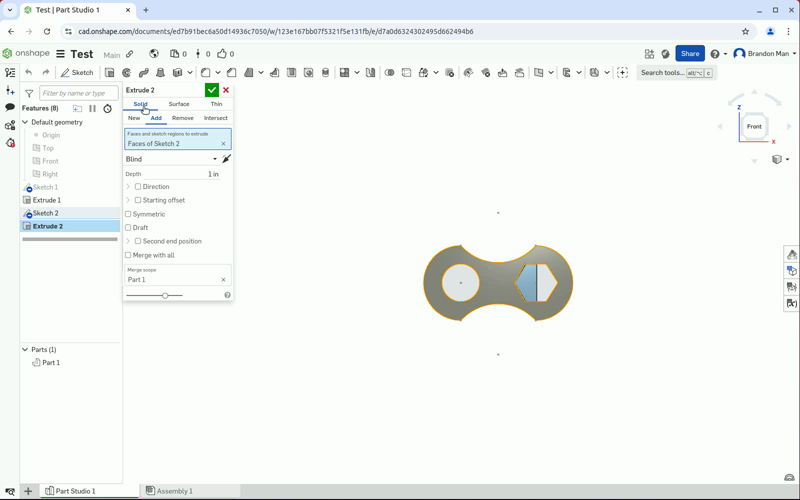
click(143, 106)
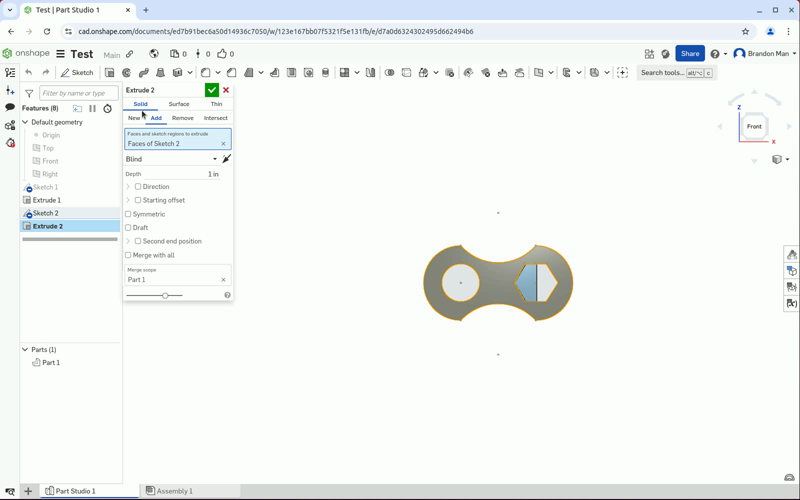
mouse_move(137, 120)
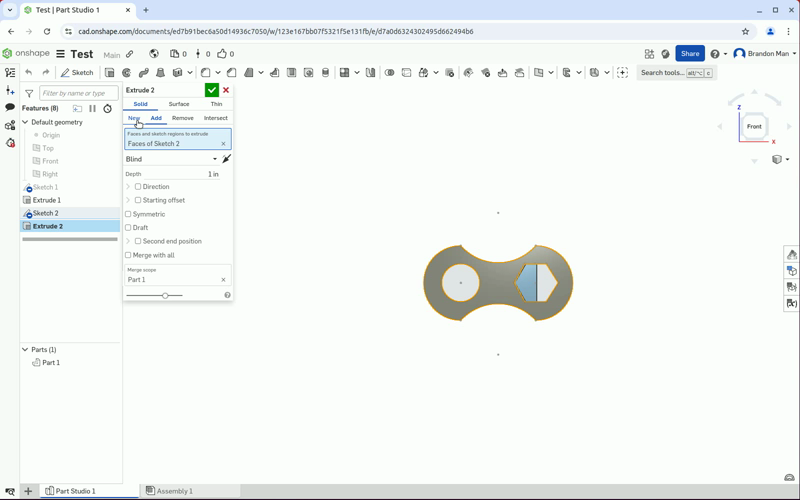
click(137, 120)
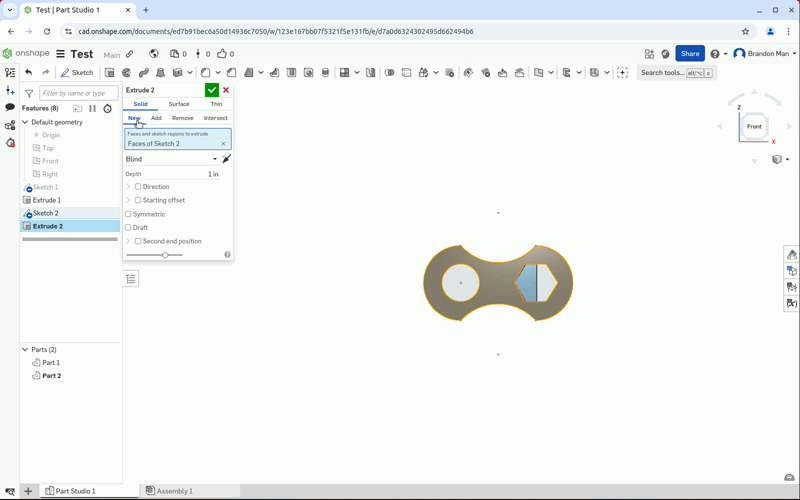
key(tab, 4)
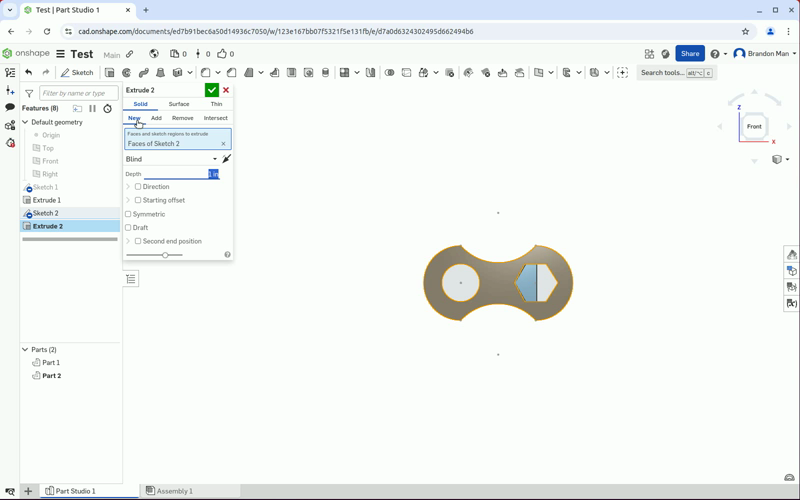
text(3.129)
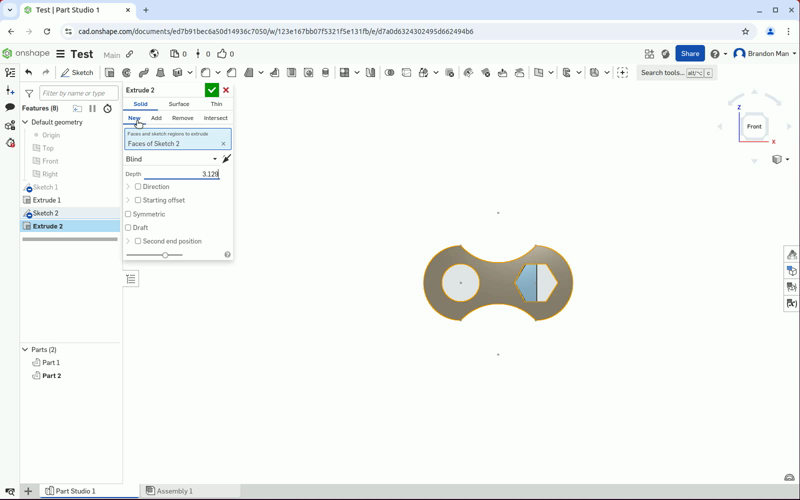
key(enter)
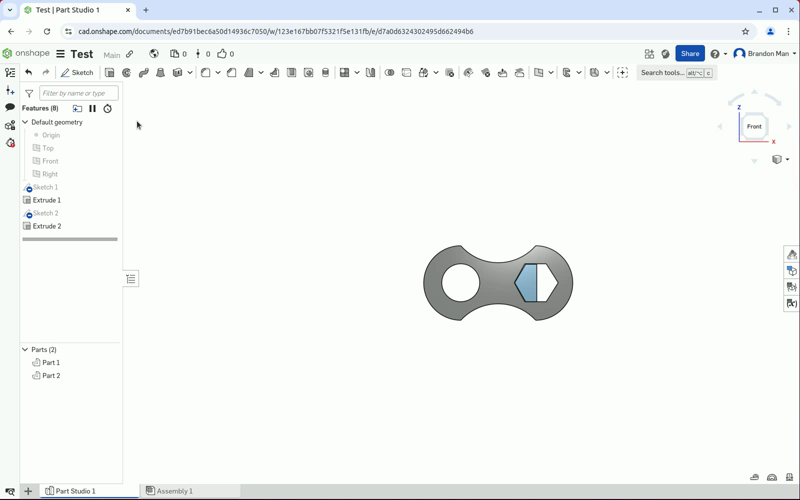
key(shift+h)
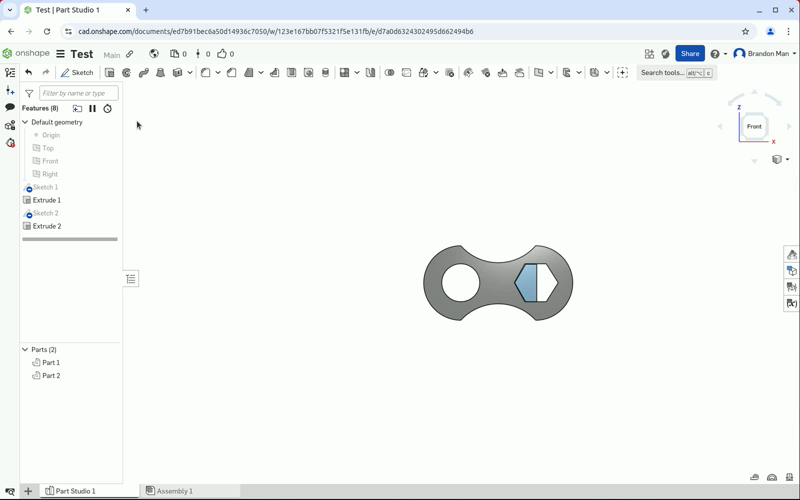
key(shift+h)
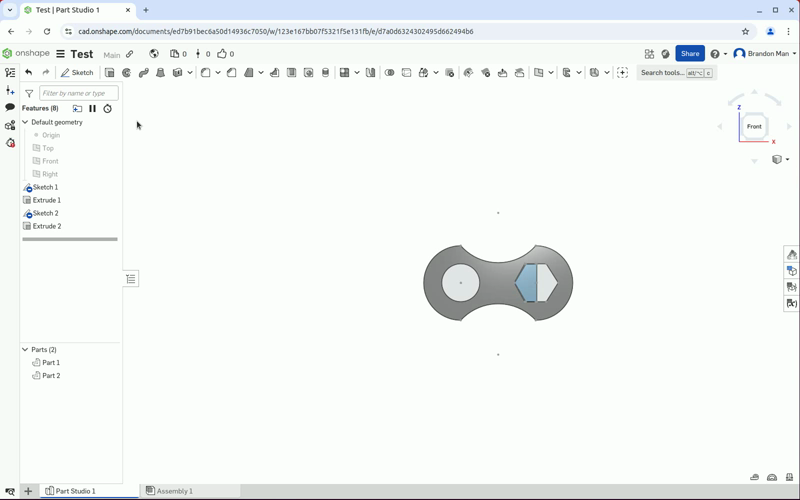
key(shift+7)
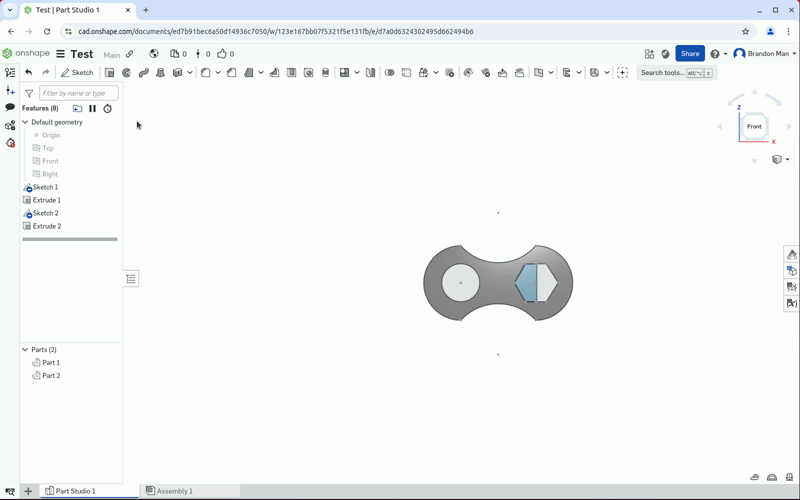
key(left, 2)
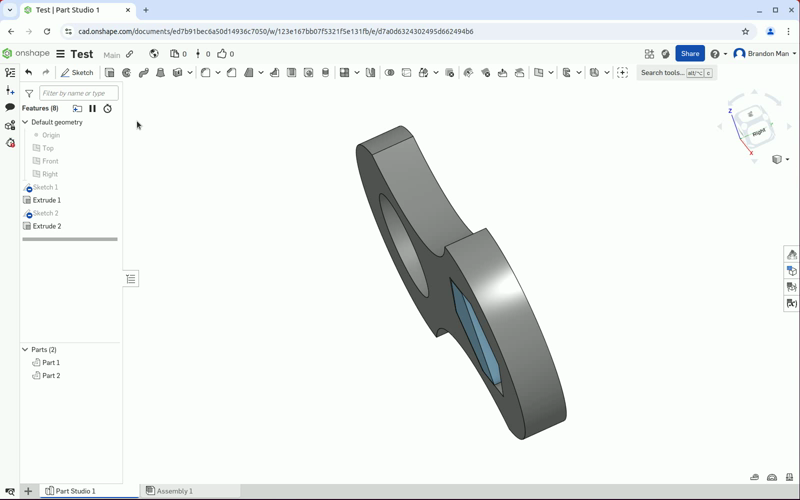
key(down, 2)
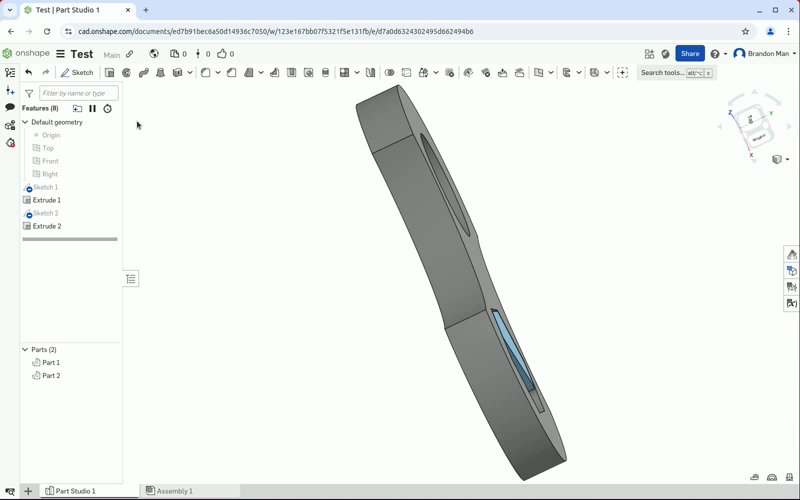
key(up, 2)
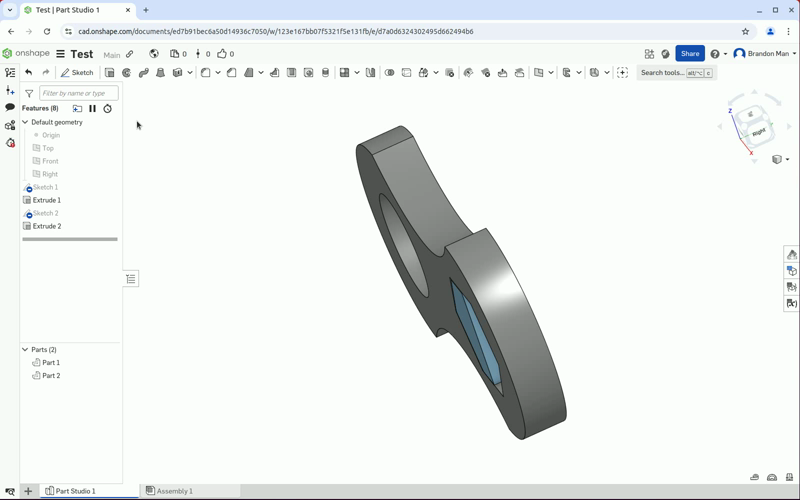
key(right, 2)
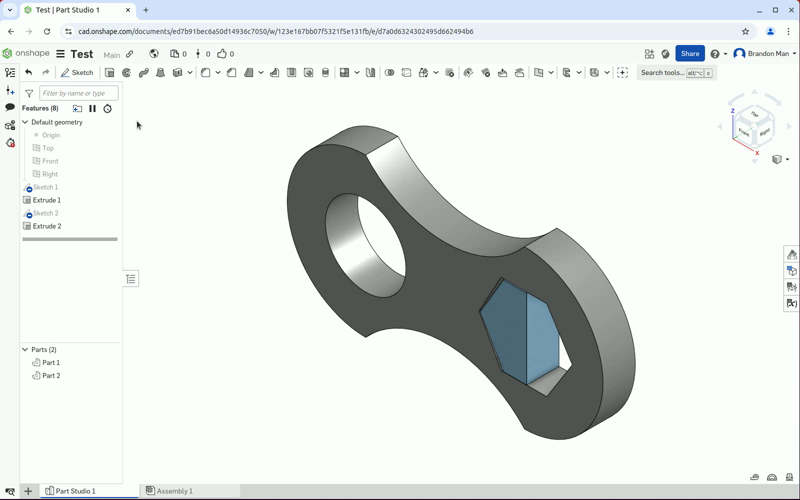
mouse_move(73, 189)
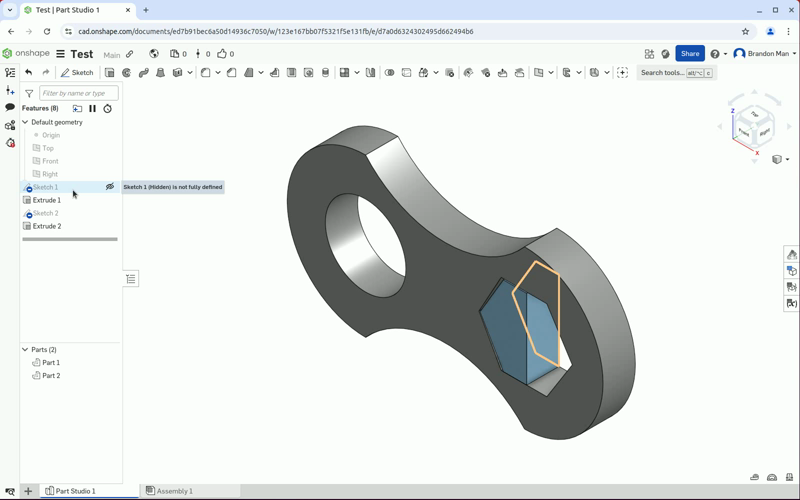
click(73, 189)